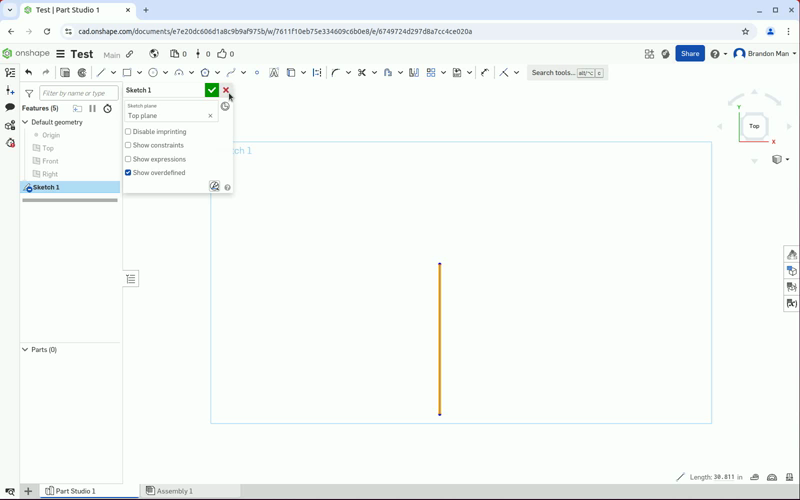
key(shift+h)
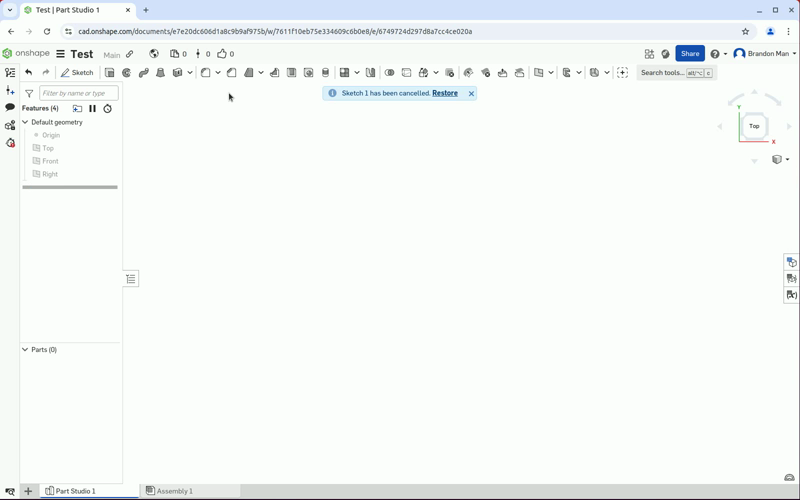
mouse_move(73, 352)
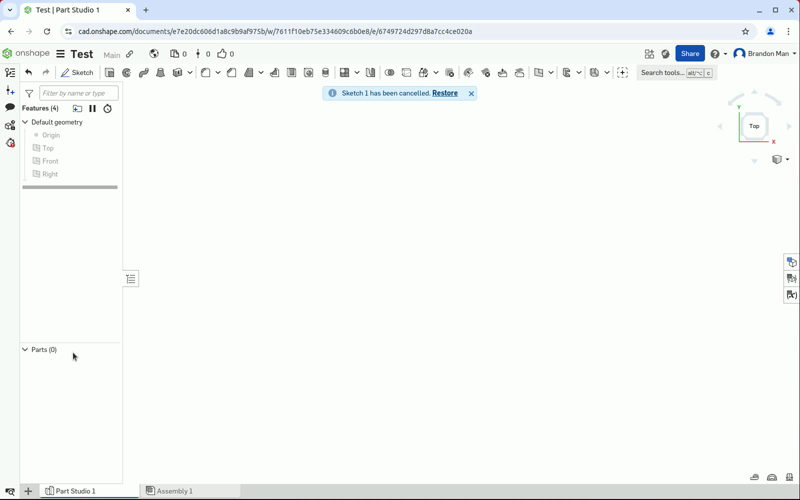
key(y)
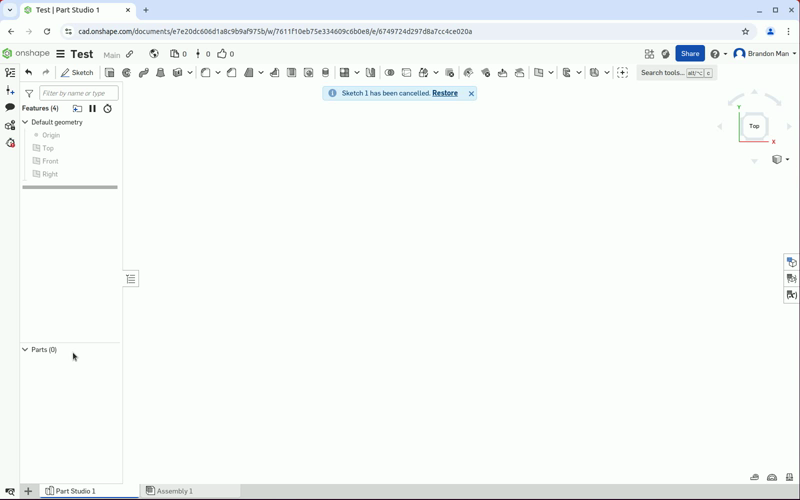
key(shift+p)
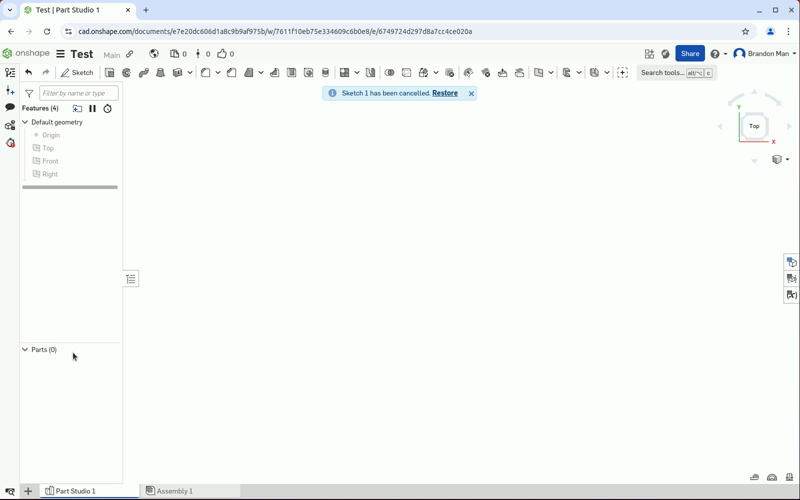
key(space)
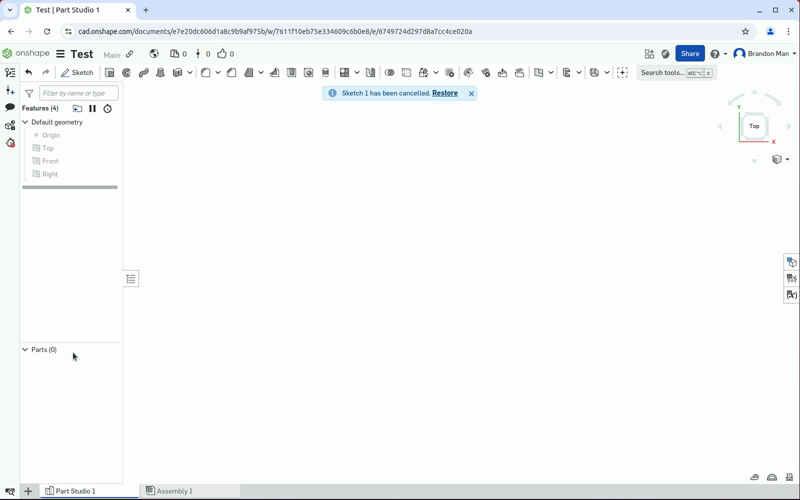
key_down(shift)
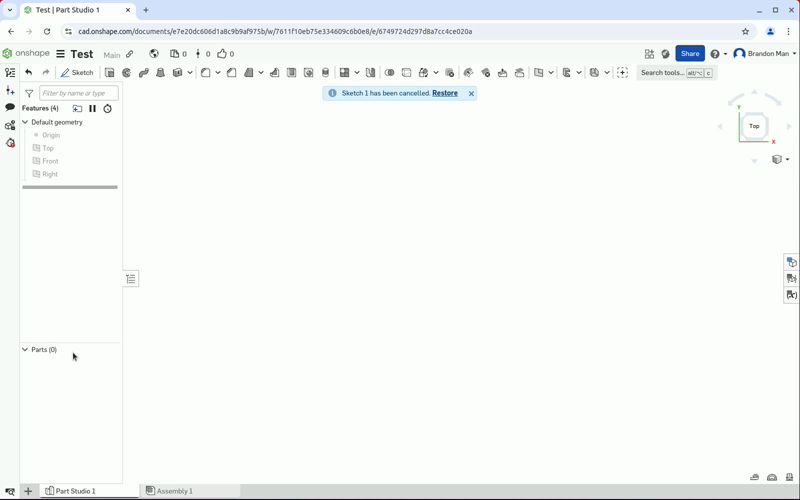
key(up)
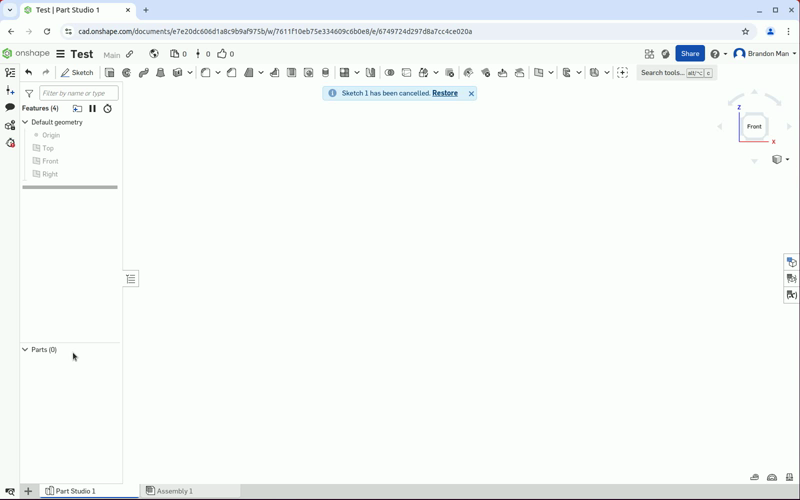
key_up(shift)
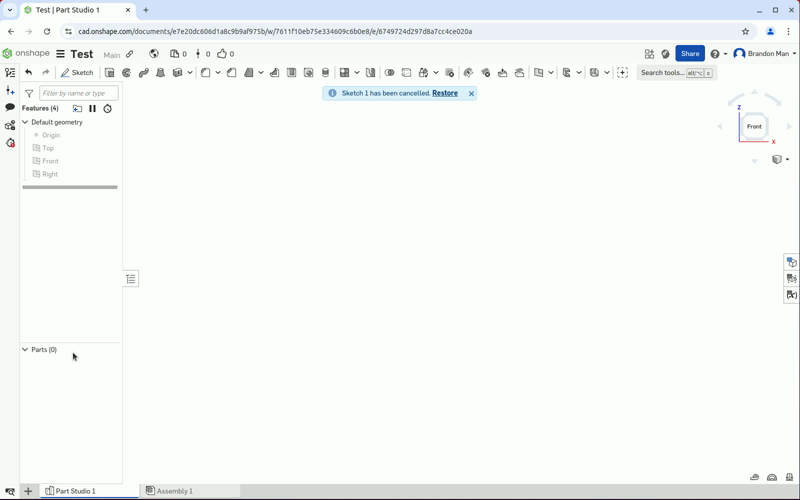
key(space)
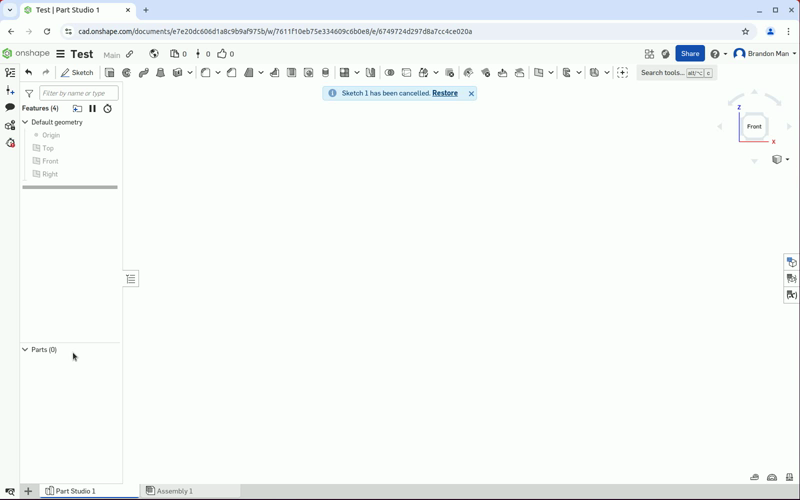
key_down(shift)
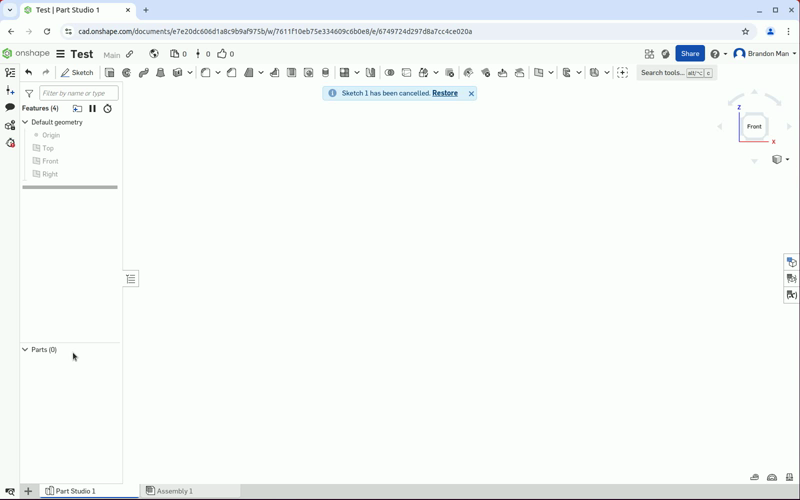
key(left)
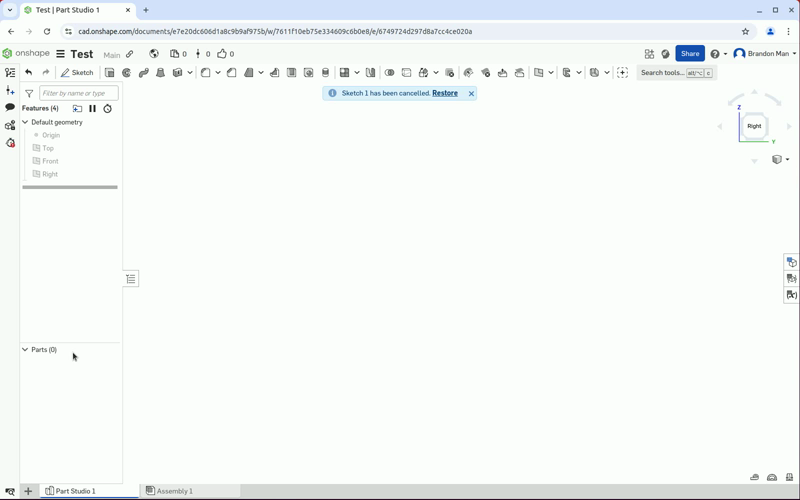
key_up(shift)
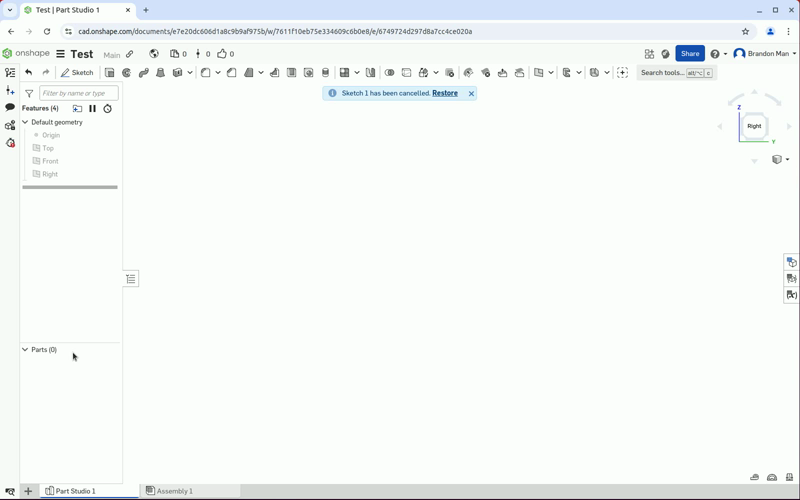
mouse_move(73, 352)
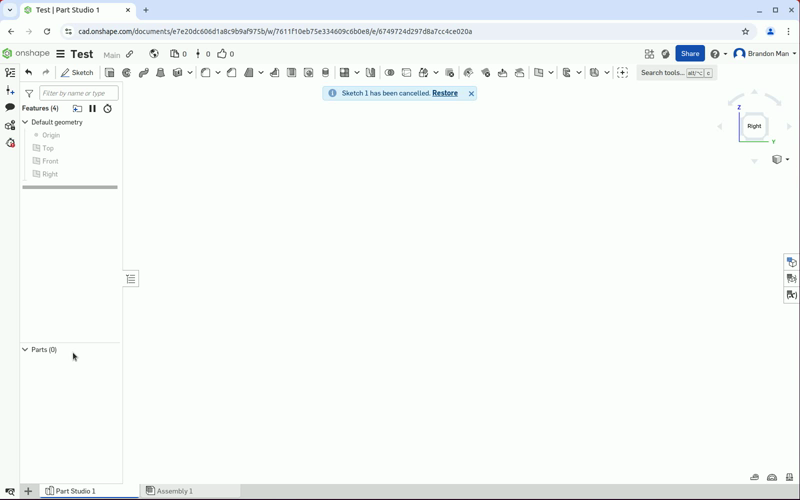
key(shift+y)
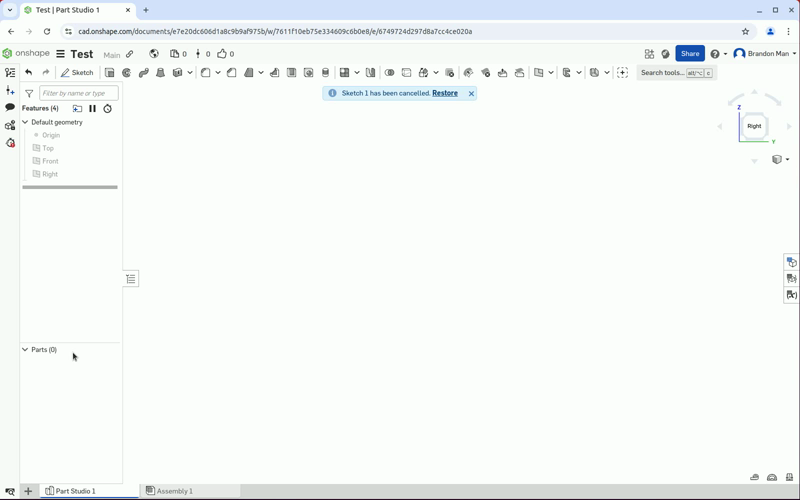
key(shift+s)
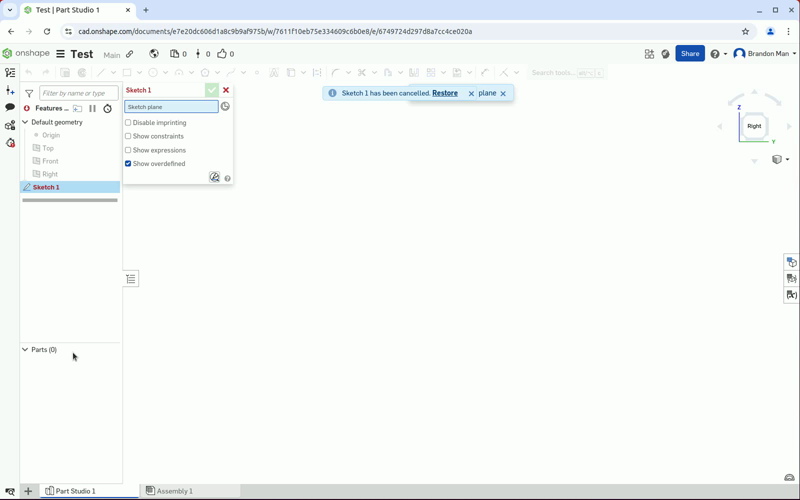
mouse_move(73, 176)
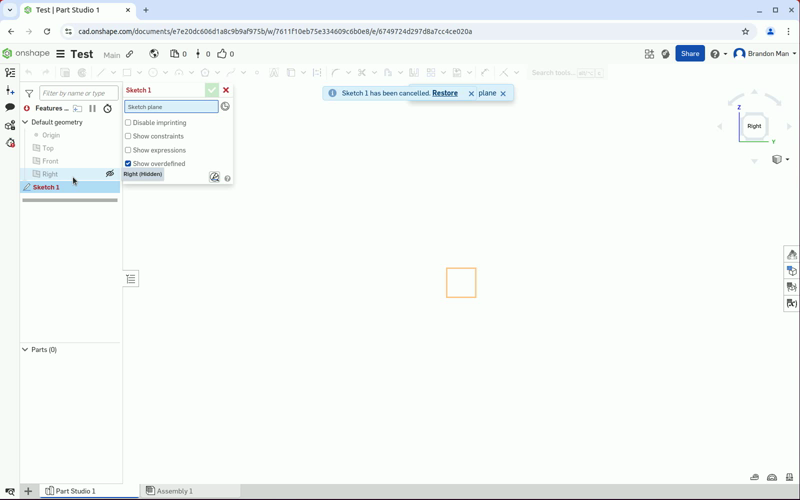
click(73, 176)
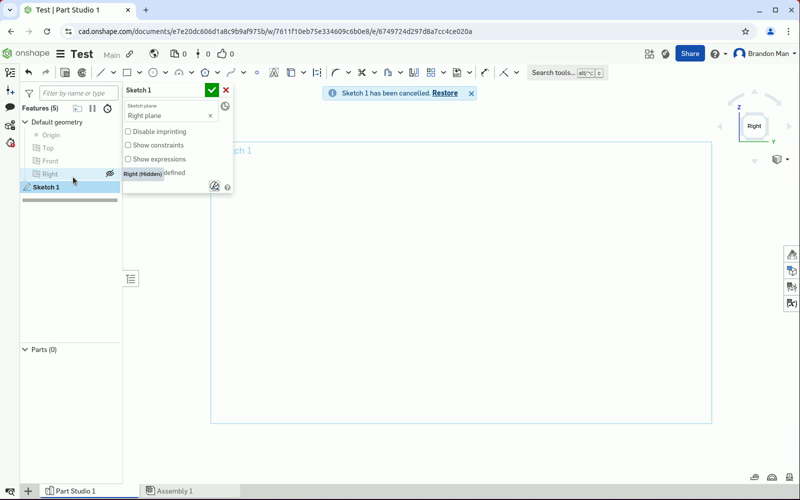
mouse_move(73, 352)
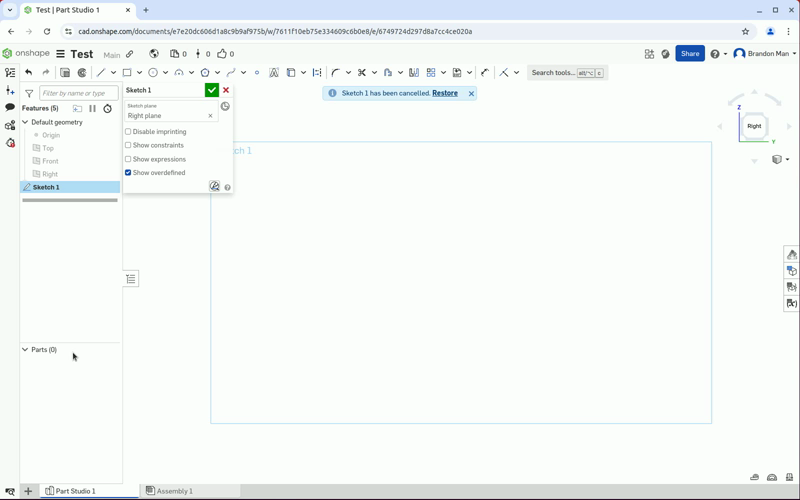
key(y)
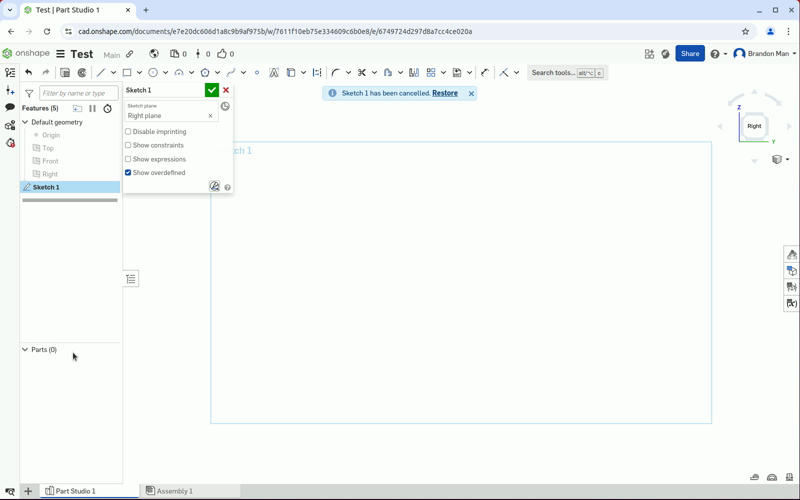
key(l)
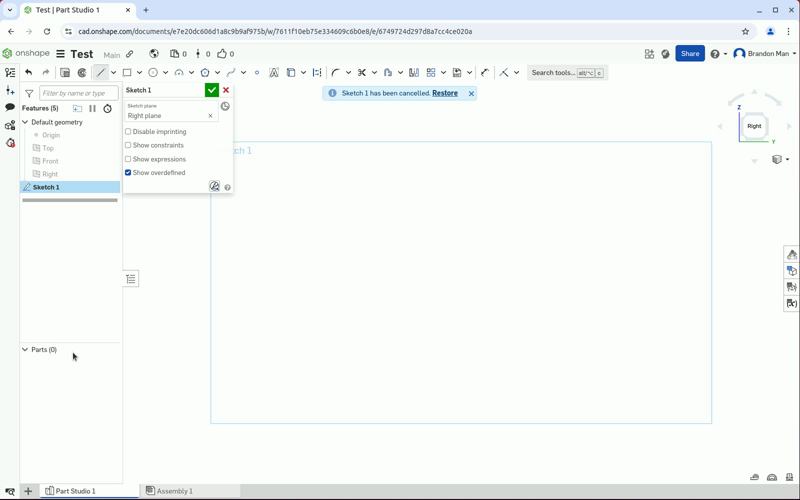
key_down(shift)
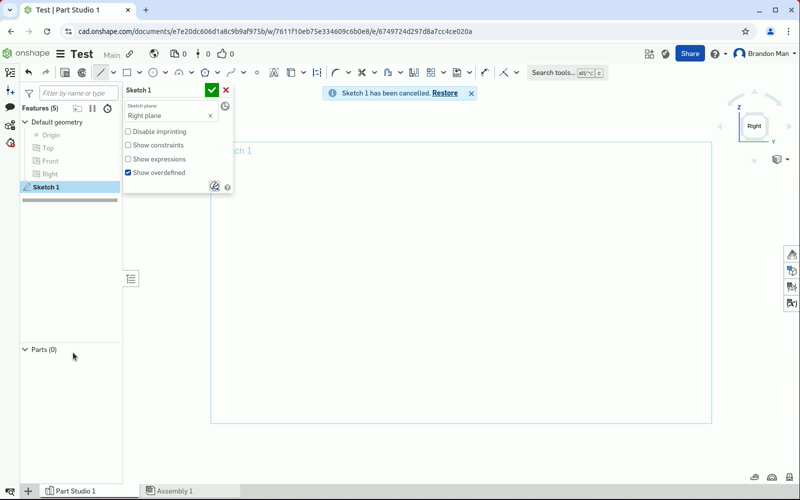
mouse_move(377, 282)
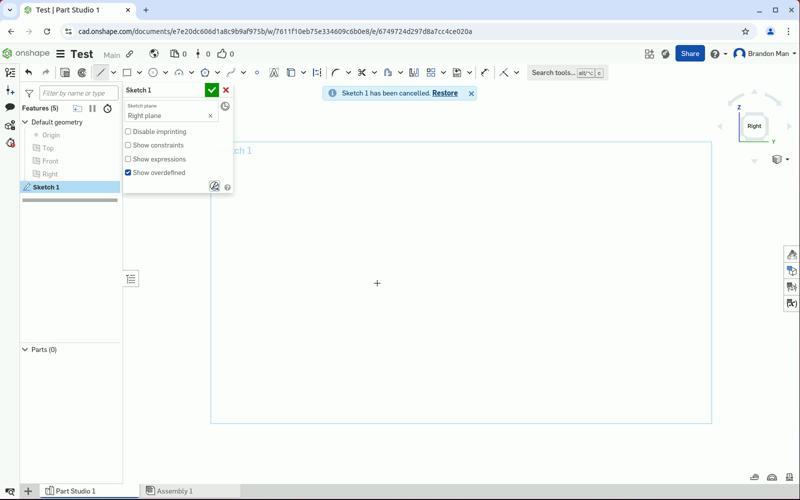
click(377, 282)
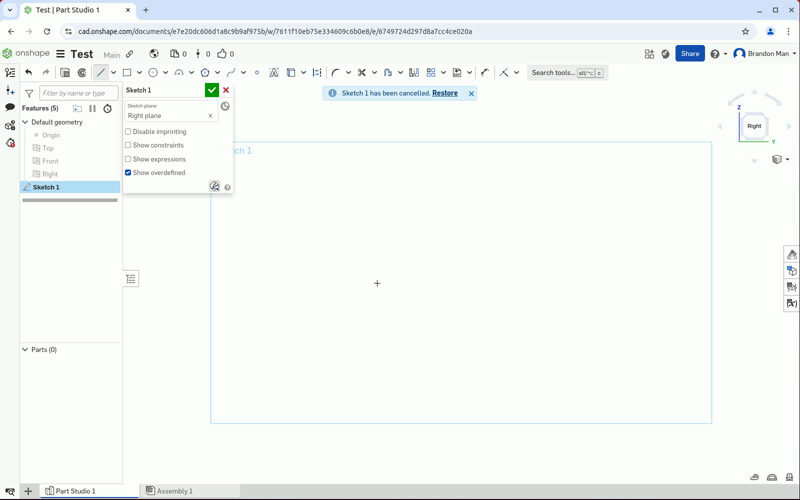
key_up(shift)
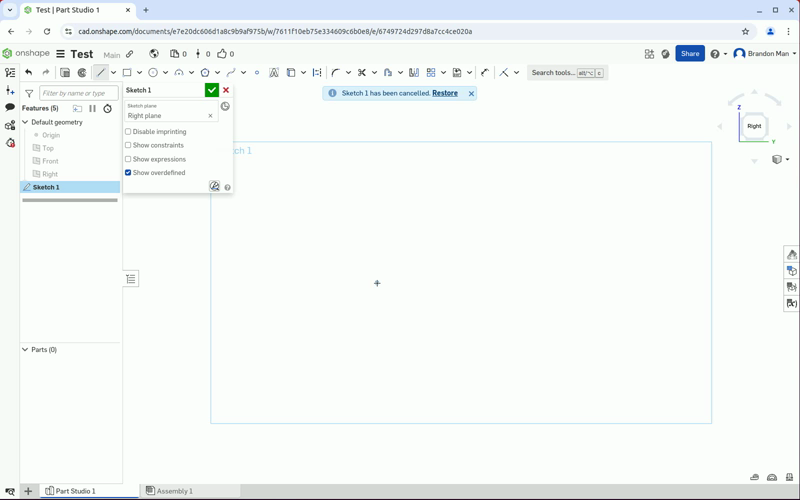
key_down(shift)
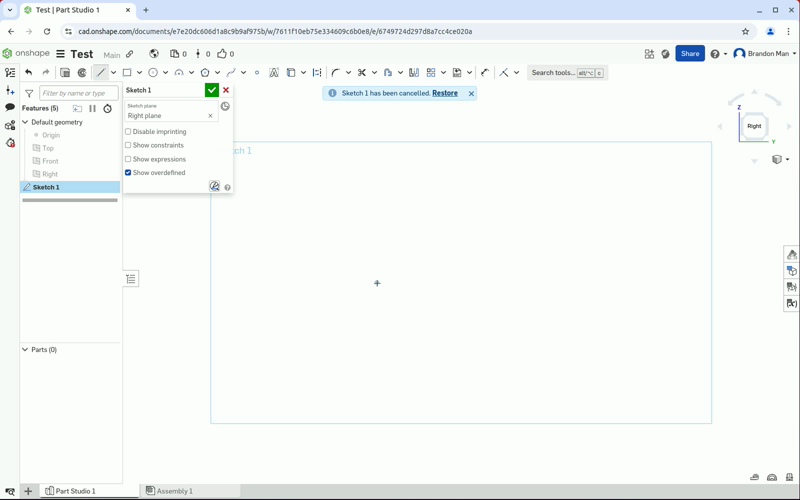
mouse_move(543, 282)
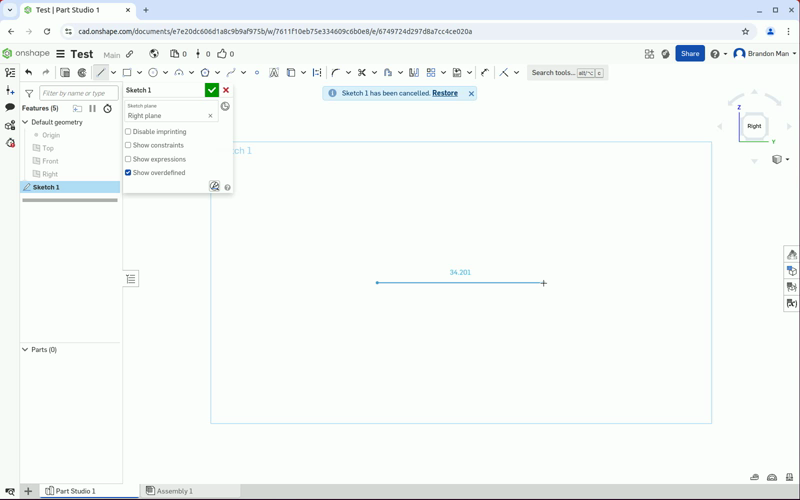
click(543, 282)
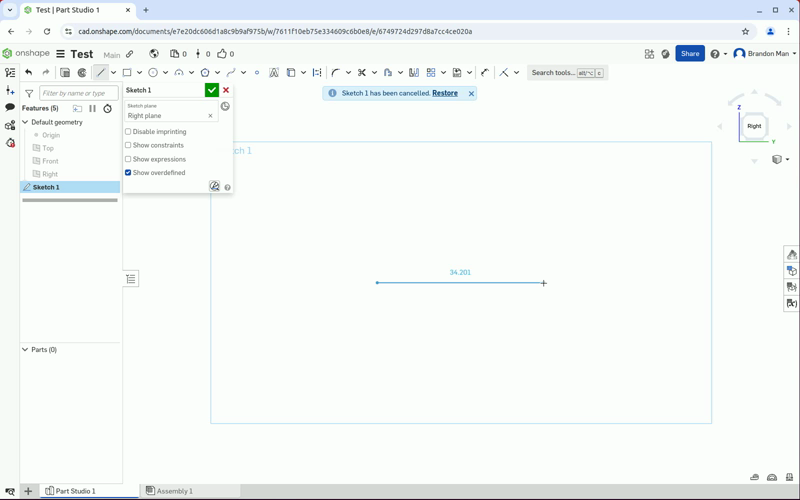
key_up(shift)
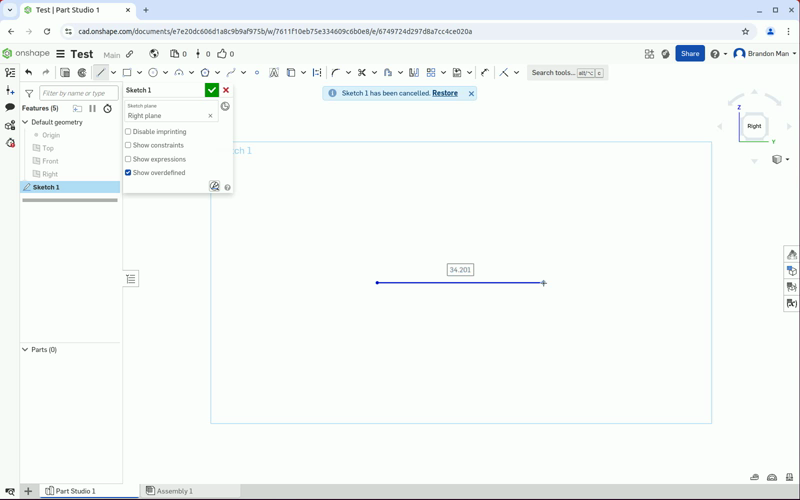
key(esc)
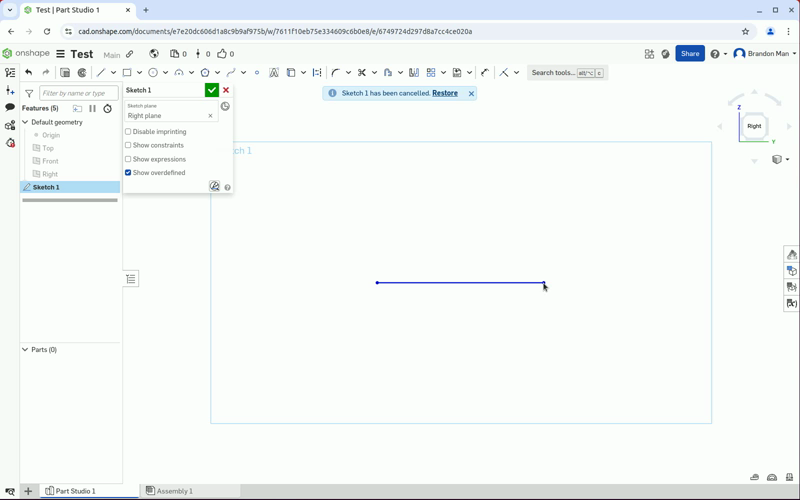
key(a)
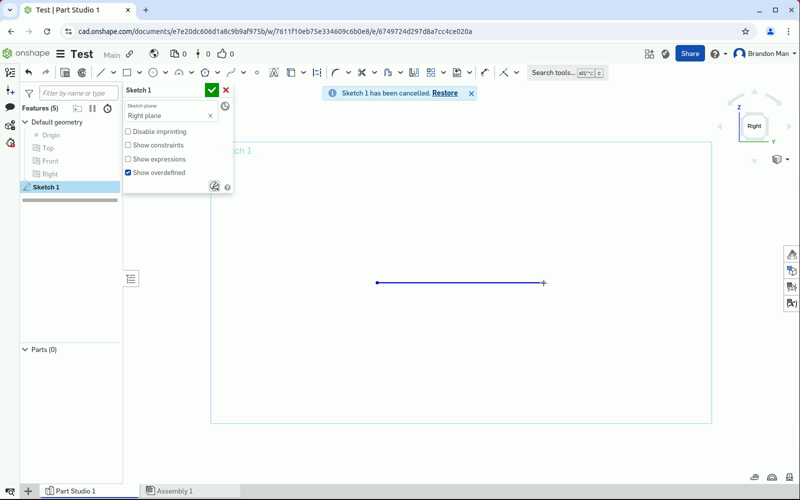
mouse_move(543, 282)
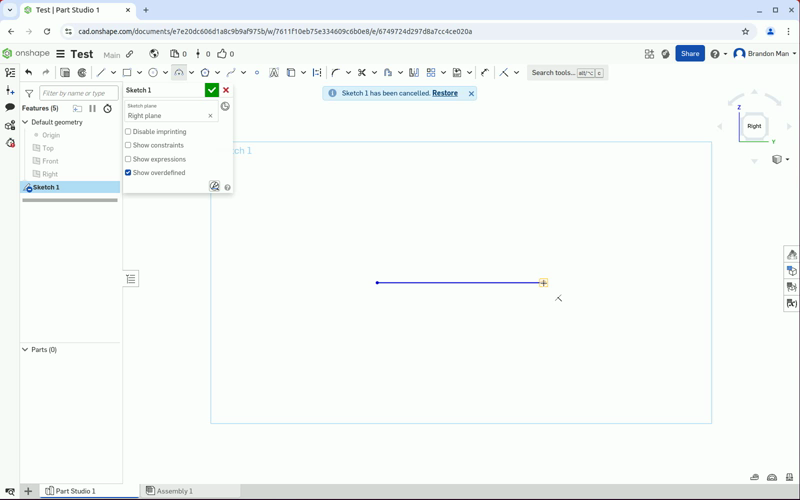
click(543, 282)
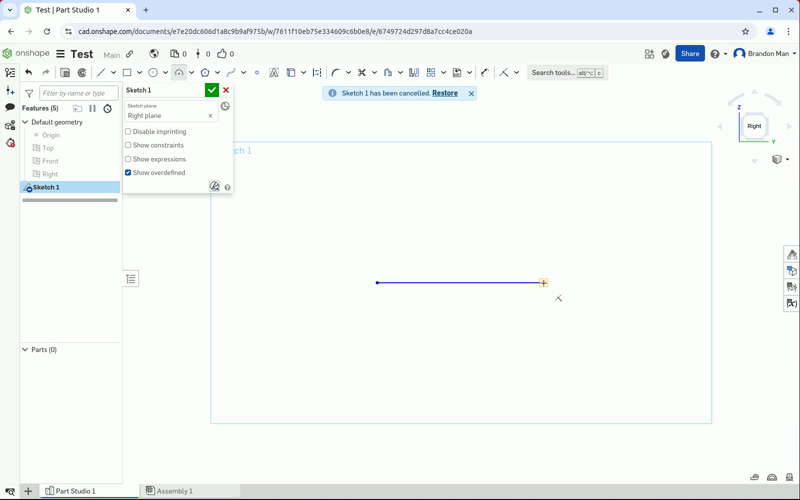
key_down(shift)
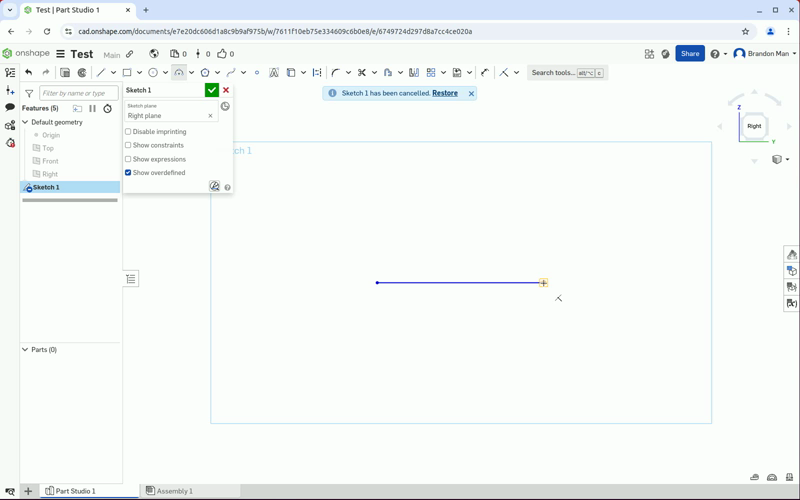
mouse_move(543, 225)
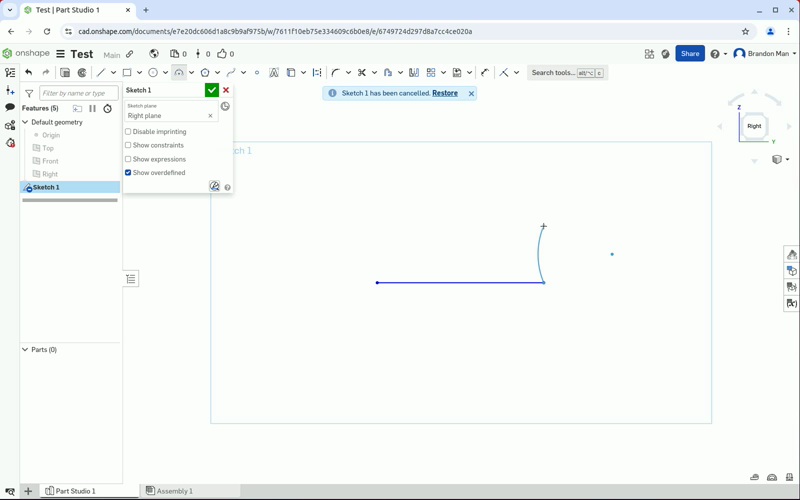
click(543, 225)
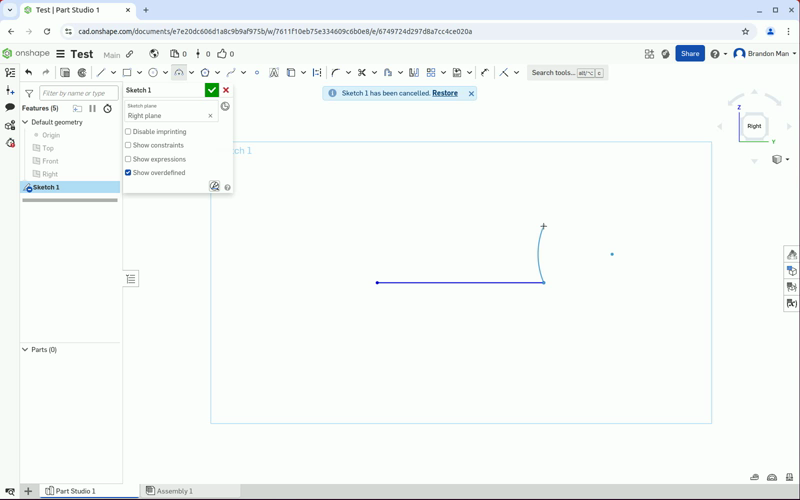
mouse_move(572, 254)
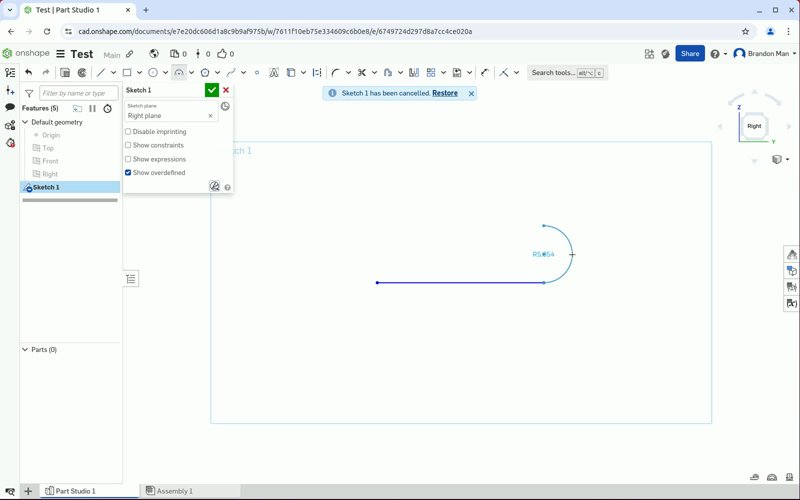
click(572, 254)
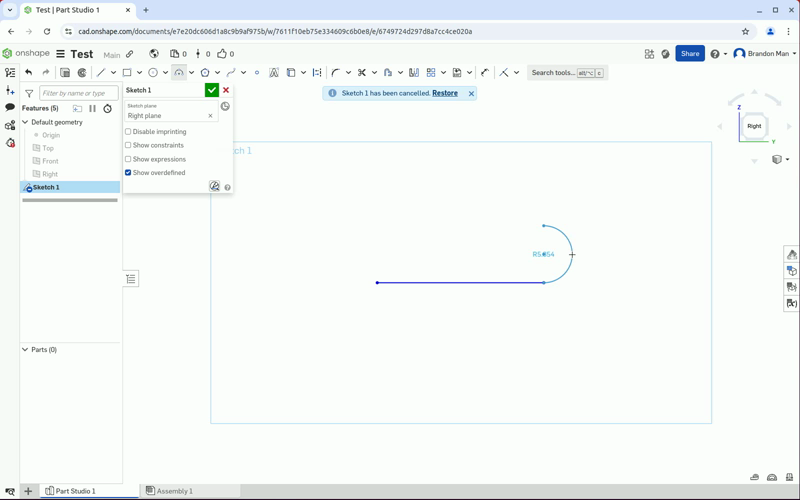
key_up(shift)
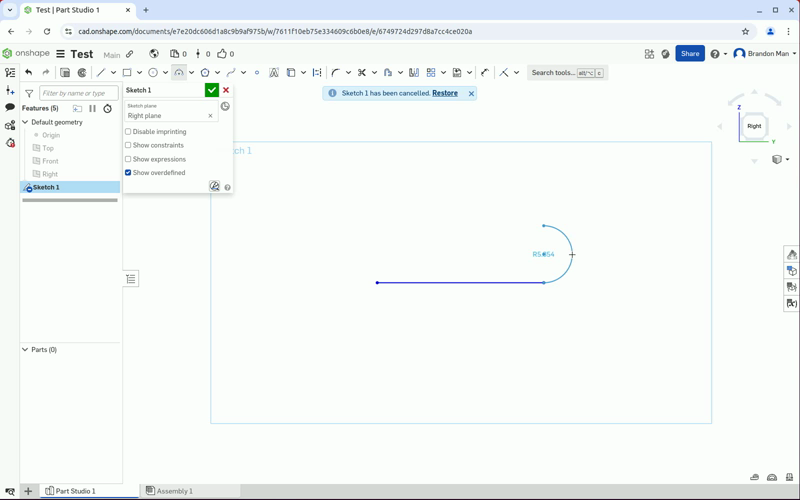
key(esc)
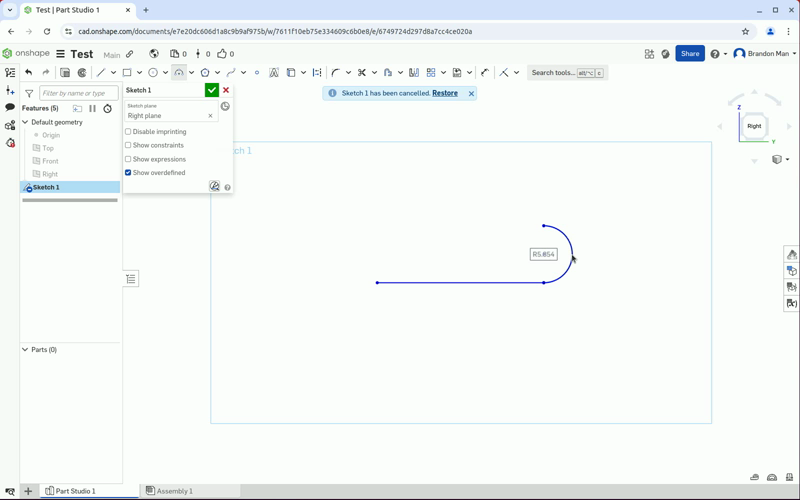
key(l)
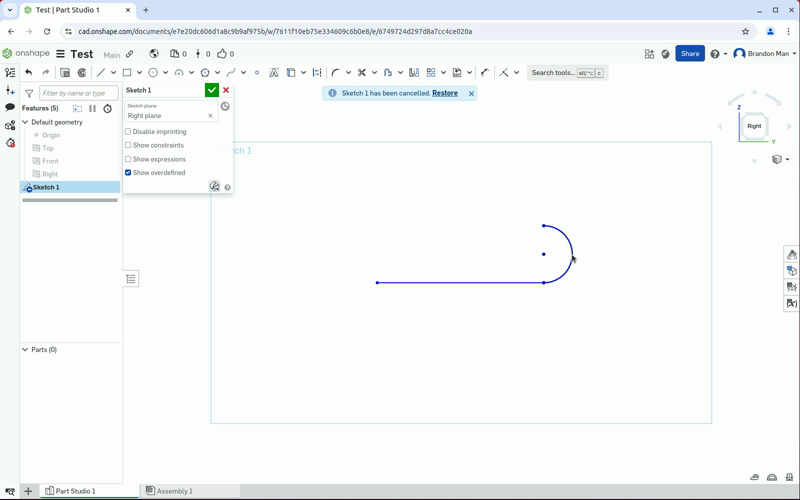
mouse_move(543, 225)
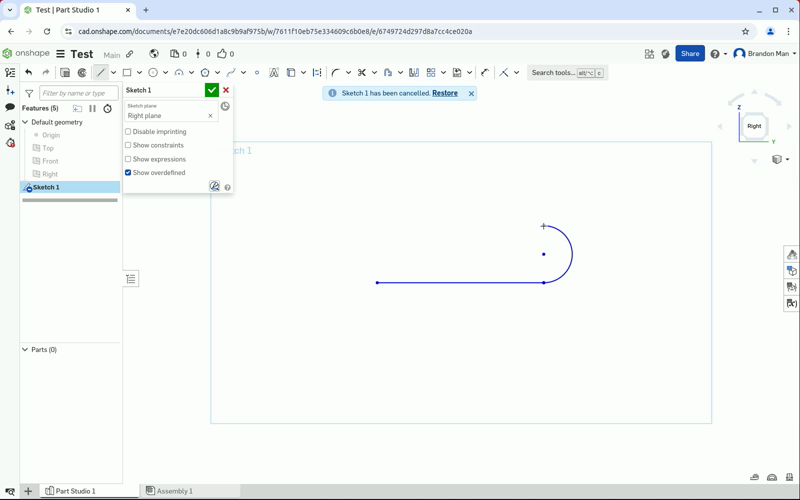
click(543, 225)
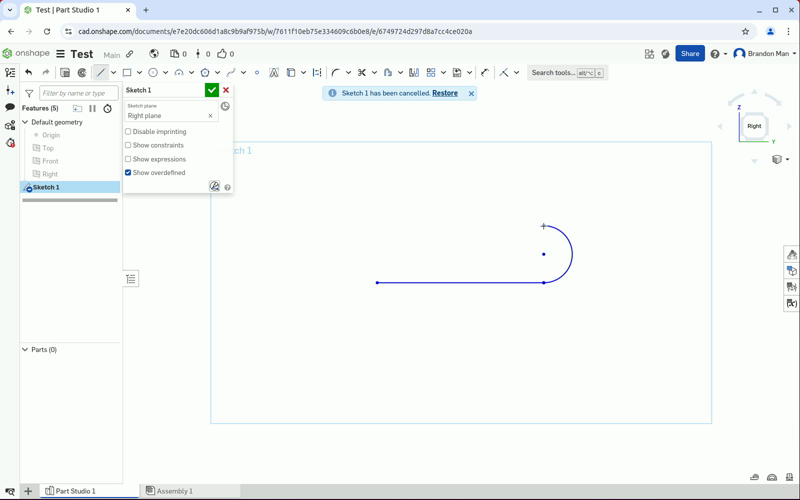
key_down(shift)
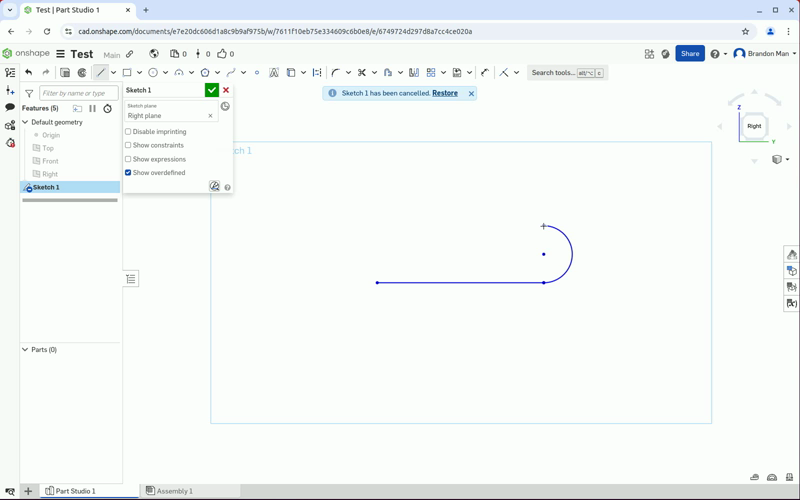
mouse_move(573, 225)
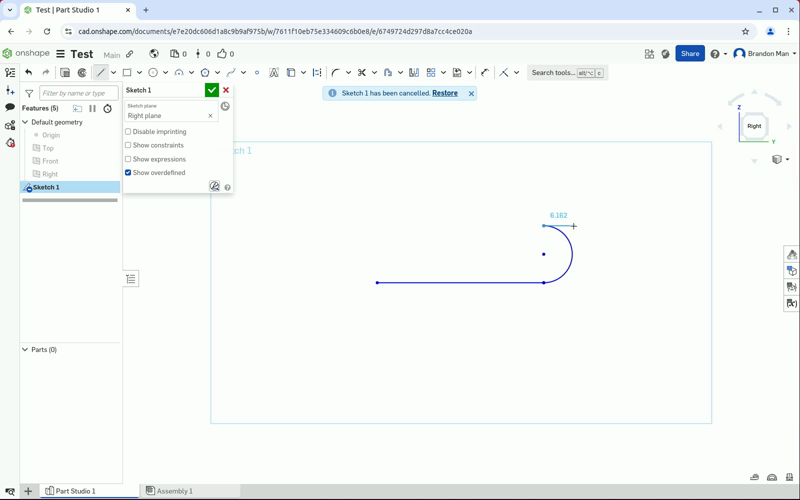
mouse_move(492, 225)
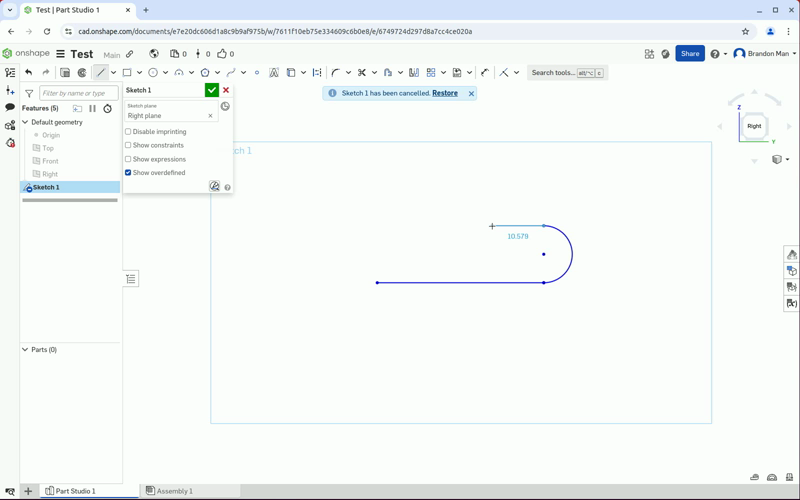
click(492, 225)
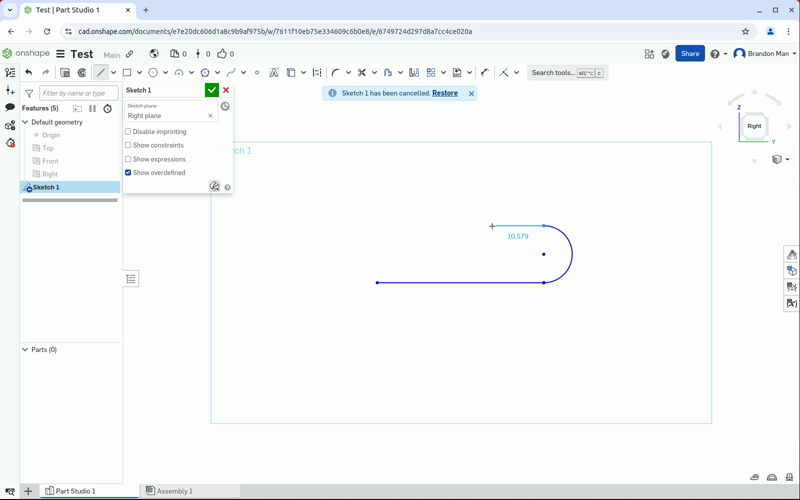
key_up(shift)
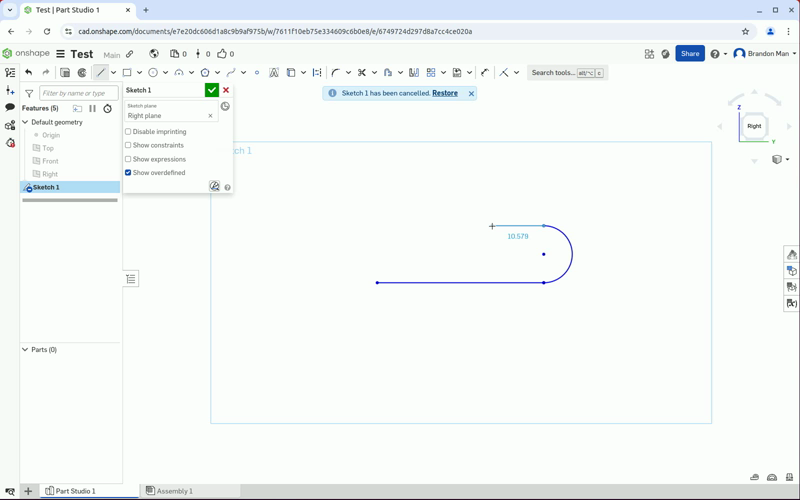
key_down(shift)
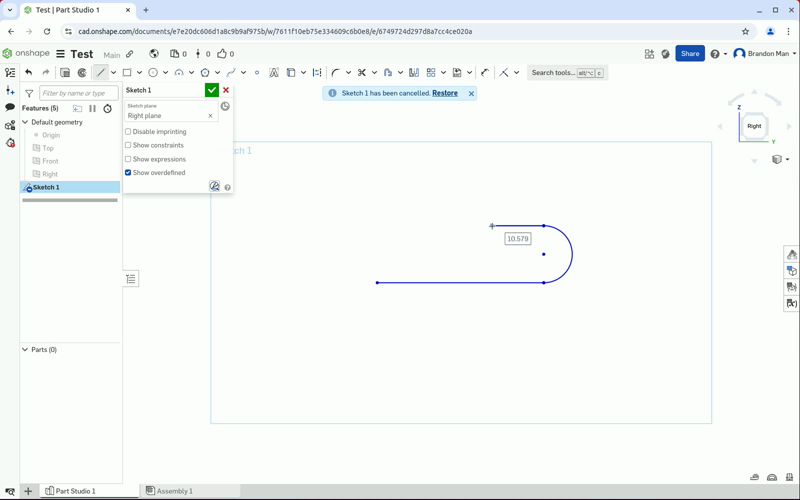
mouse_move(377, 270)
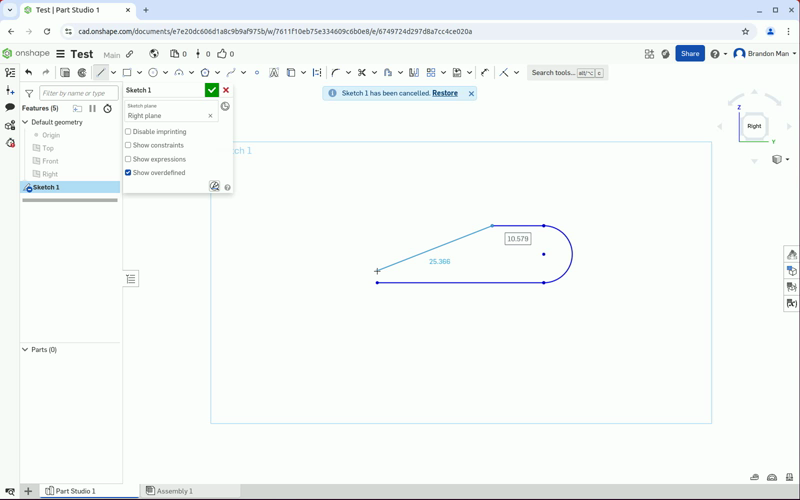
click(377, 270)
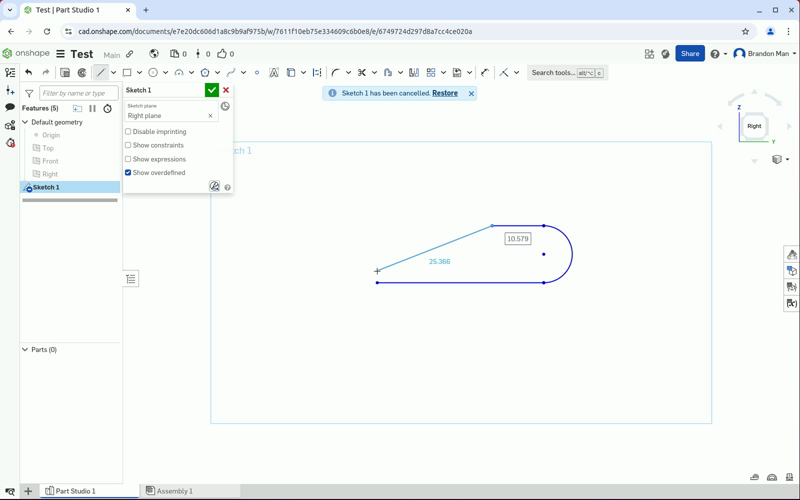
key_up(shift)
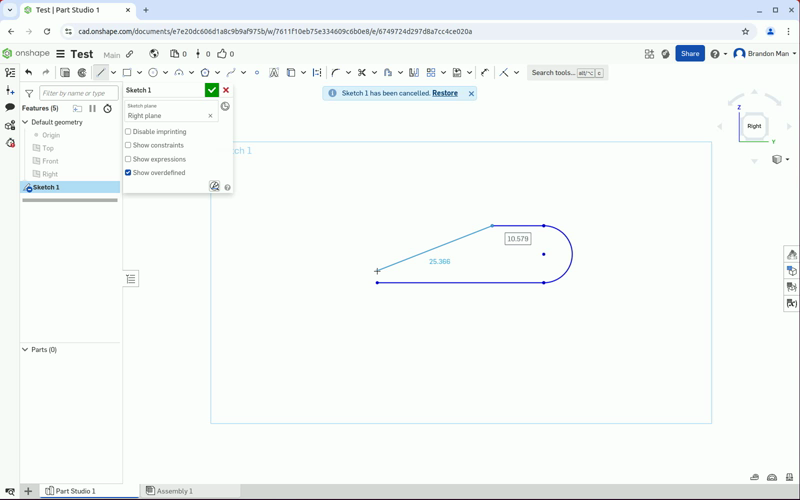
mouse_move(407, 270)
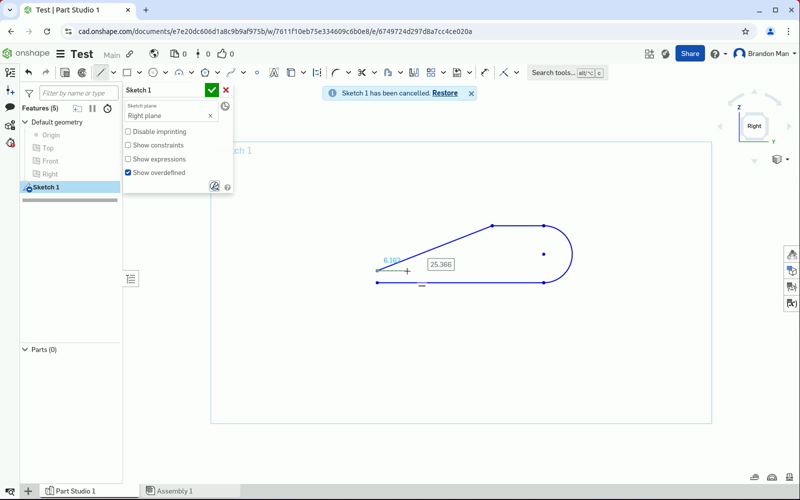
key_down(shift)
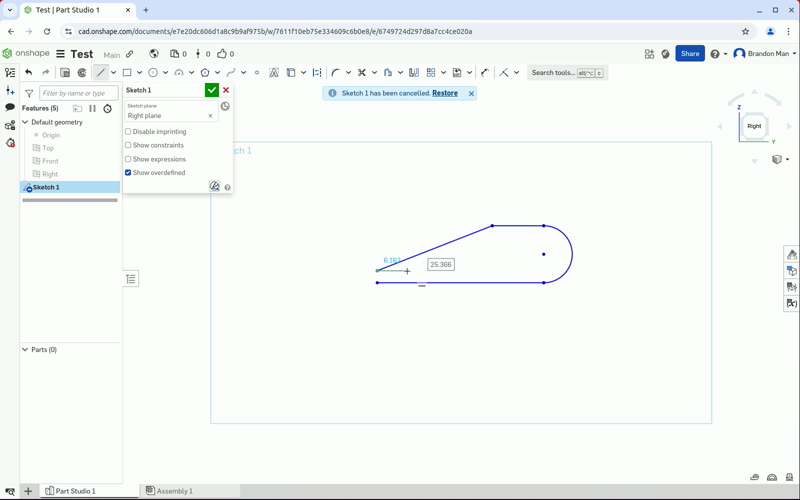
mouse_move(377, 282)
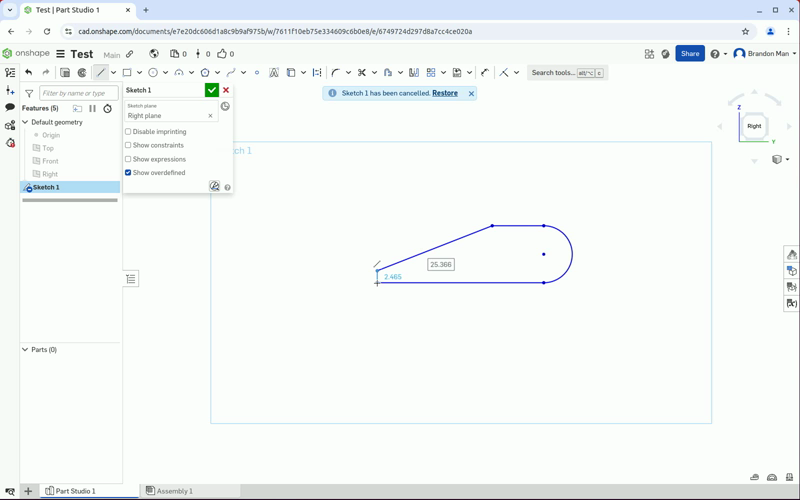
key_up(shift)
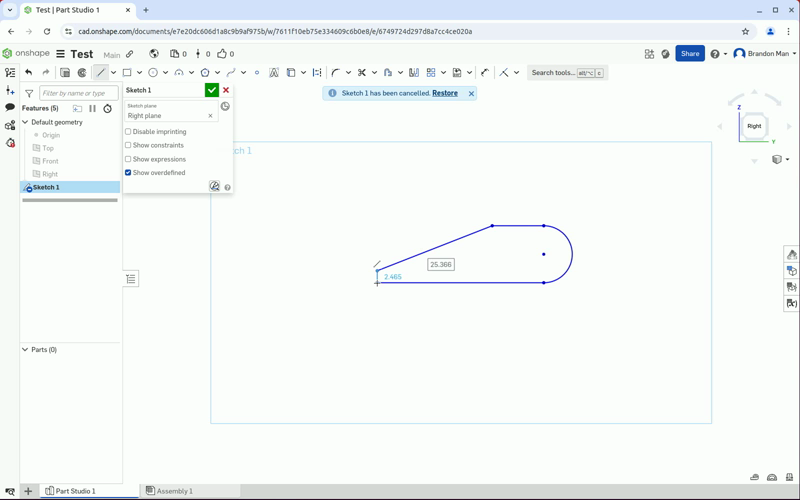
click(377, 282)
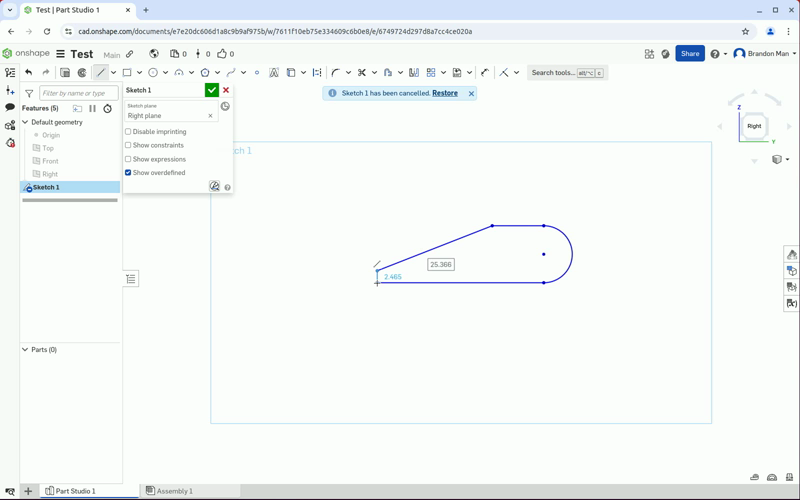
key(esc)
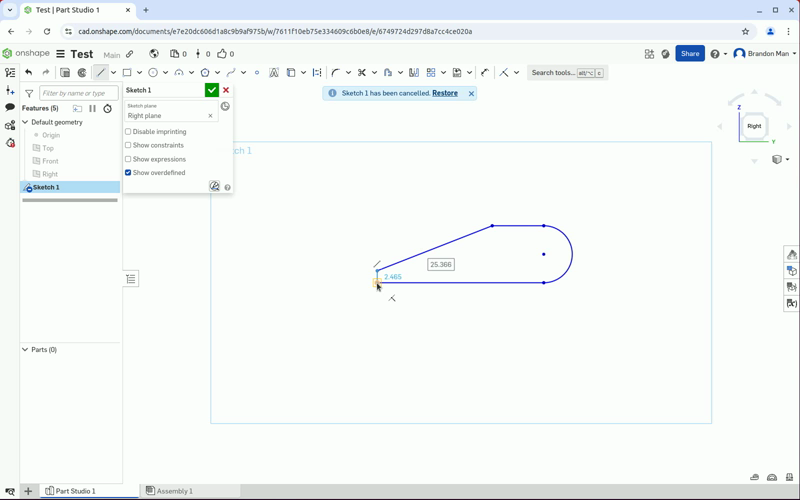
key(c)
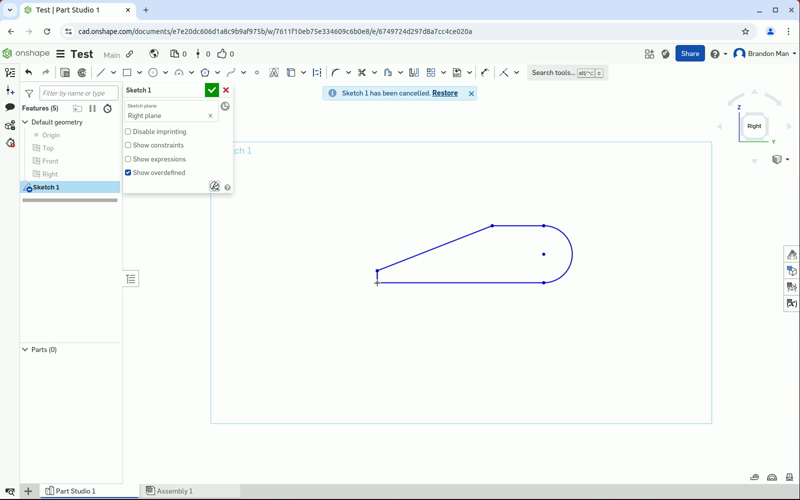
key_down(shift)
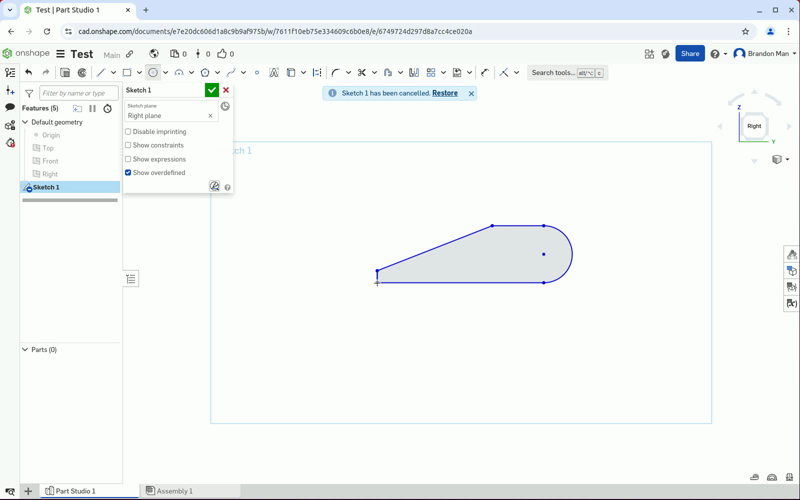
mouse_move(543, 254)
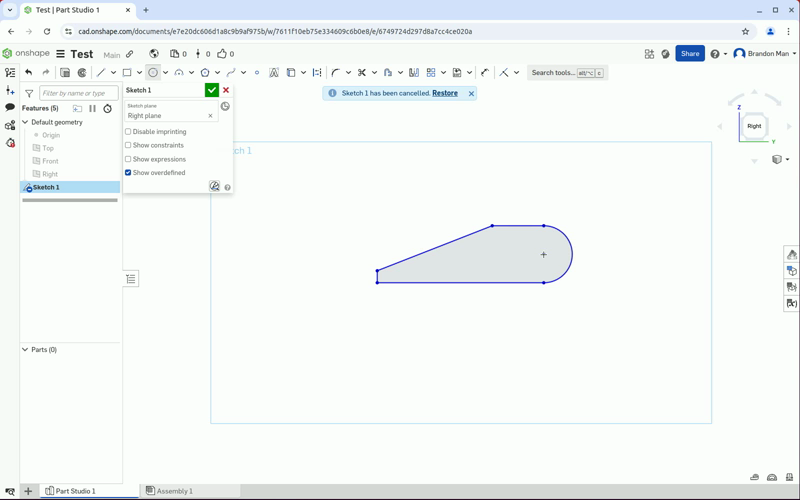
click(543, 254)
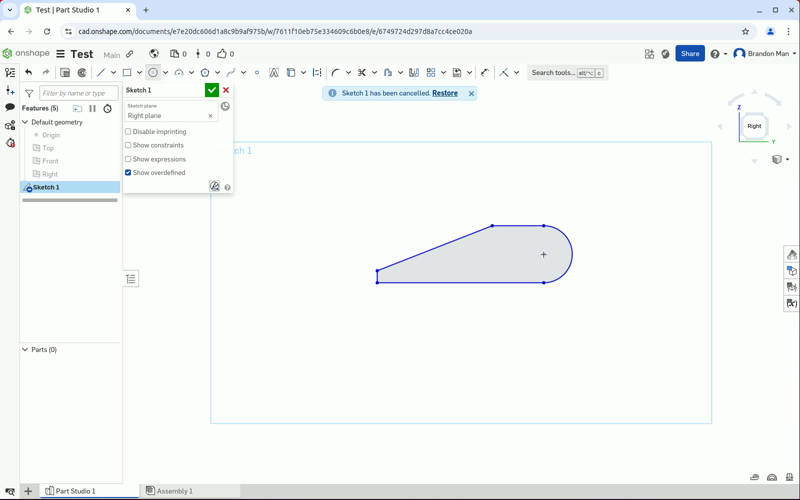
key_up(shift)
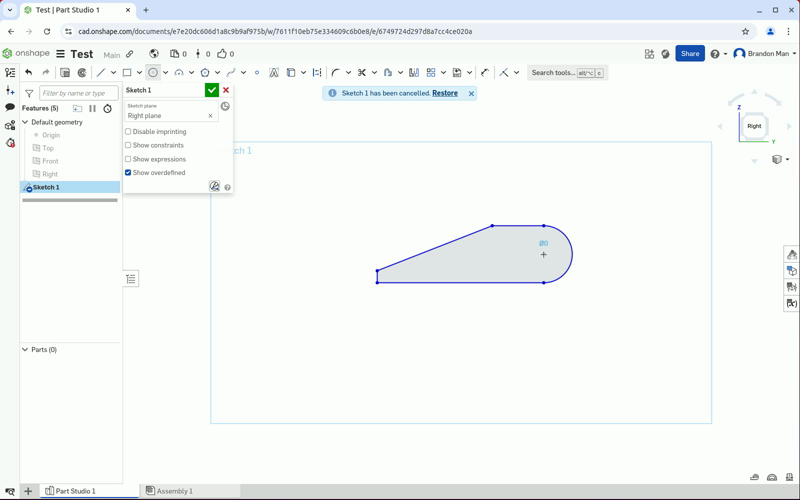
mouse_move(570, 254)
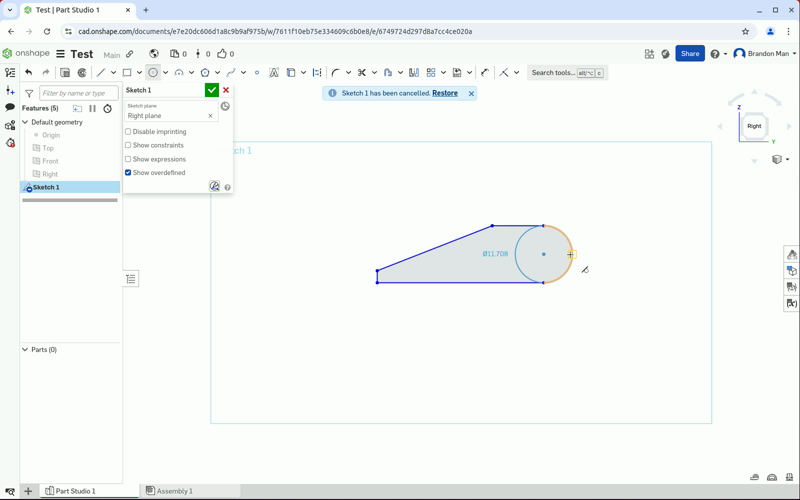
scroll(6)
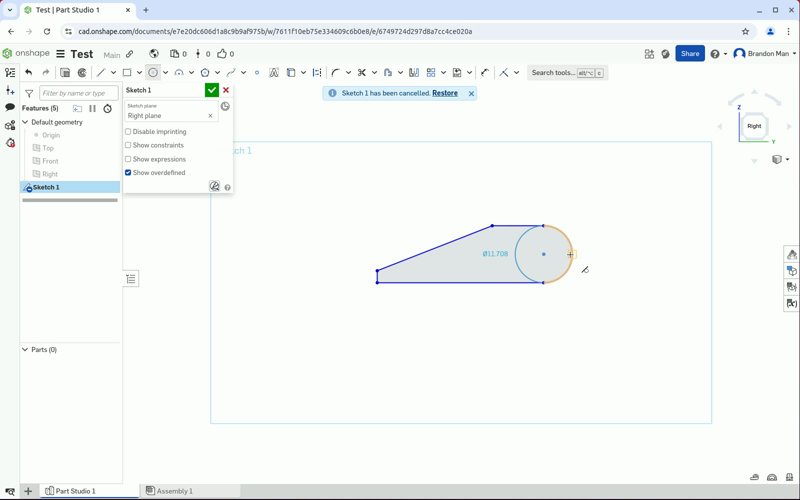
scroll(6)
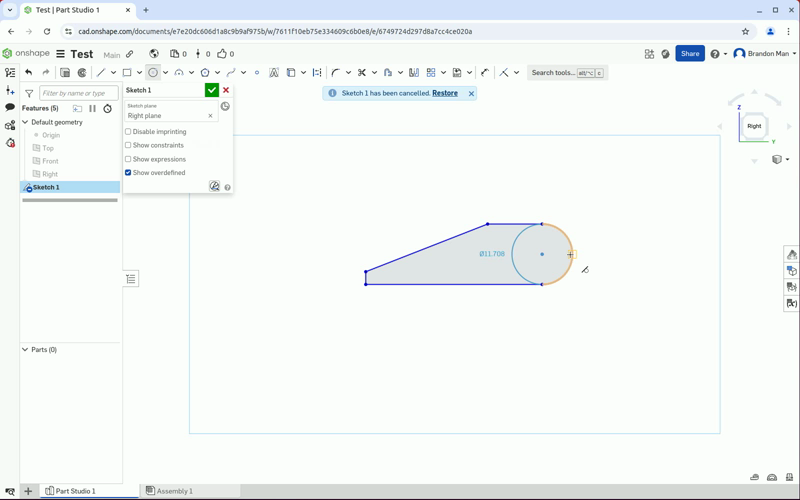
scroll(6)
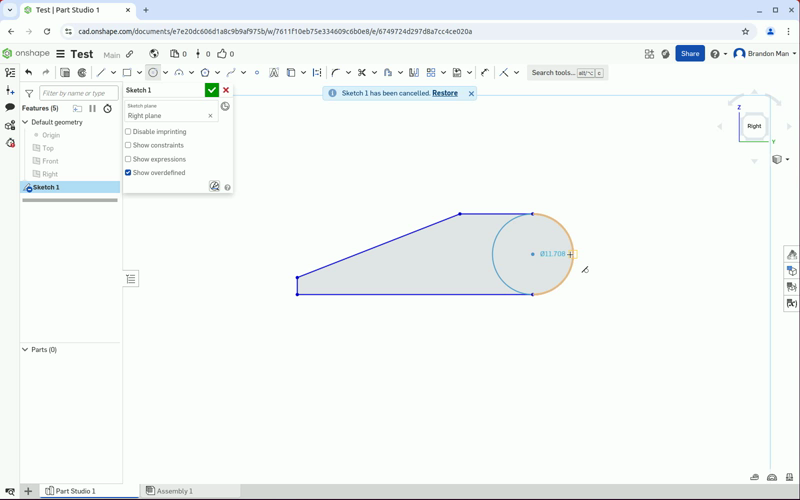
scroll(6)
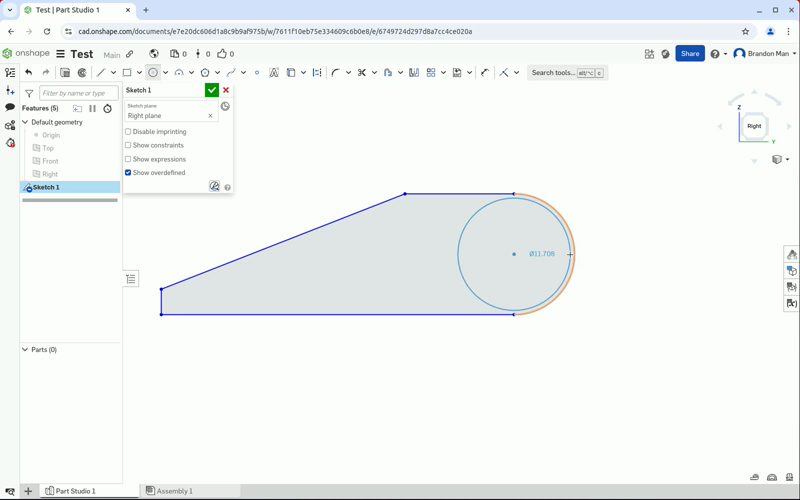
scroll(6)
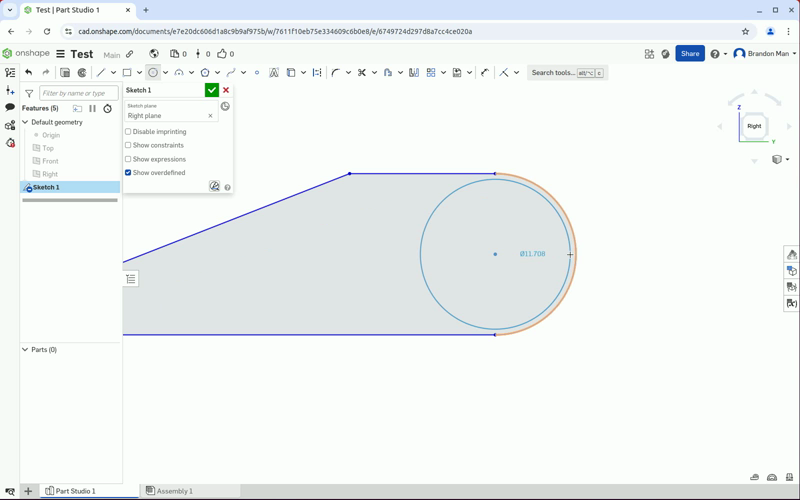
scroll(6)
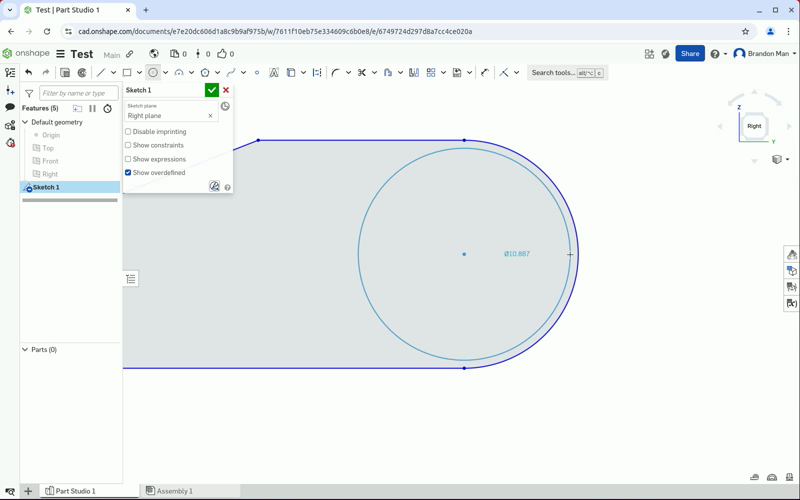
scroll(6)
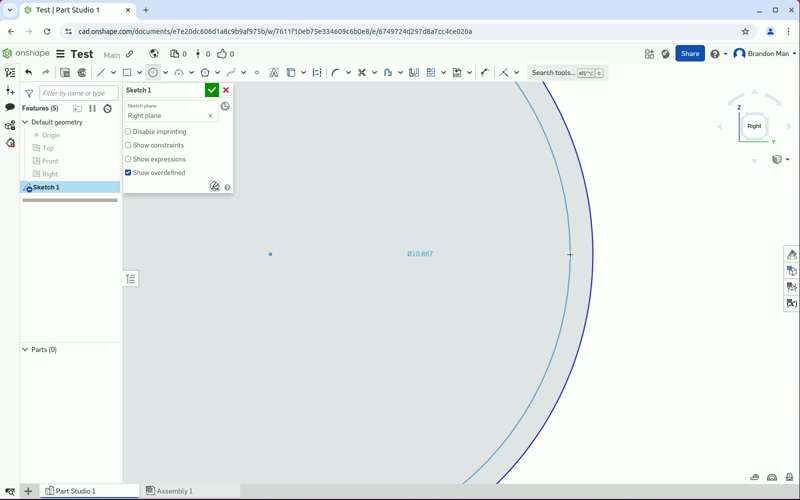
click(570, 254)
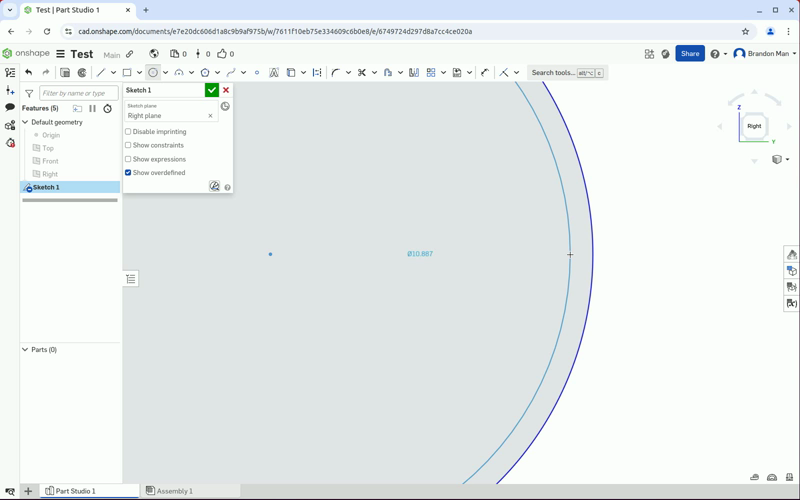
scroll(-6)
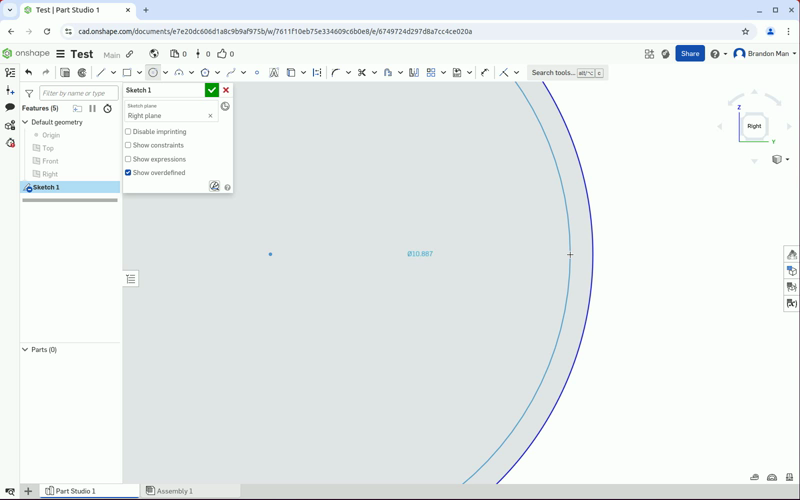
scroll(-6)
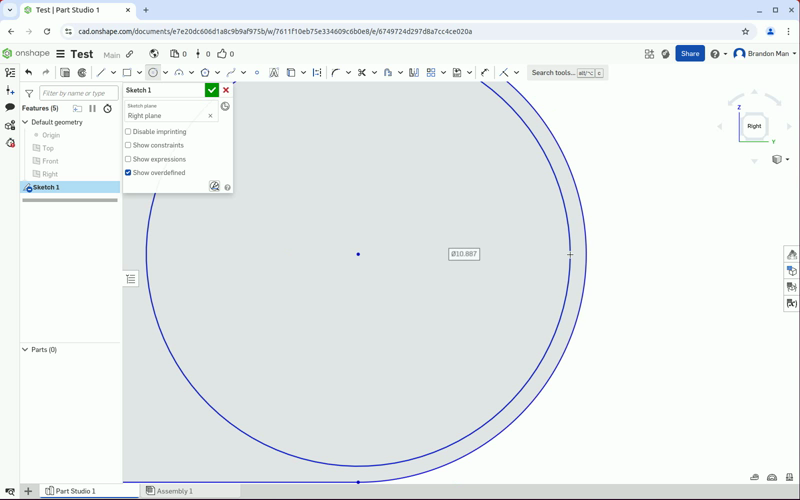
scroll(-6)
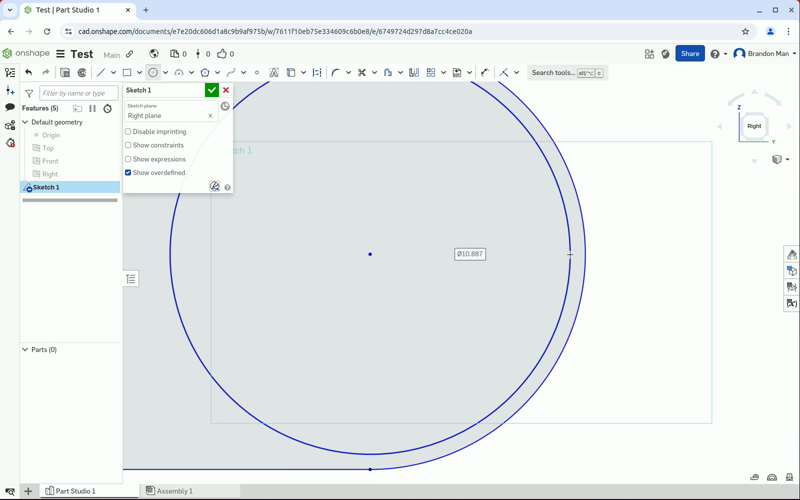
scroll(-6)
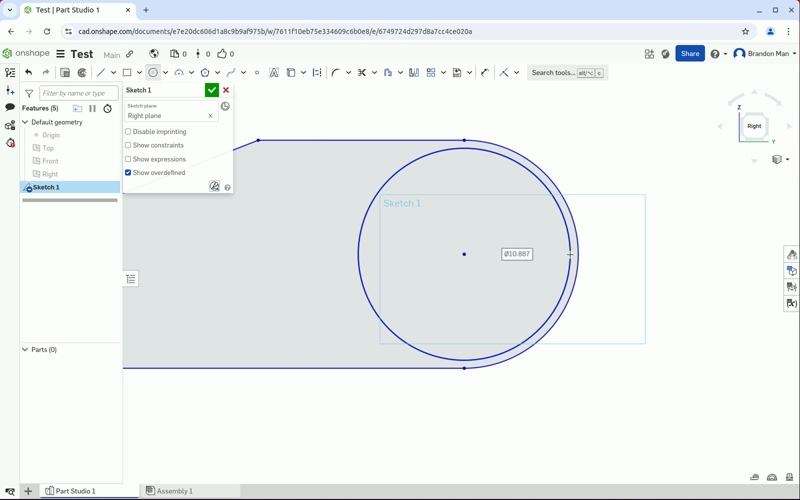
scroll(-6)
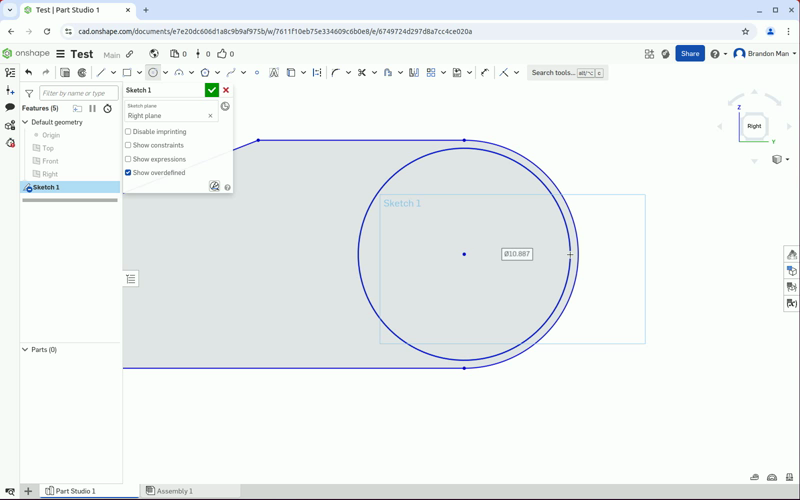
scroll(-6)
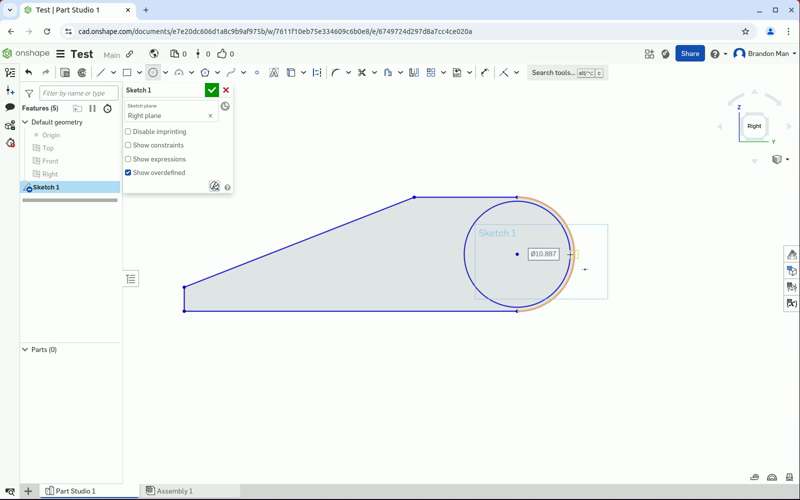
scroll(-6)
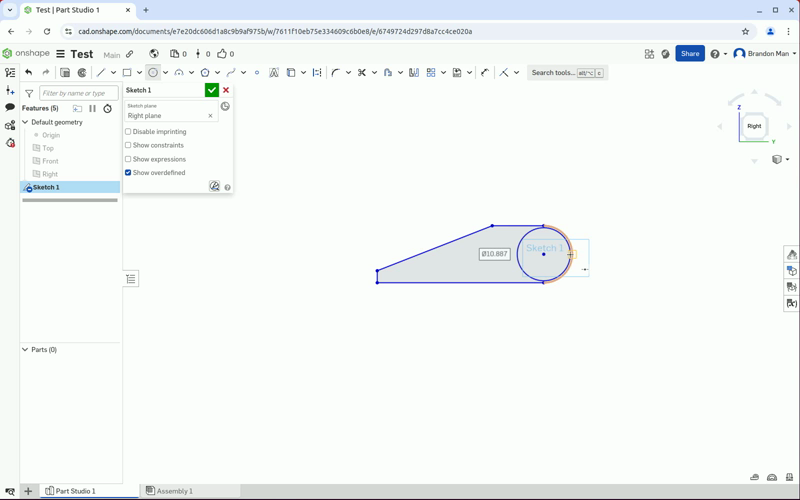
key(esc)
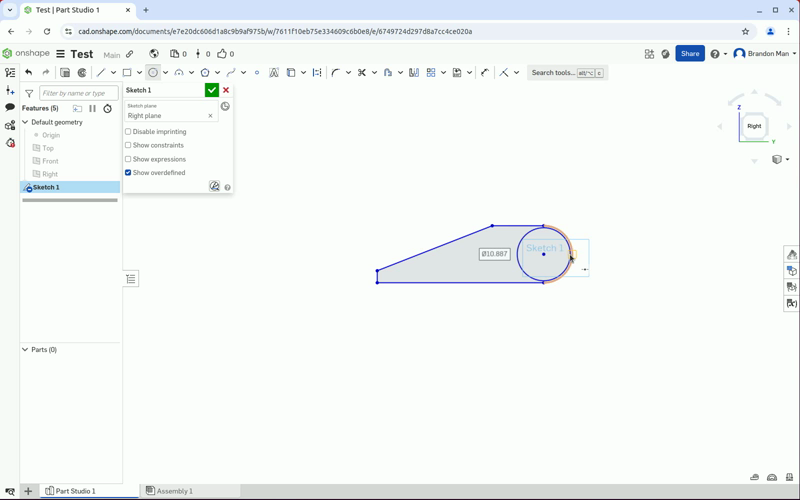
mouse_move(517, 232)
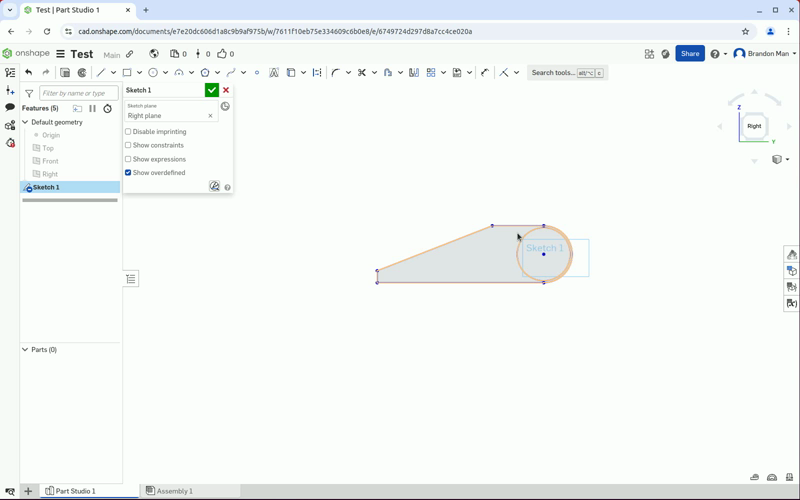
click(517, 232)
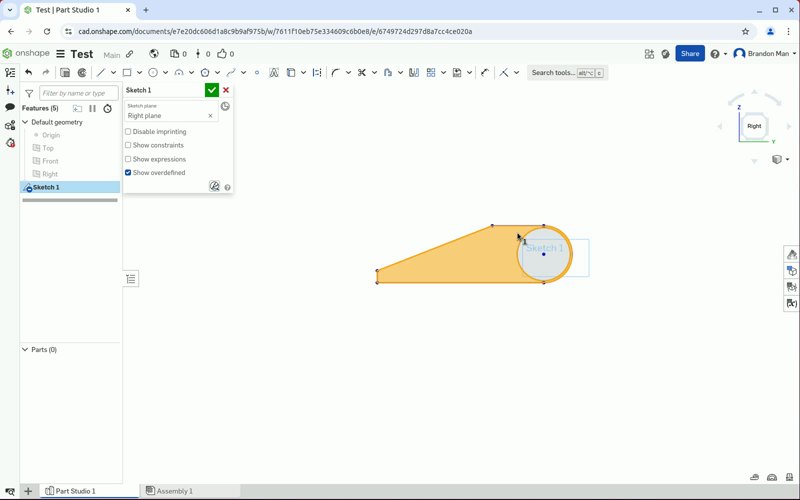
mouse_move(73, 352)
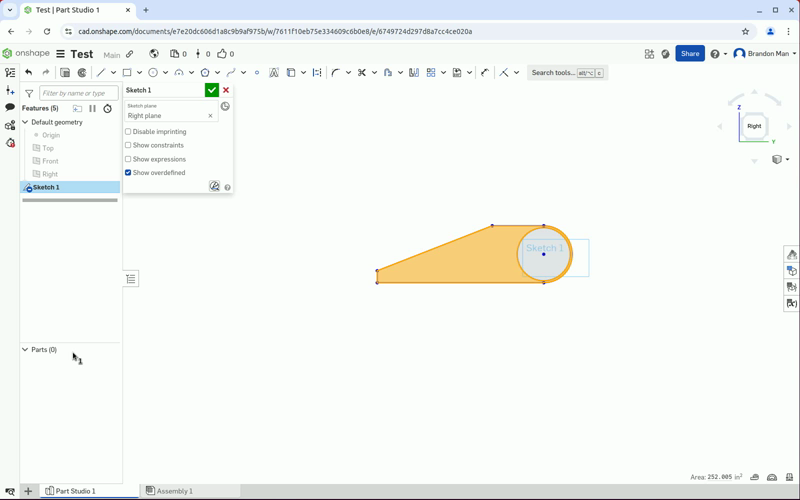
key(shift+y)
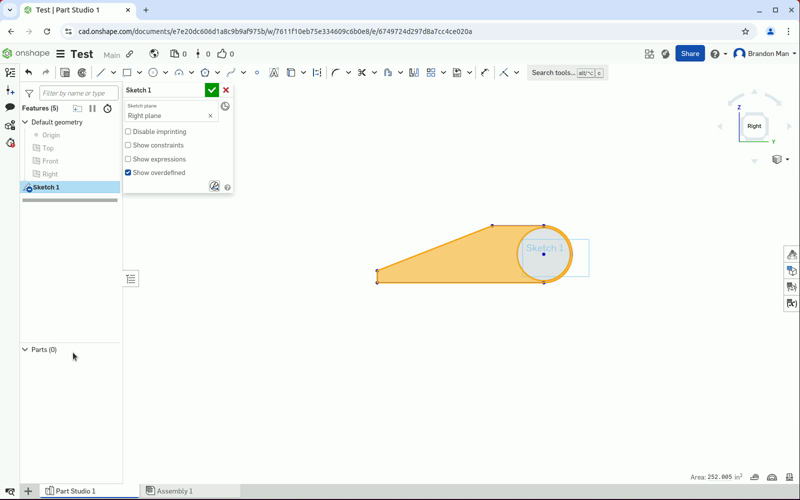
key(shift+e)
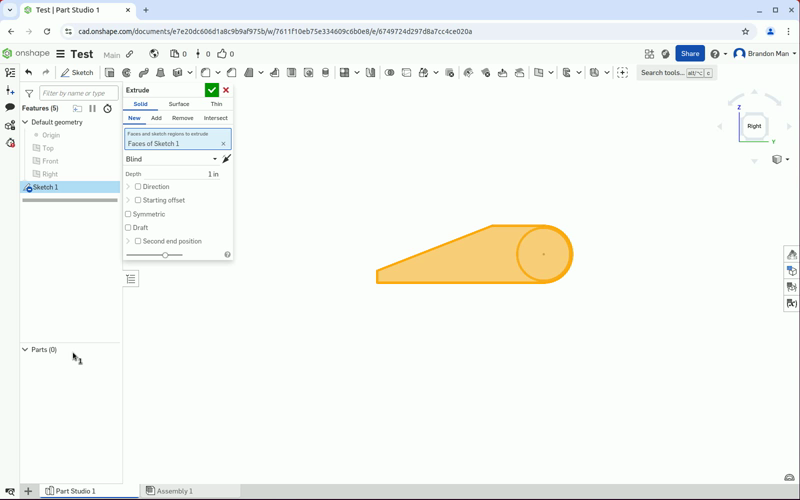
mouse_move(143, 106)
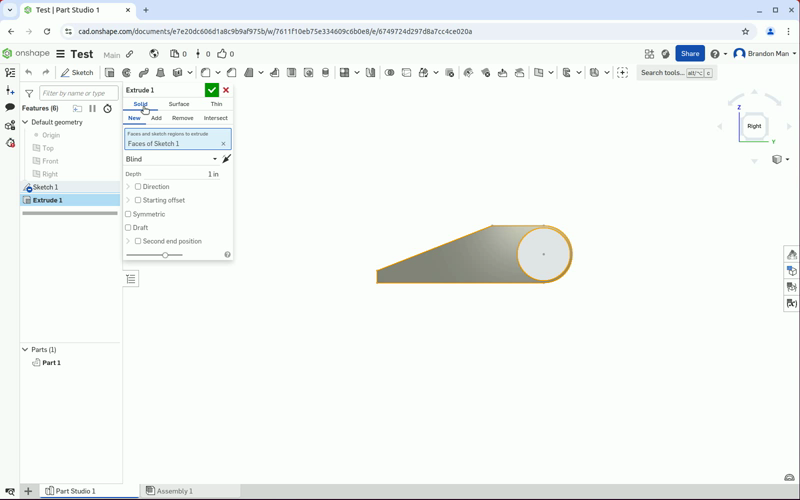
click(143, 106)
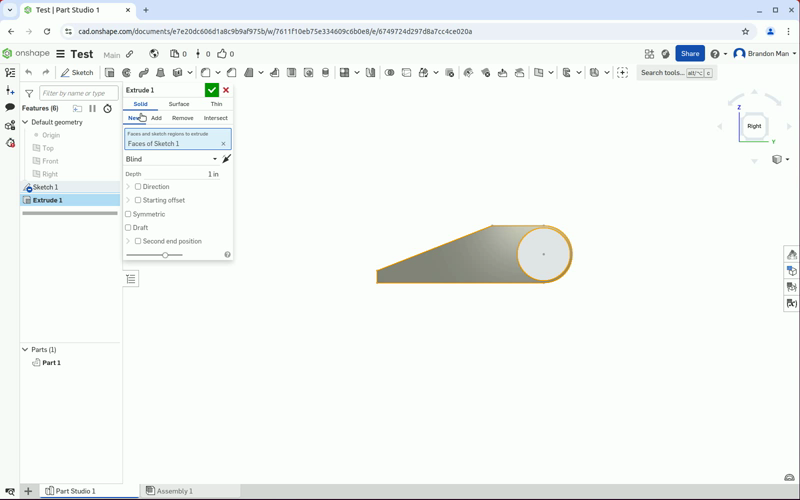
mouse_move(137, 120)
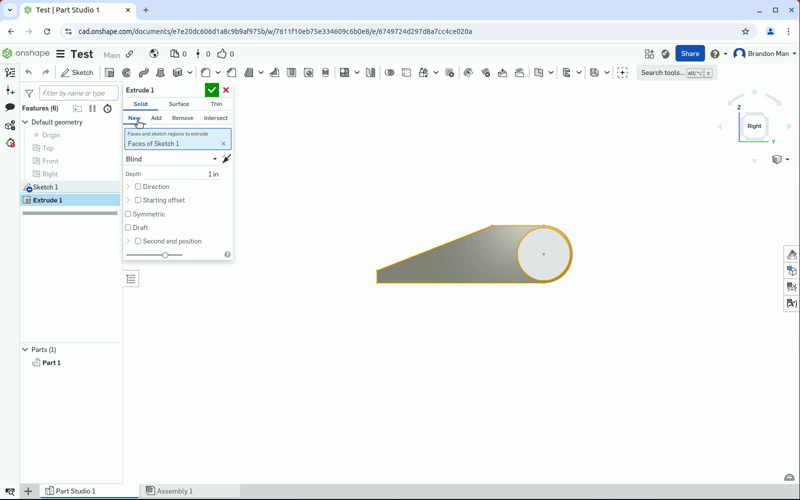
click(137, 120)
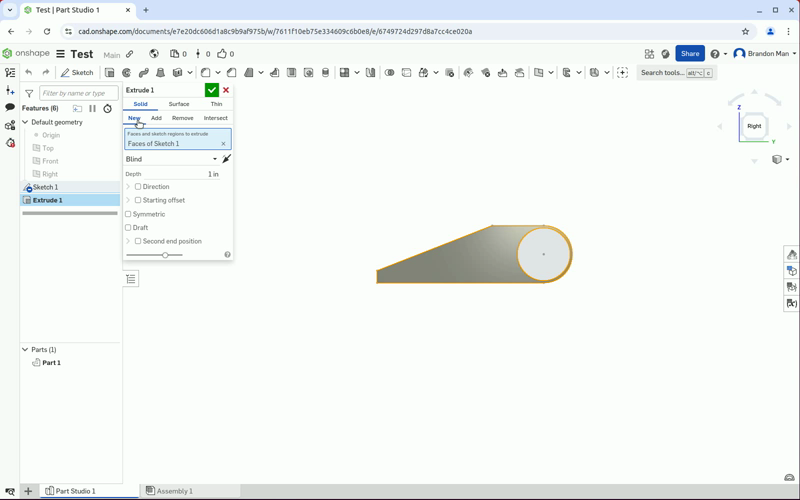
key(tab, 4)
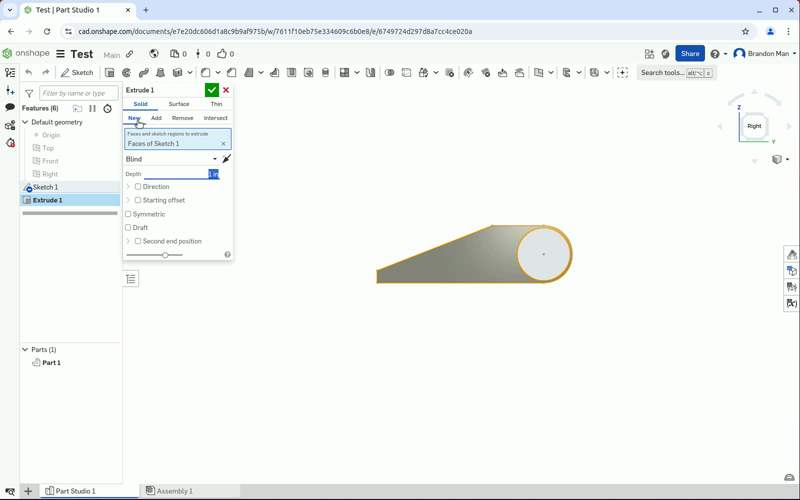
text(-0.241)
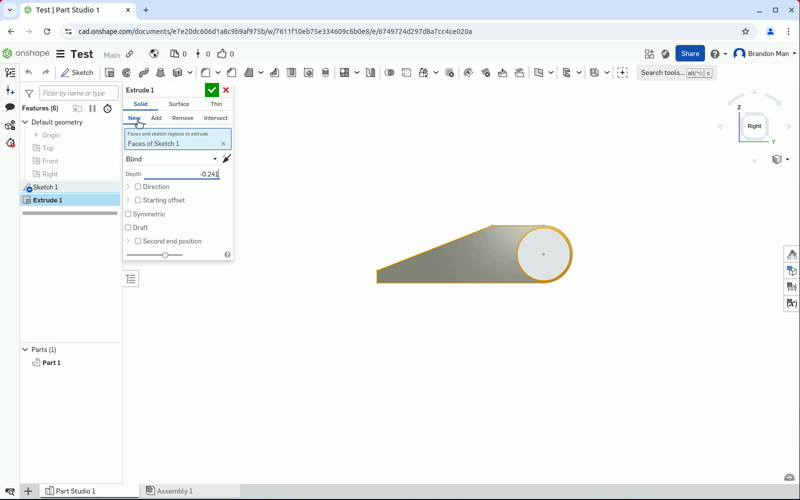
key(enter)
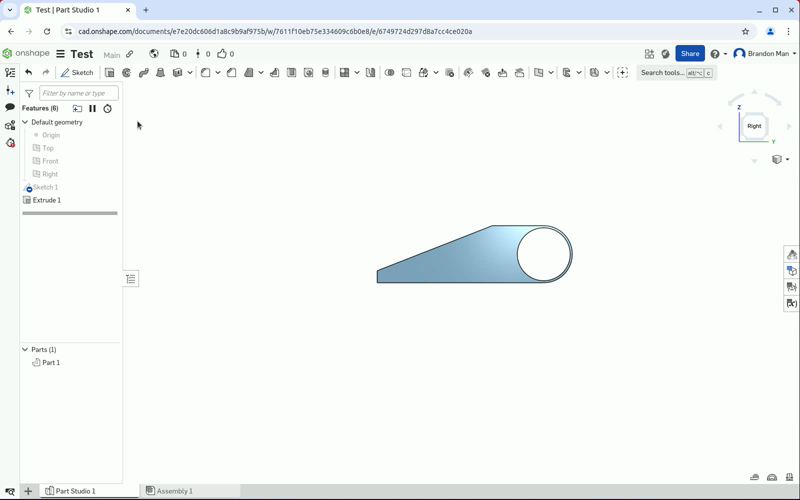
key(shift+h)
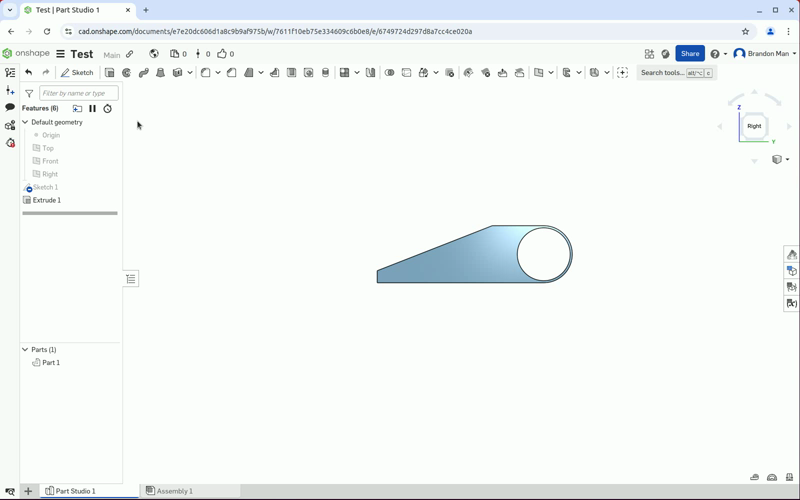
key(shift+h)
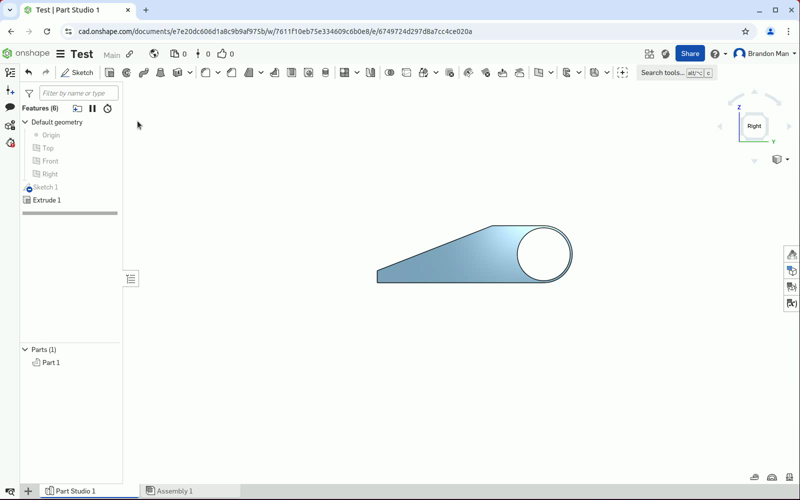
mouse_move(73, 189)
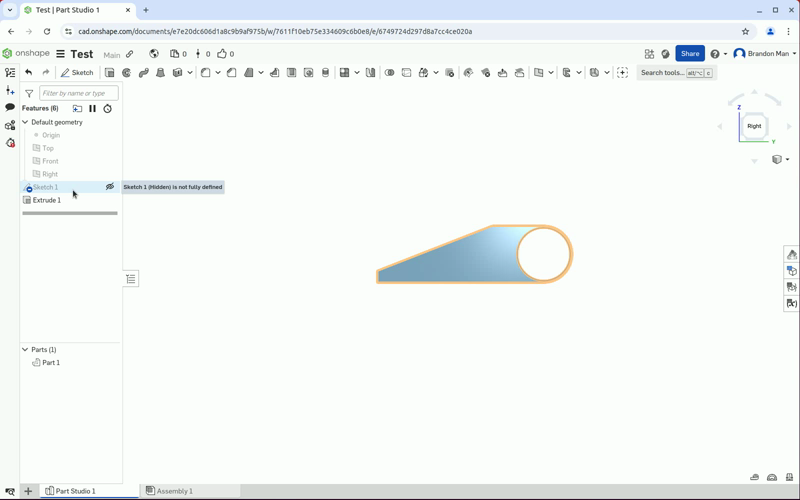
click(73, 189)
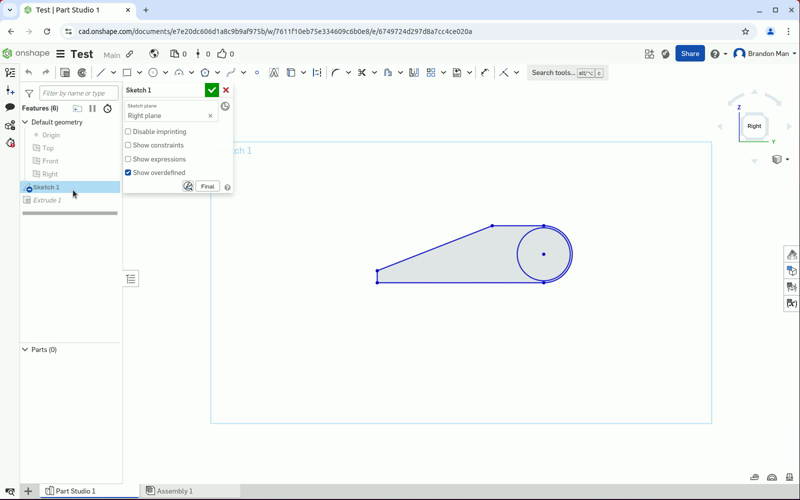
mouse_move(229, 92)
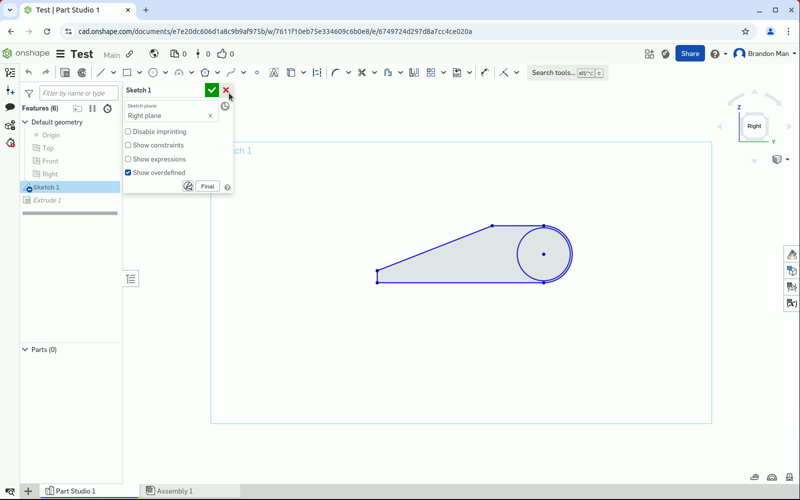
click(229, 92)
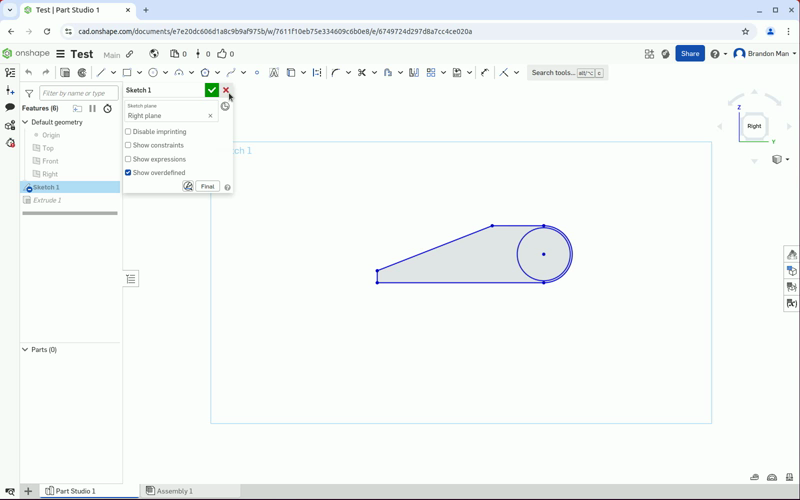
key(shift+s)
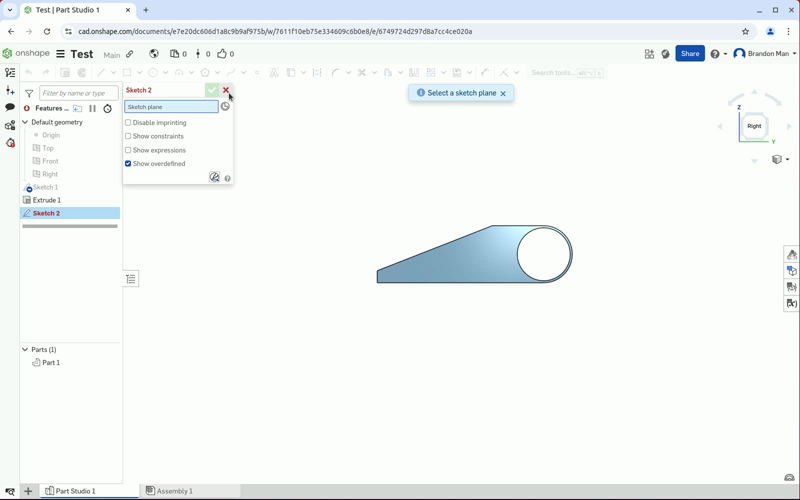
mouse_move(73, 176)
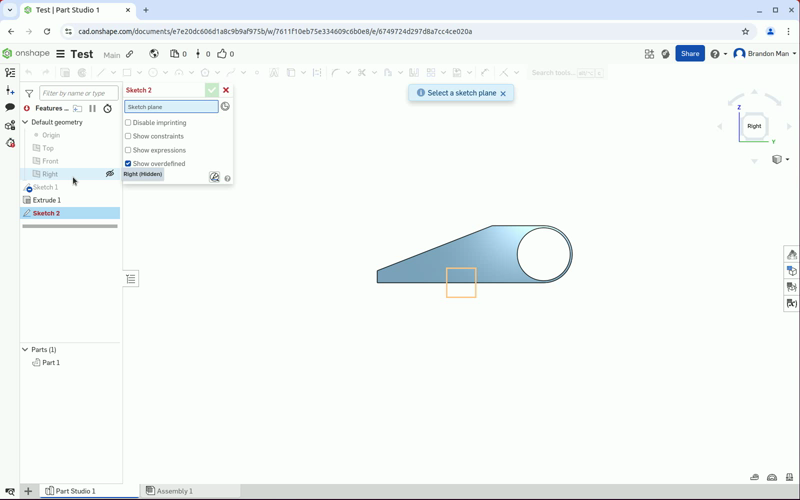
click(73, 176)
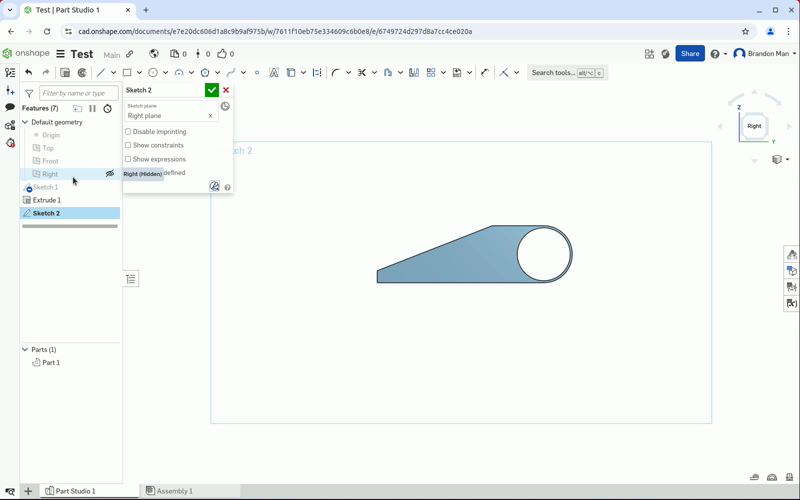
mouse_move(73, 352)
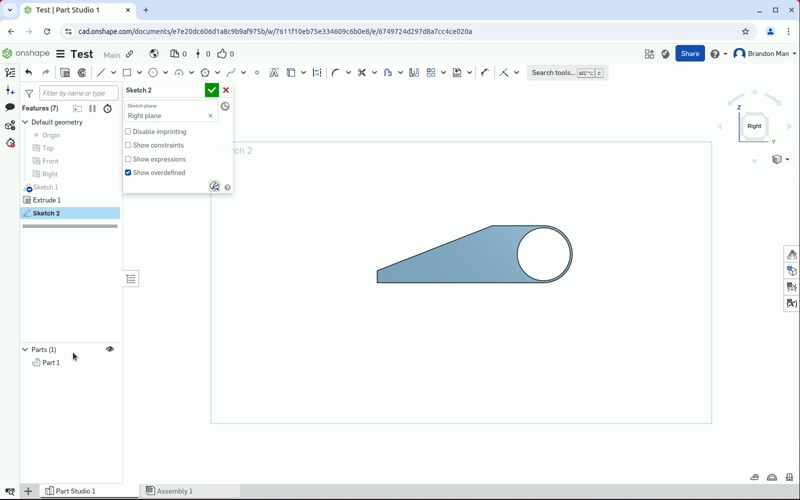
key(y)
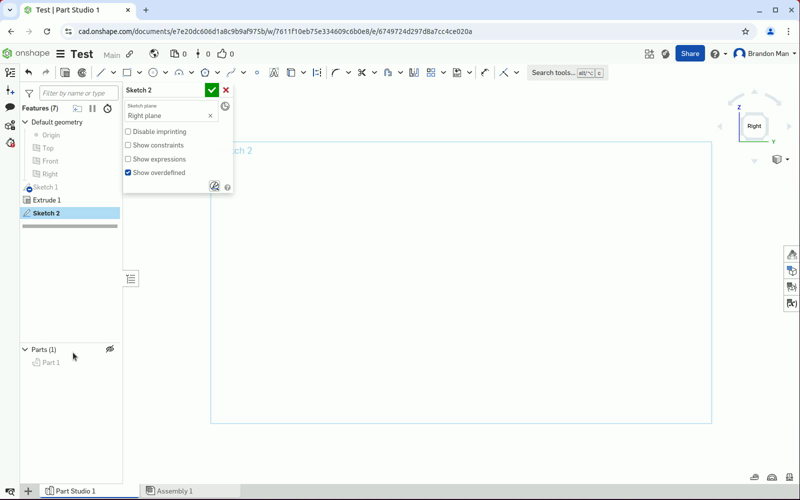
key(c)
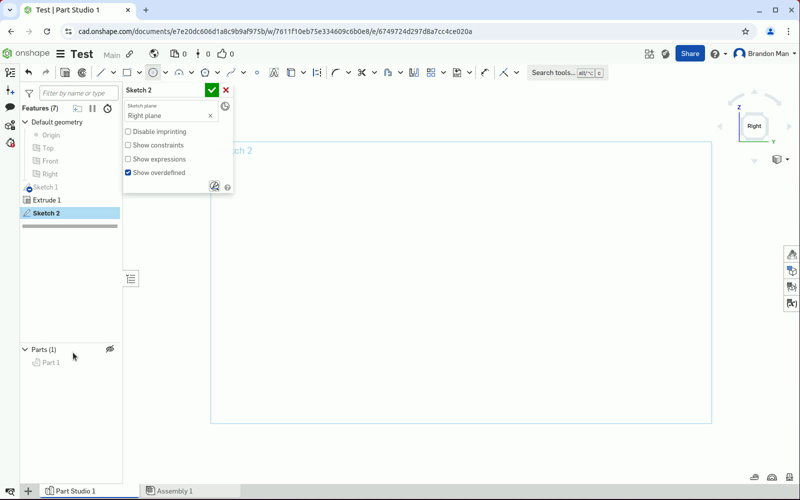
key_down(shift)
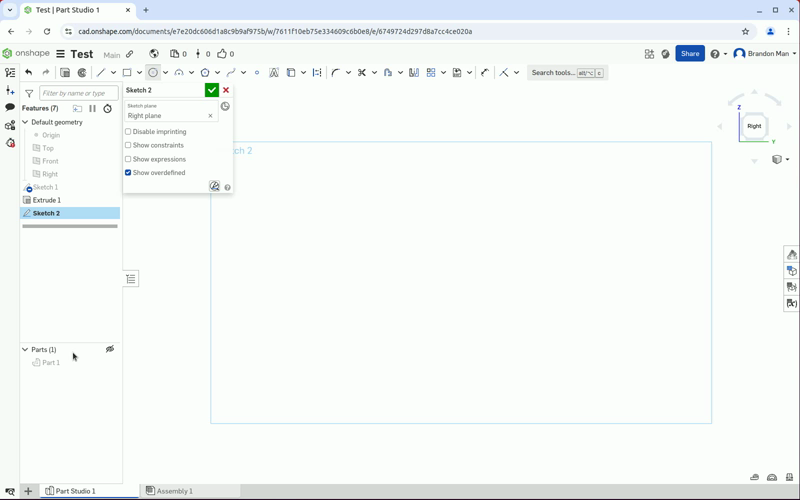
mouse_move(544, 253)
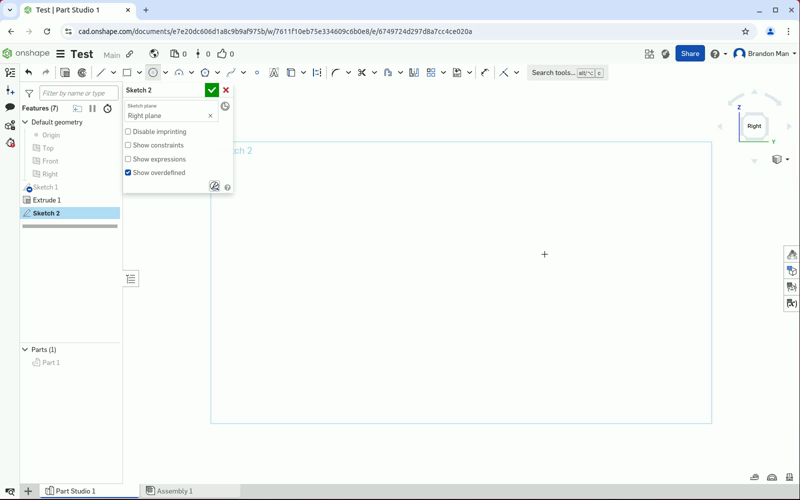
click(544, 253)
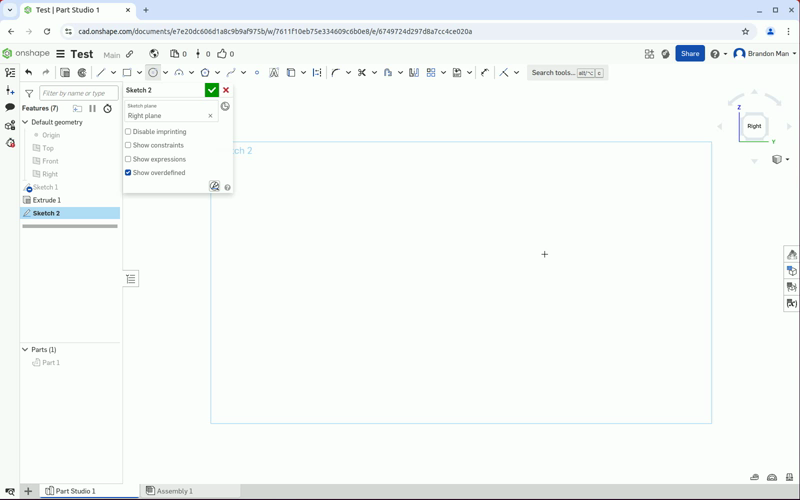
key_up(shift)
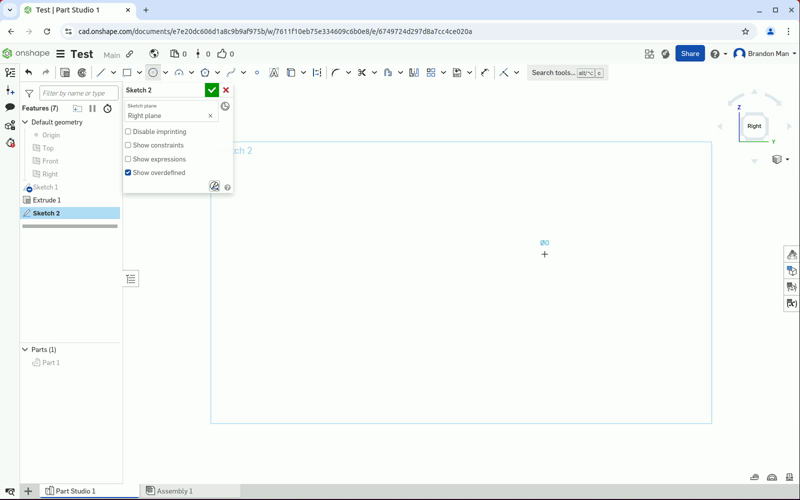
mouse_move(570, 253)
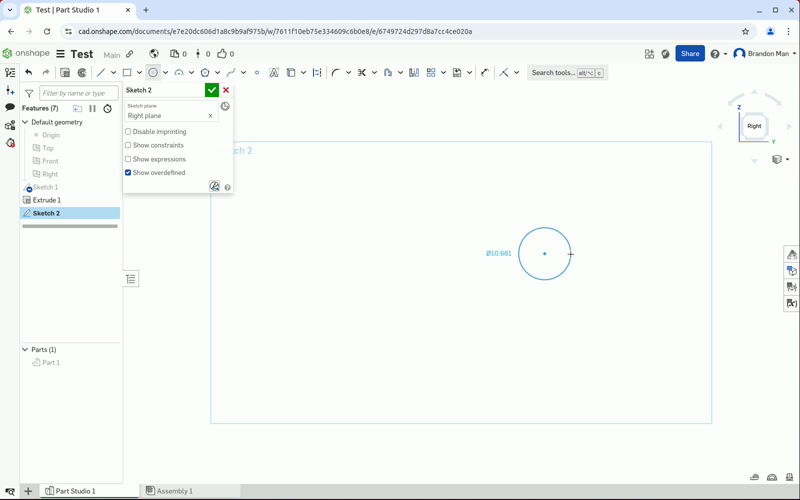
click(570, 253)
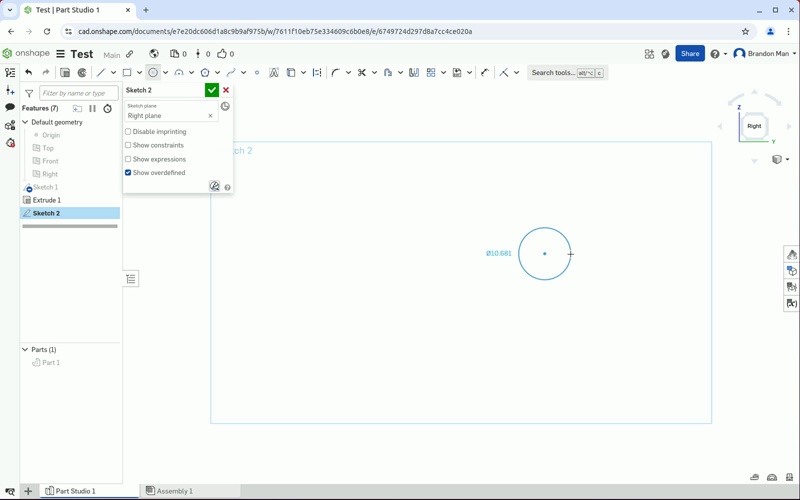
key(esc)
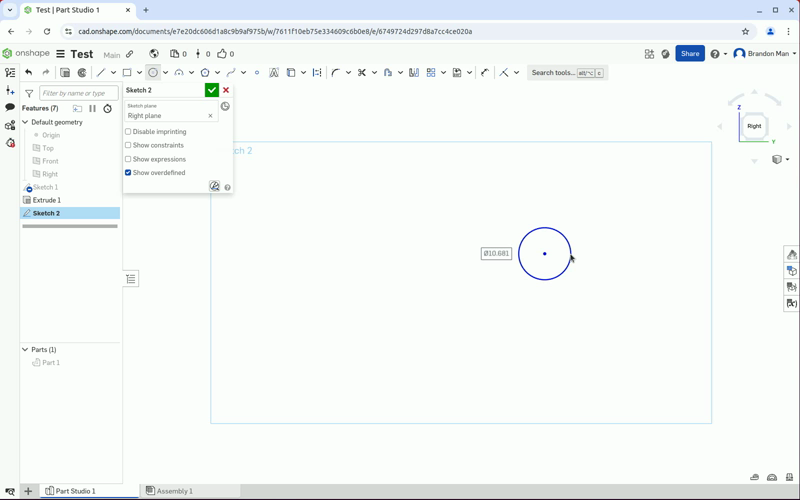
key(c)
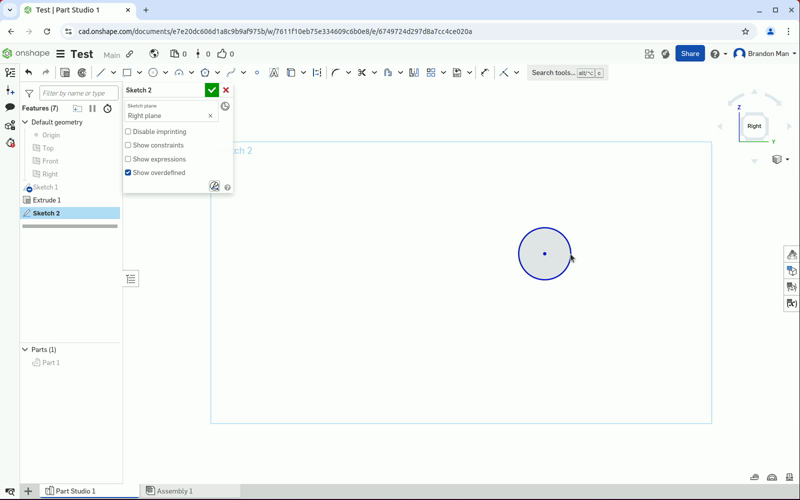
key_down(shift)
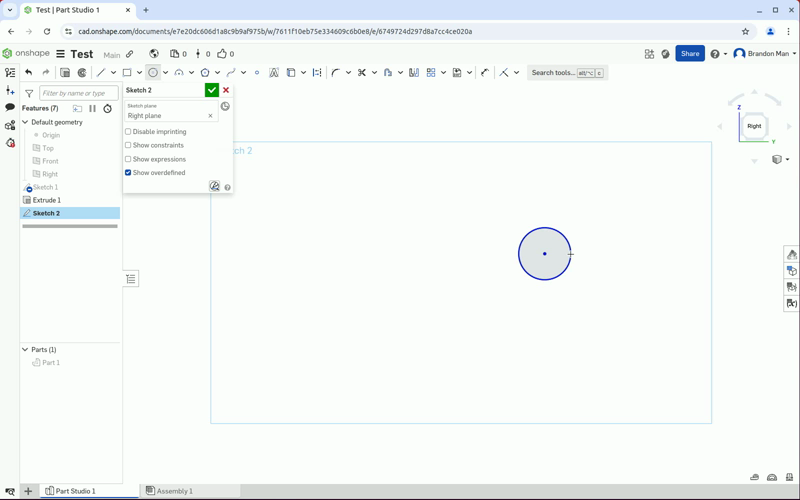
mouse_move(544, 253)
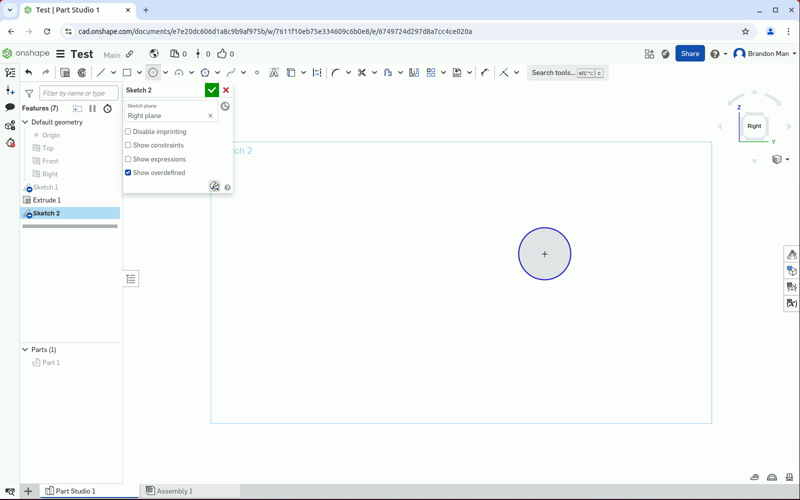
click(544, 253)
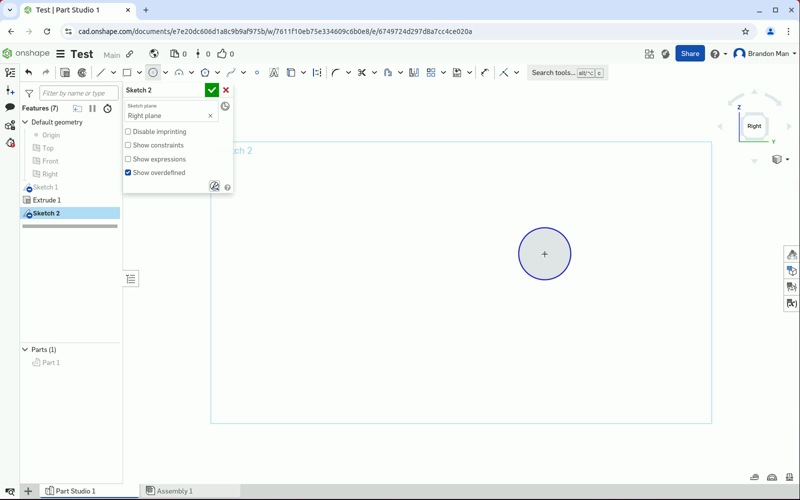
key_up(shift)
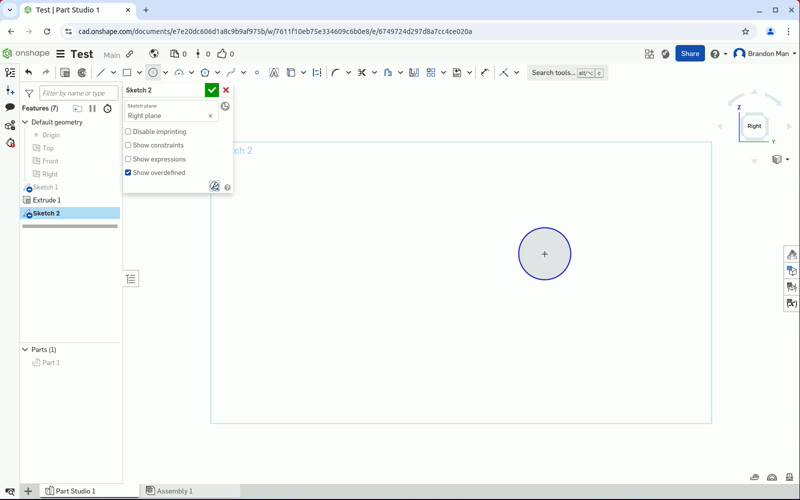
mouse_move(551, 253)
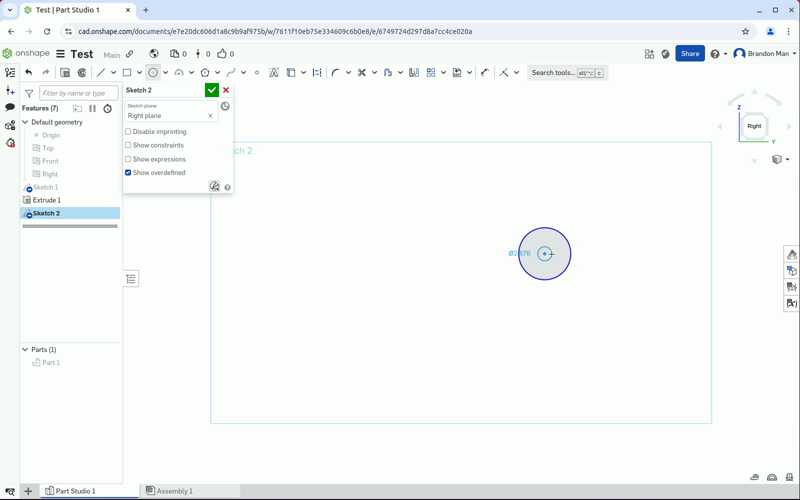
click(551, 253)
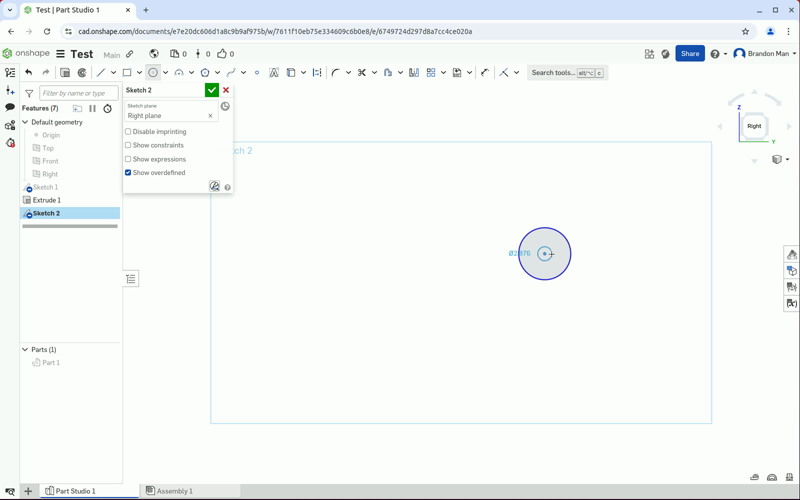
key(esc)
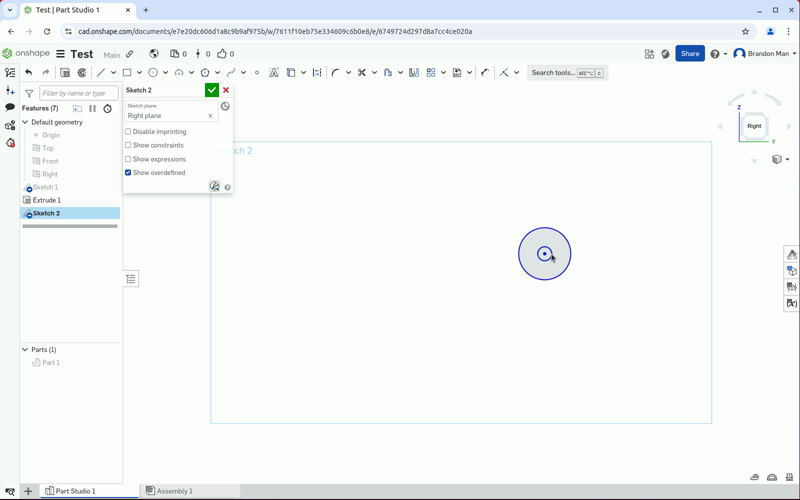
mouse_move(565, 262)
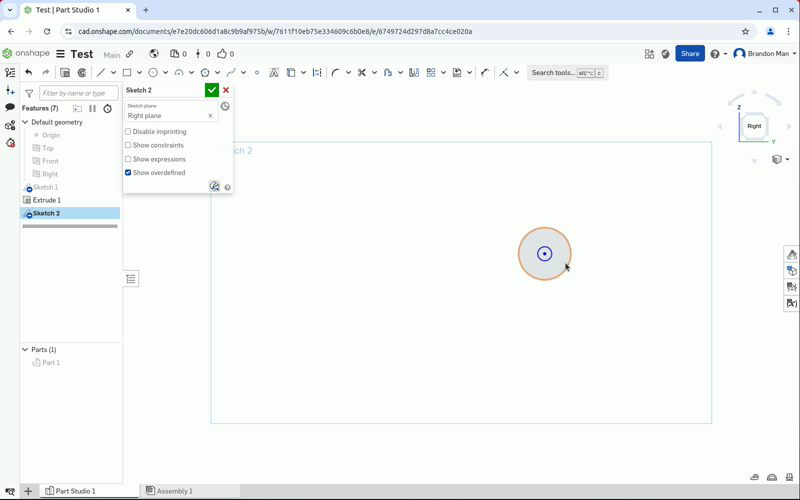
click(565, 262)
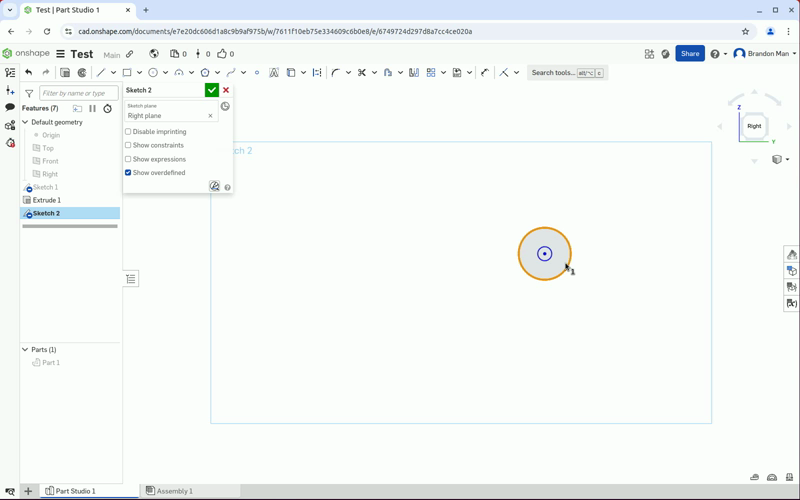
mouse_move(73, 352)
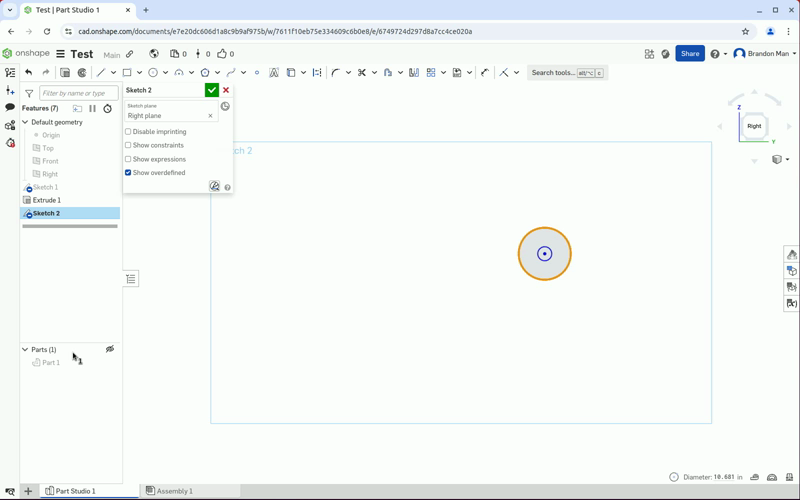
key(shift+y)
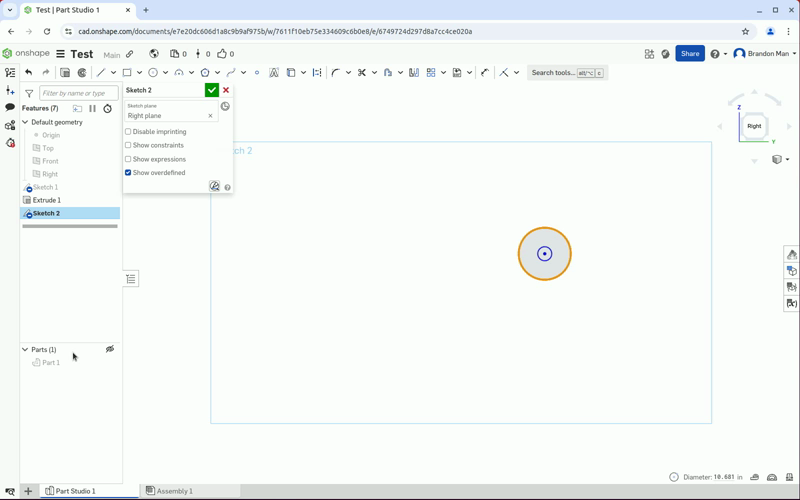
key(shift+e)
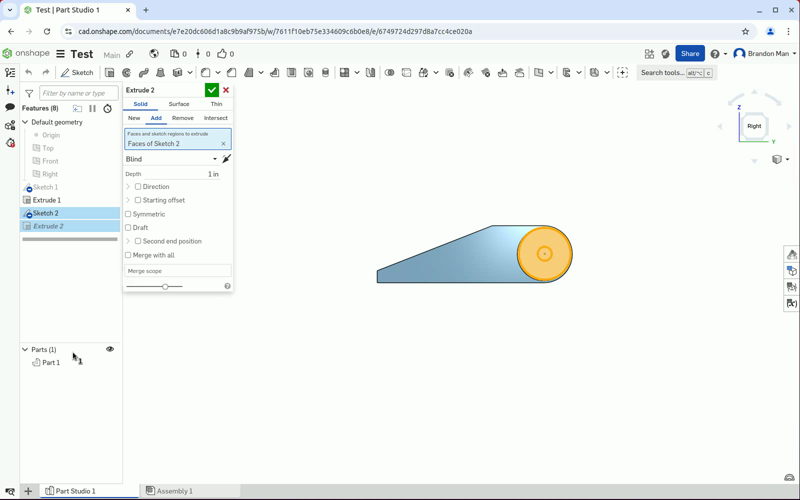
mouse_move(143, 106)
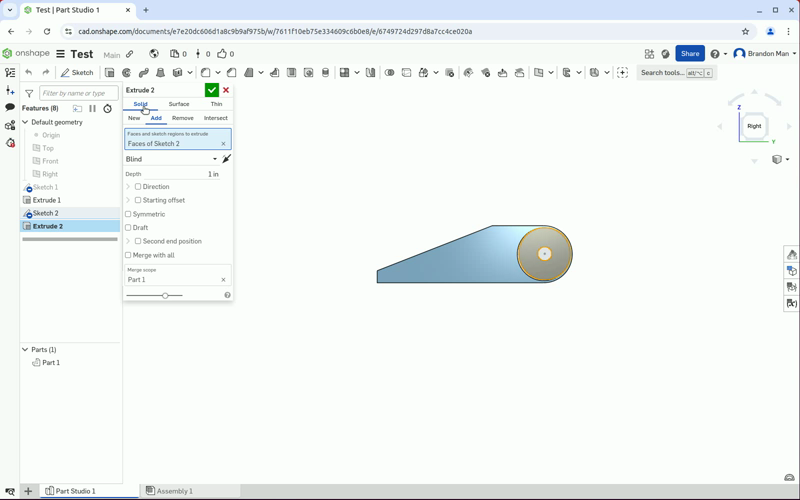
click(143, 106)
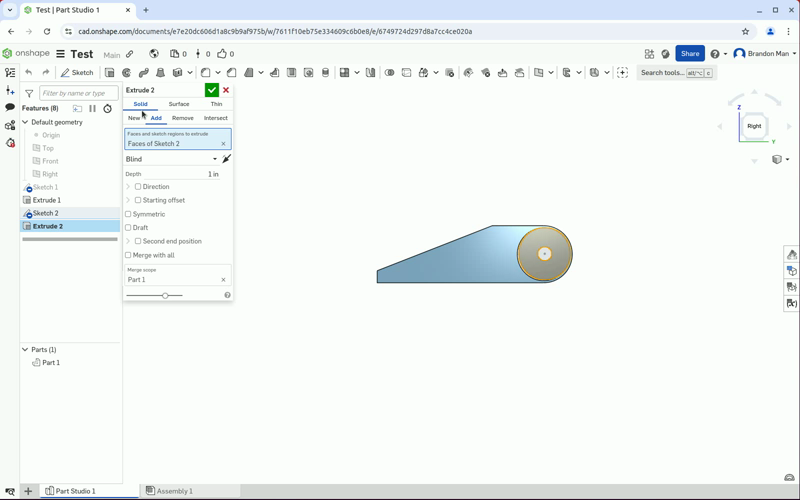
mouse_move(137, 120)
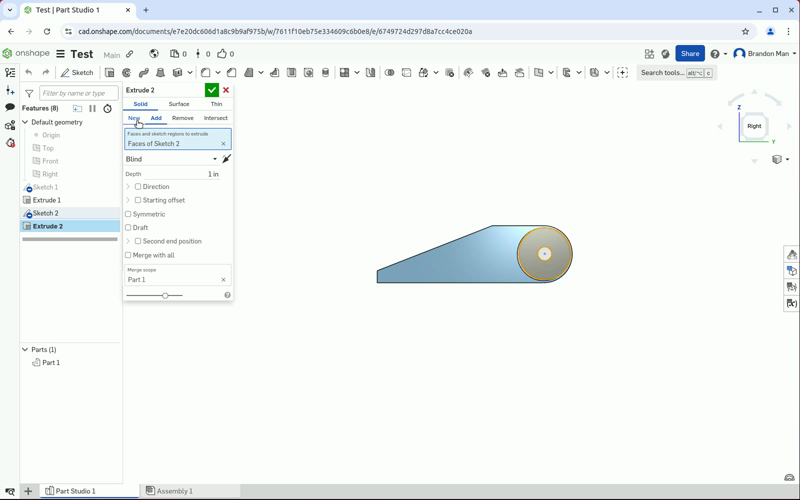
click(137, 120)
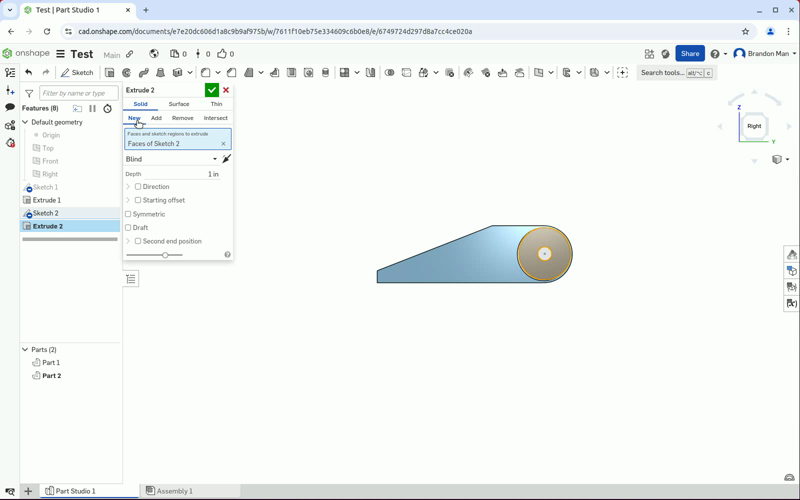
key(tab, 4)
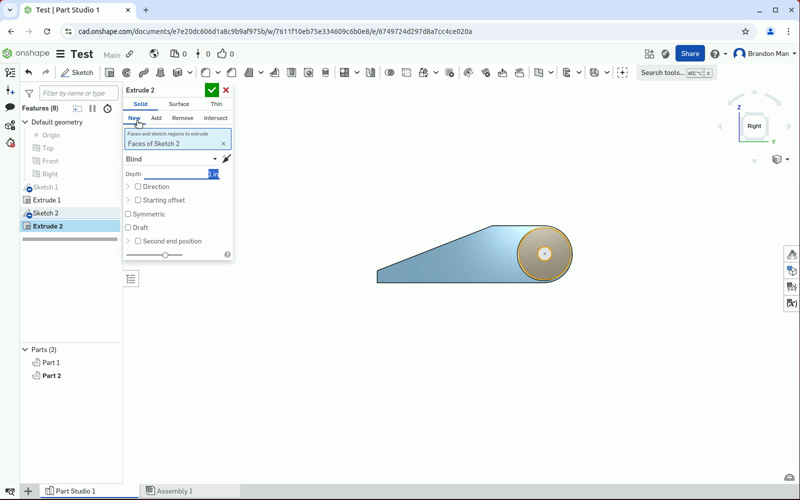
text(-0.241)
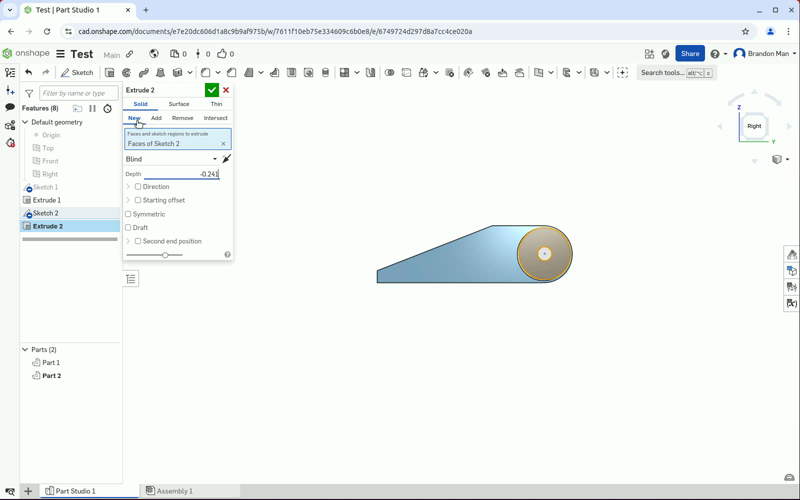
key(enter)
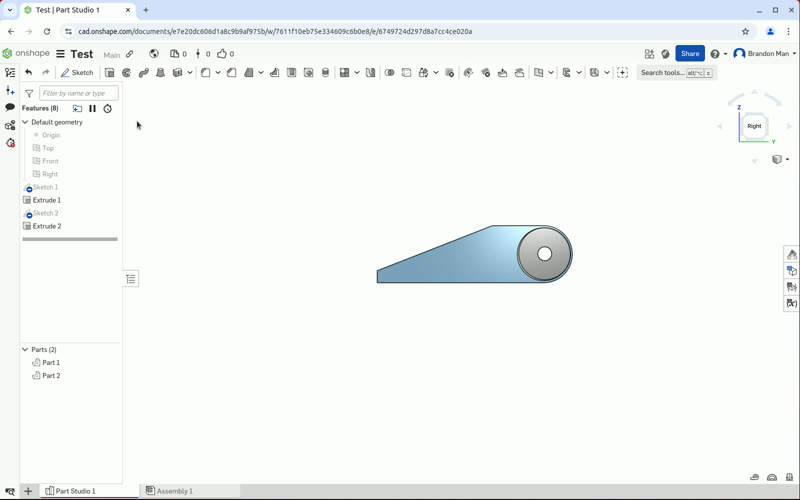
key(shift+h)
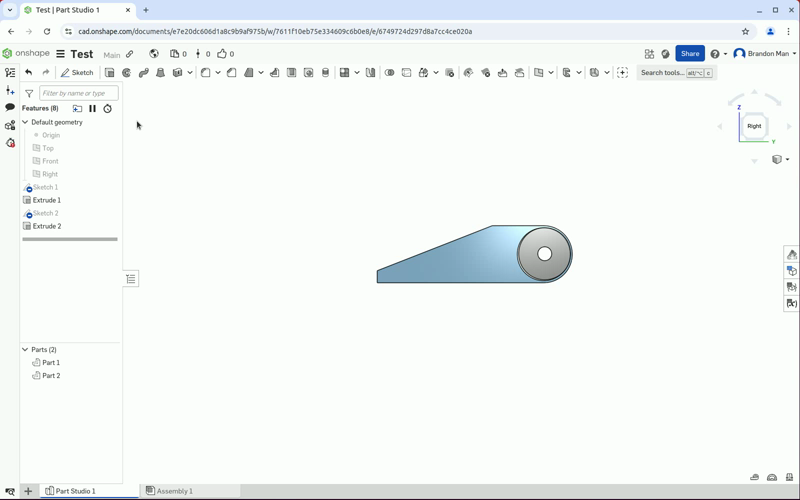
key(shift+h)
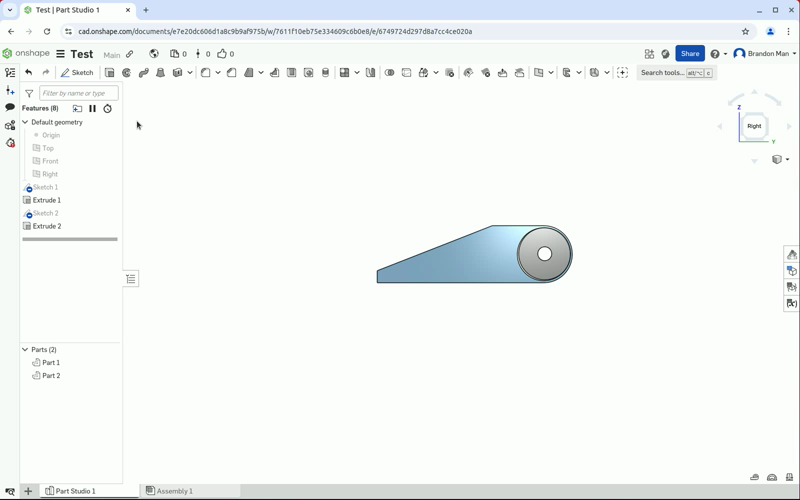
mouse_move(73, 189)
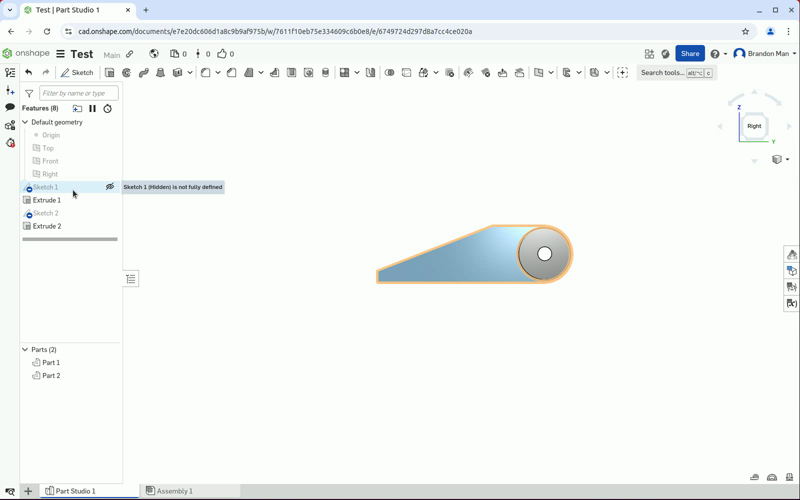
click(73, 189)
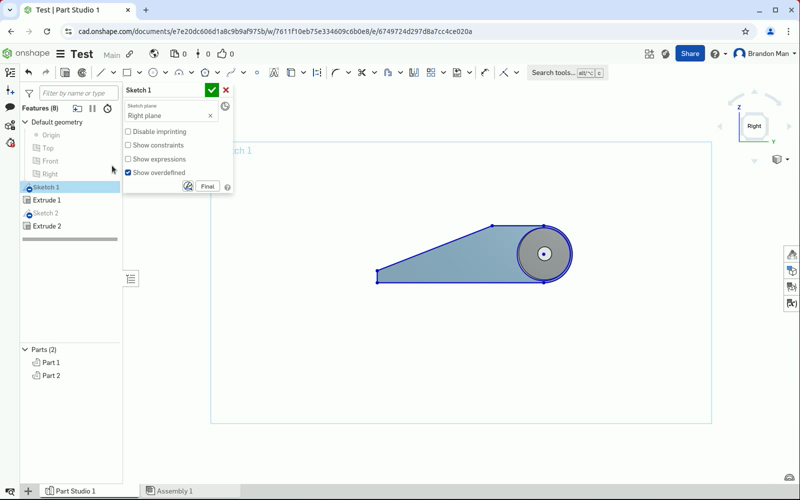
mouse_move(229, 92)
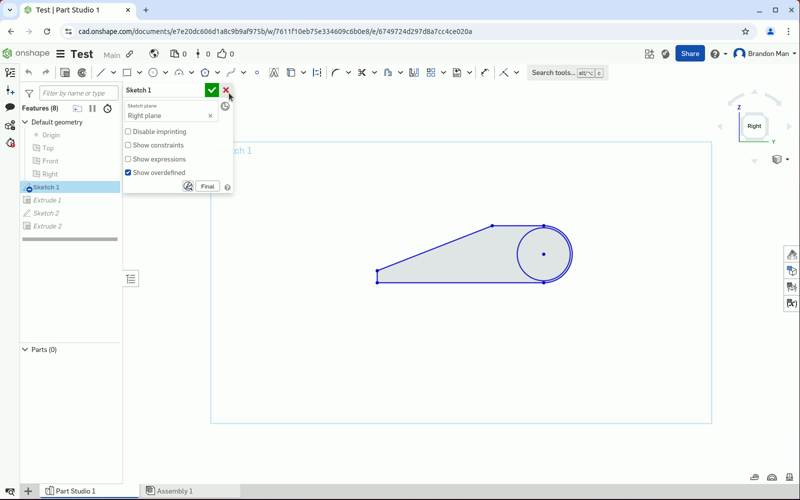
click(229, 92)
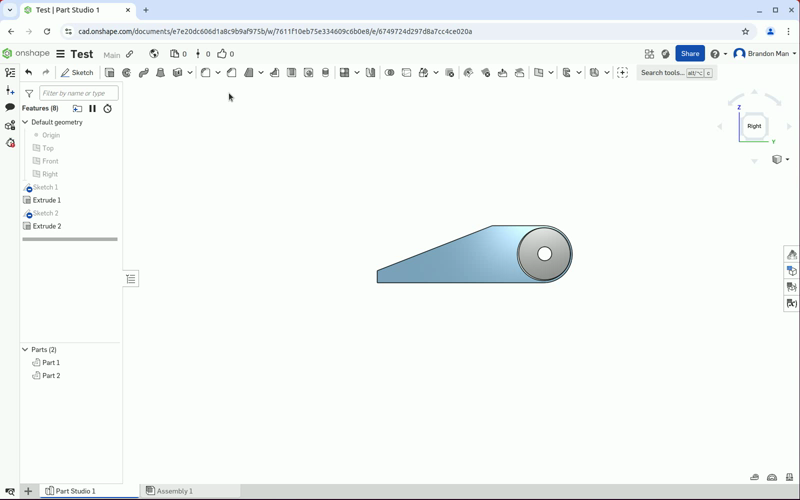
mouse_move(541, 75)
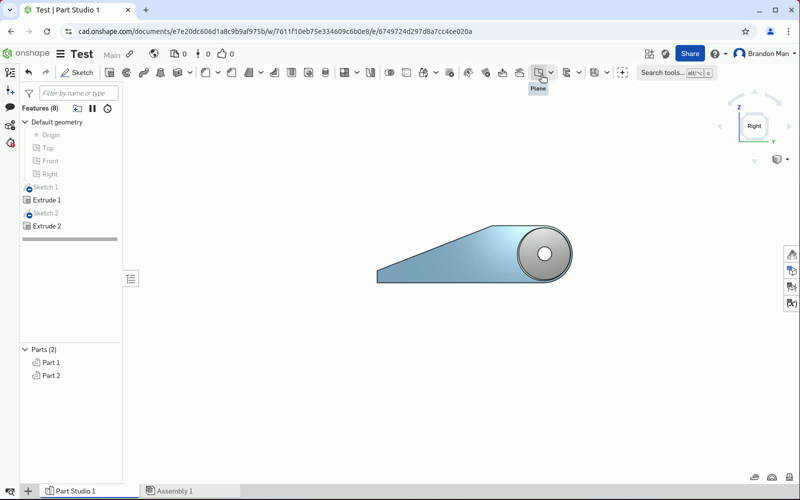
click(541, 75)
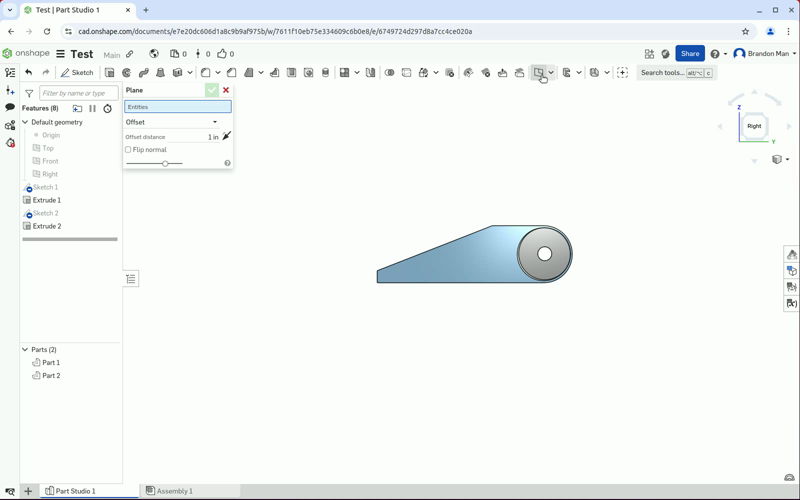
mouse_move(73, 176)
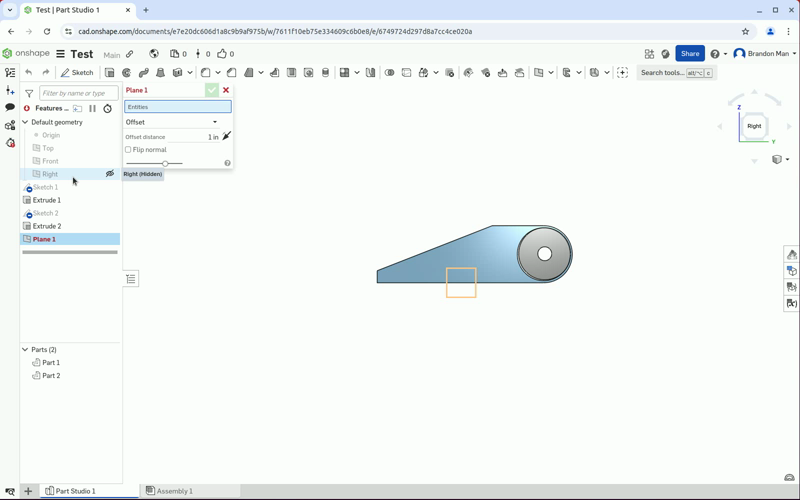
click(73, 176)
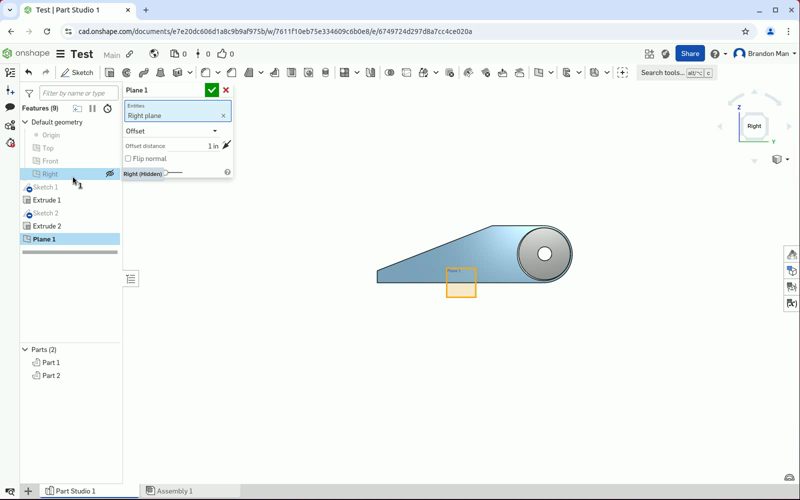
key(tab, 2)
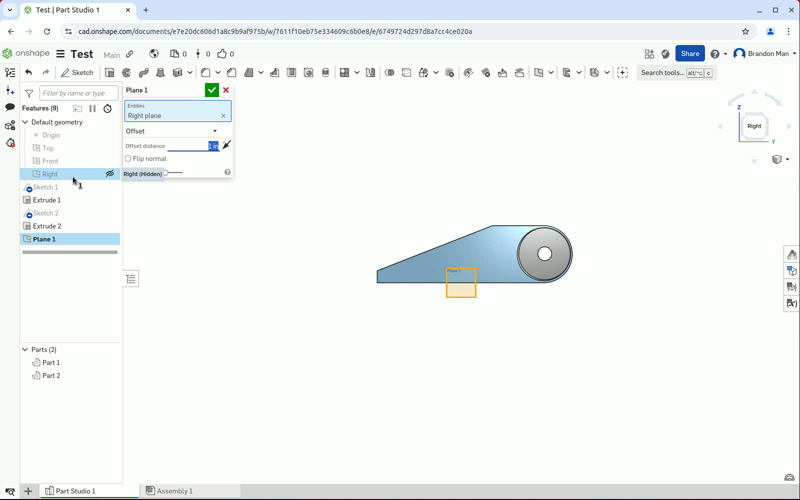
text(0.246)
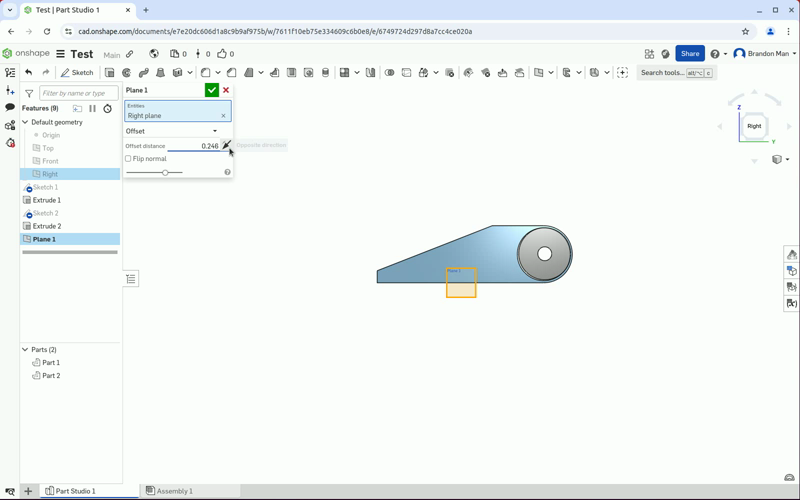
mouse_move(229, 147)
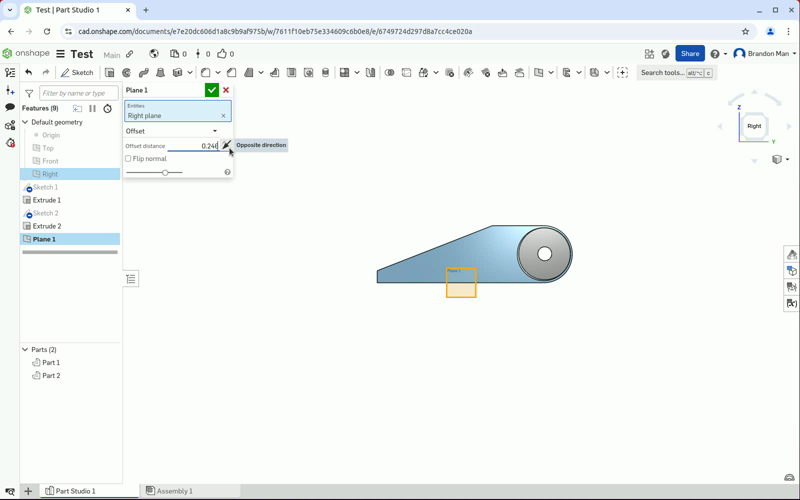
click(229, 147)
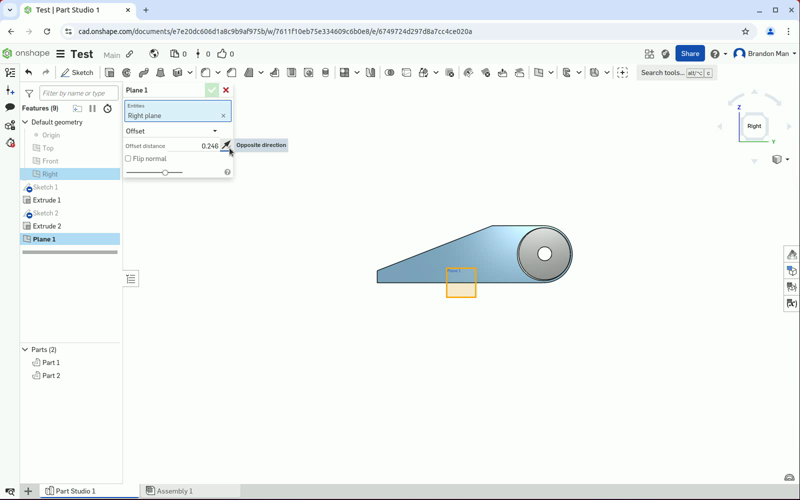
key(enter, 2)
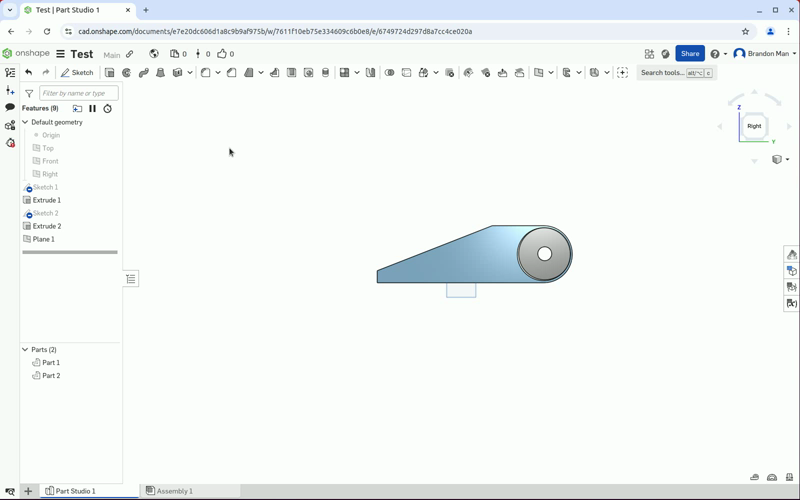
key(shift+s)
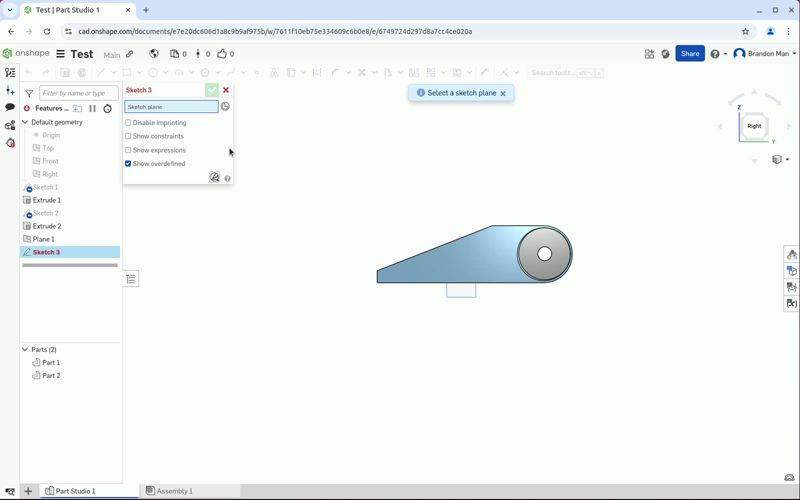
mouse_move(73, 241)
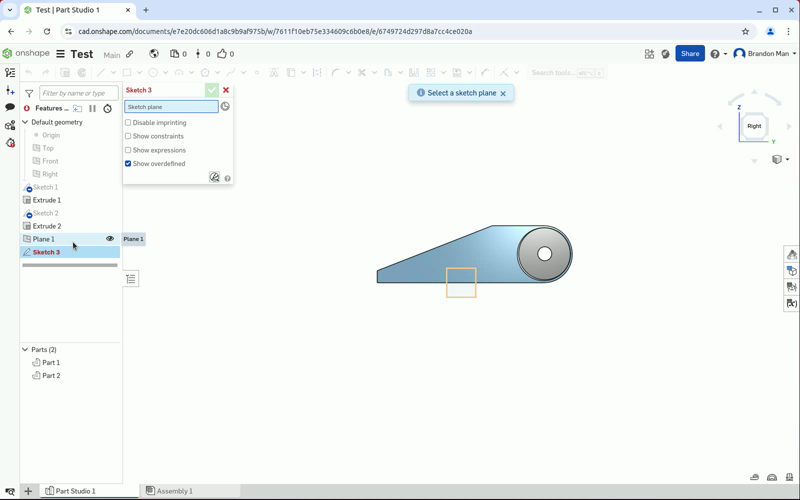
click(73, 241)
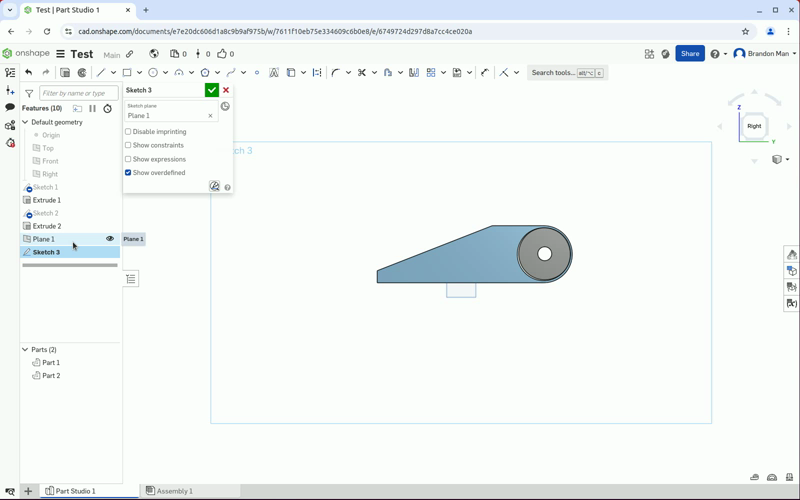
mouse_move(73, 352)
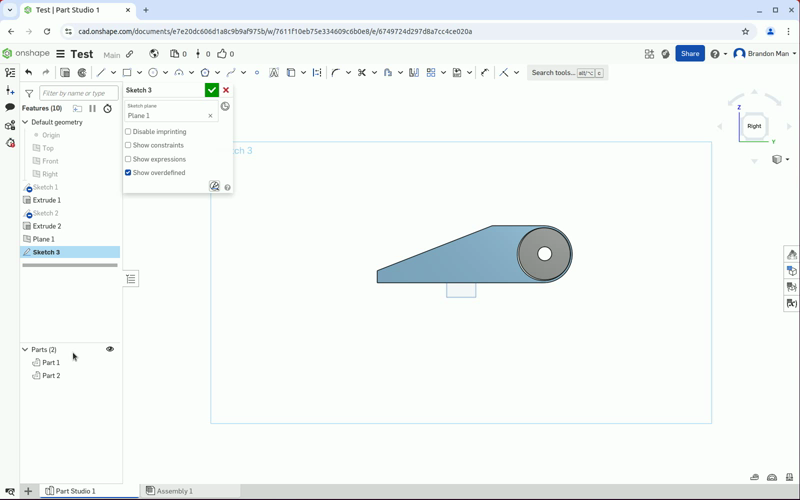
key(y)
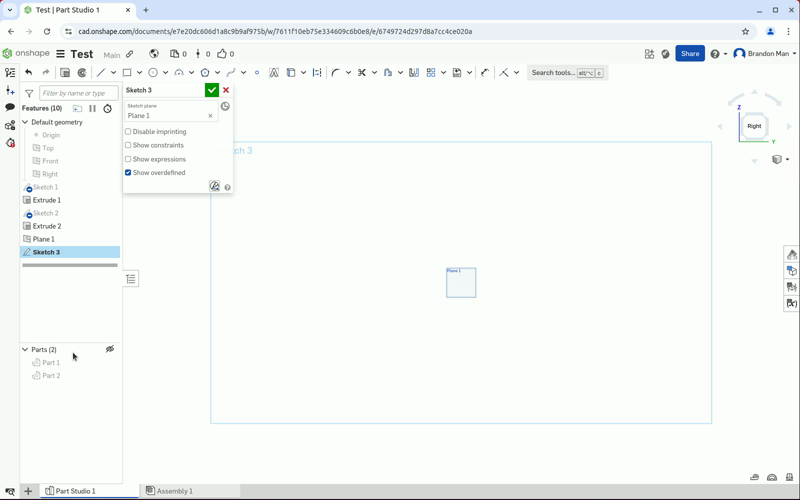
key(c)
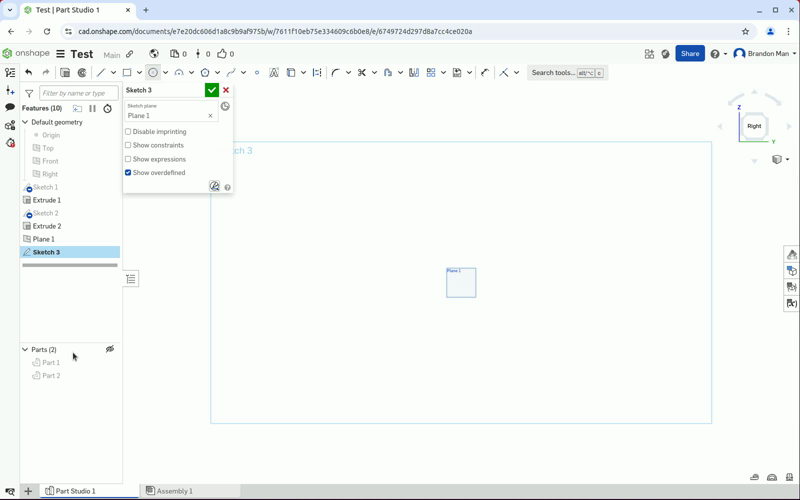
key_down(shift)
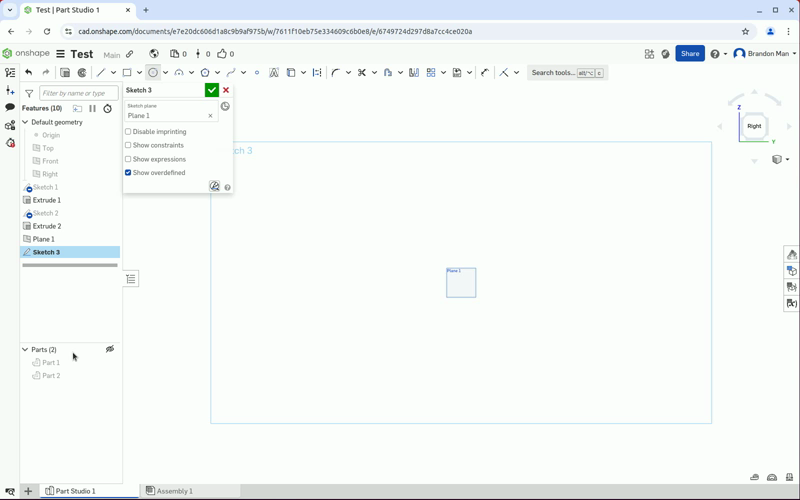
mouse_move(407, 253)
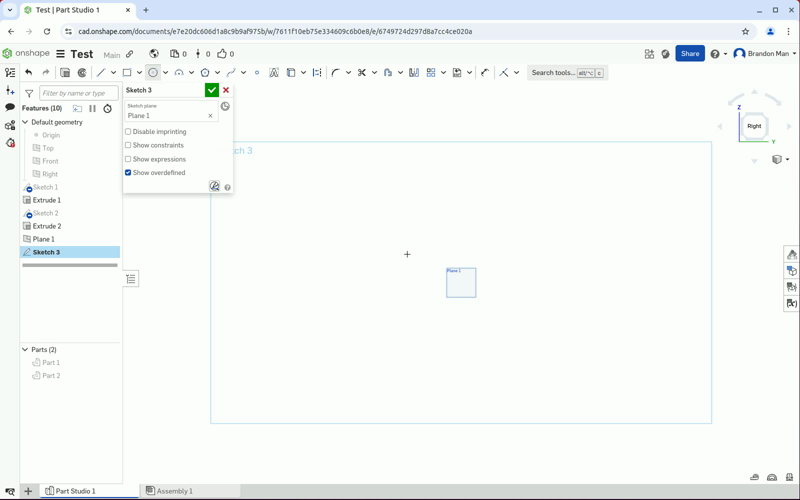
click(407, 253)
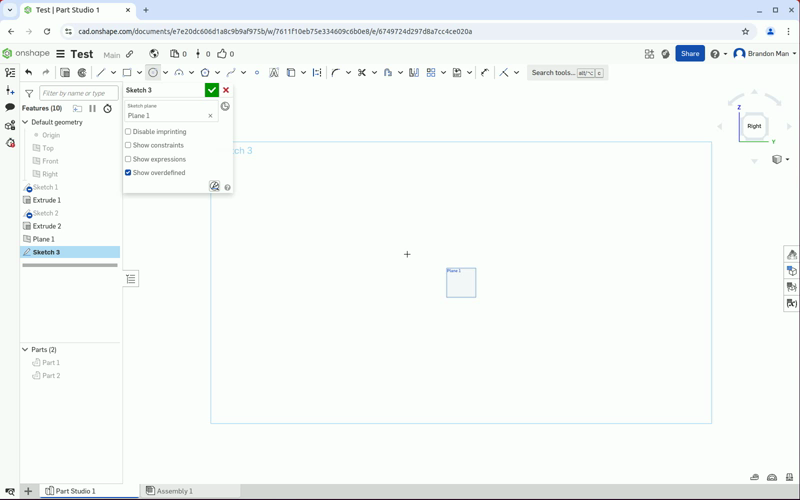
key_up(shift)
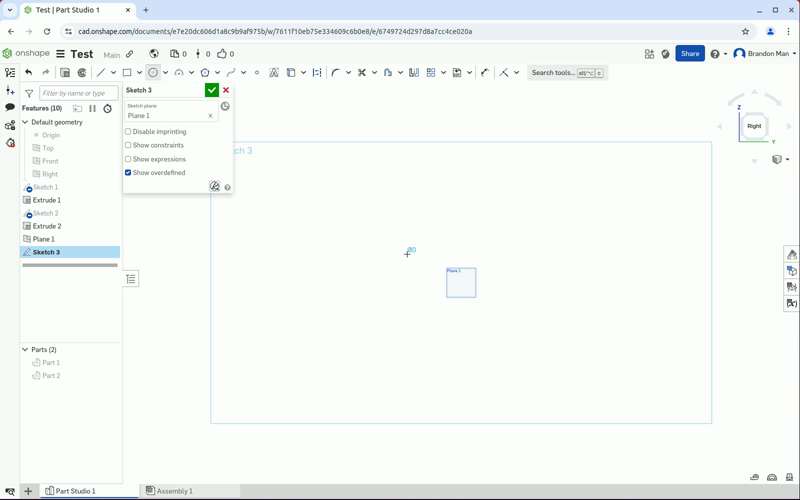
mouse_move(433, 253)
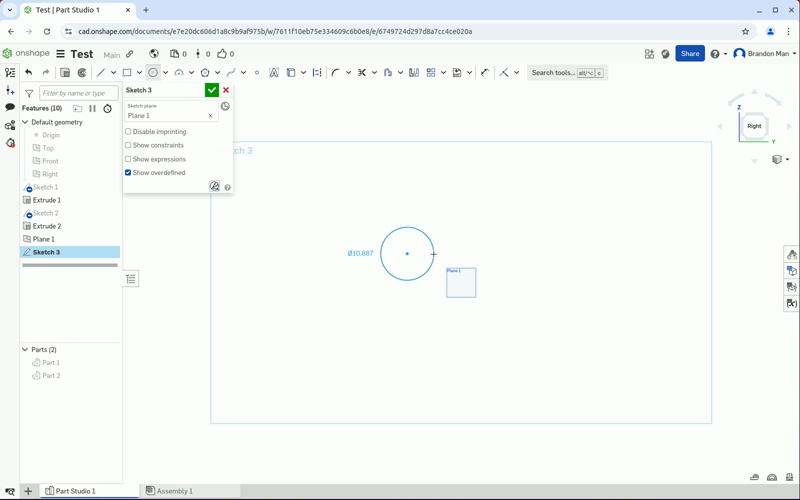
click(433, 253)
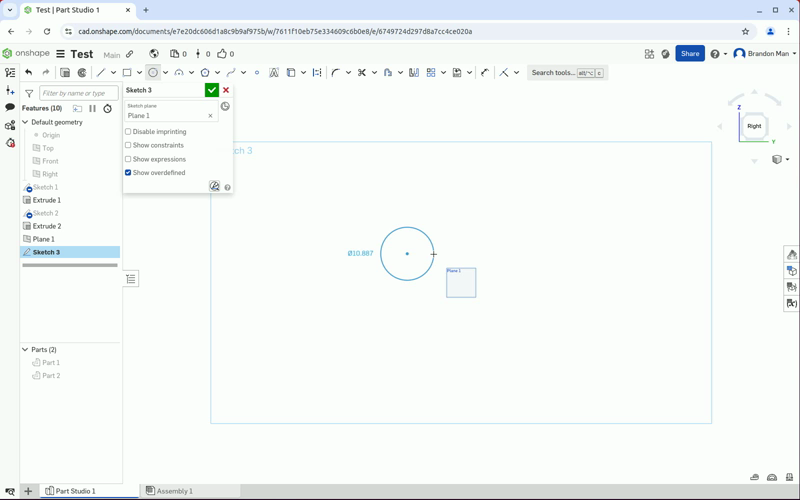
key(esc)
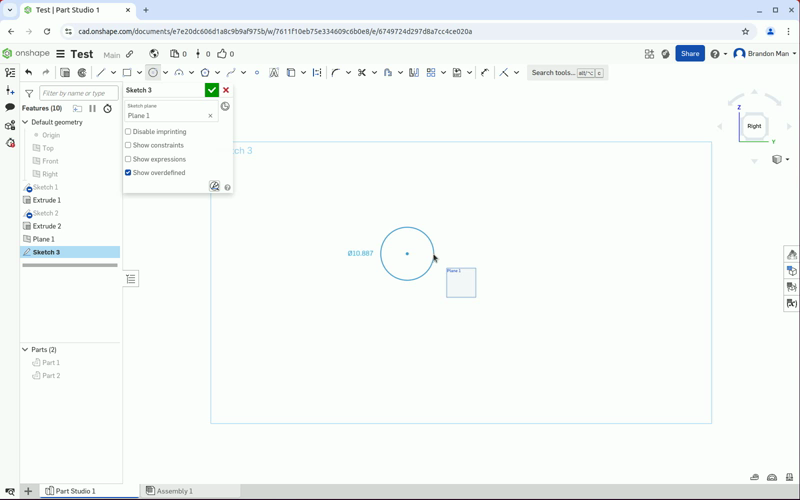
key(c)
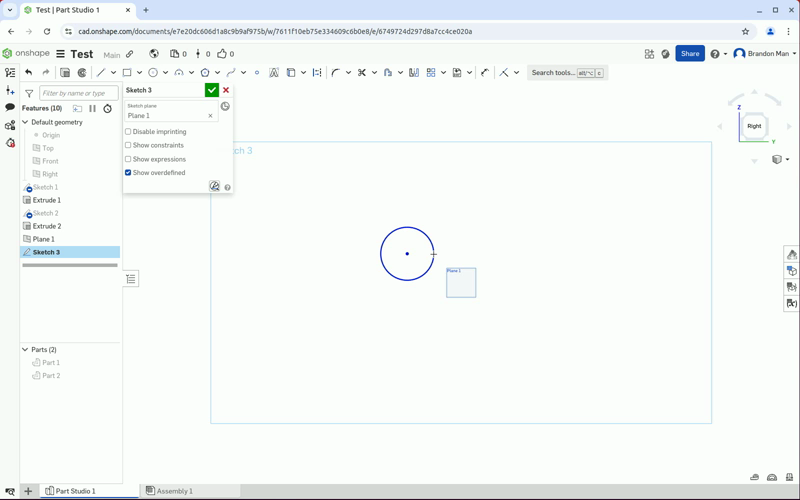
key_down(shift)
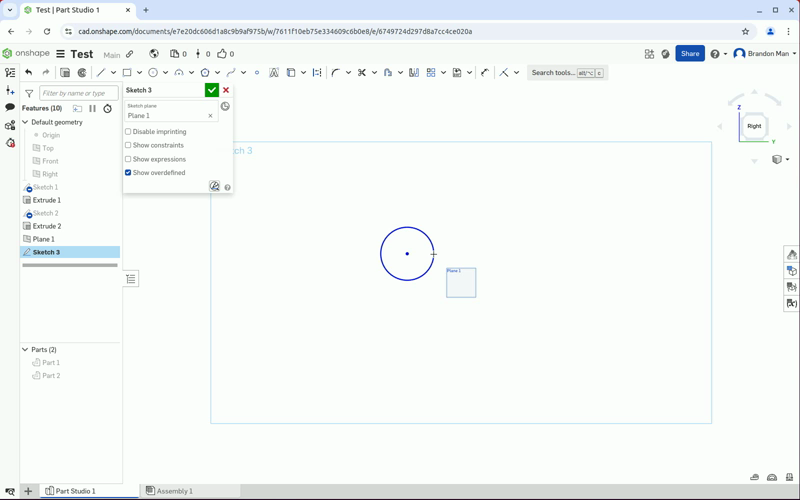
mouse_move(407, 253)
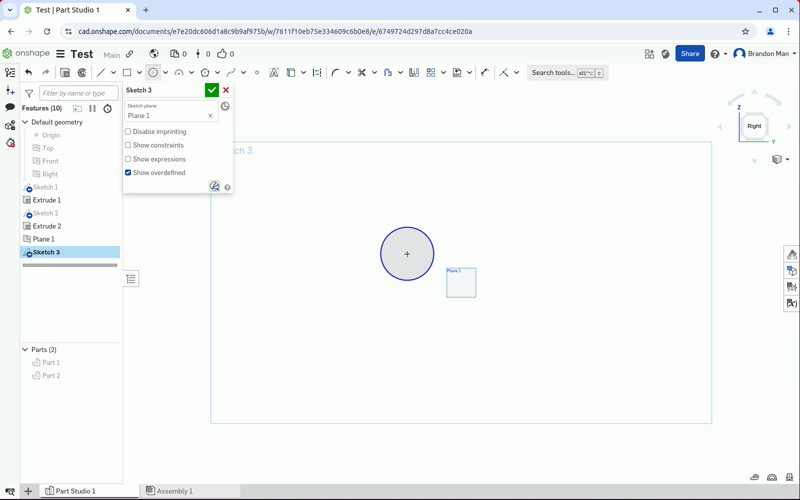
click(407, 253)
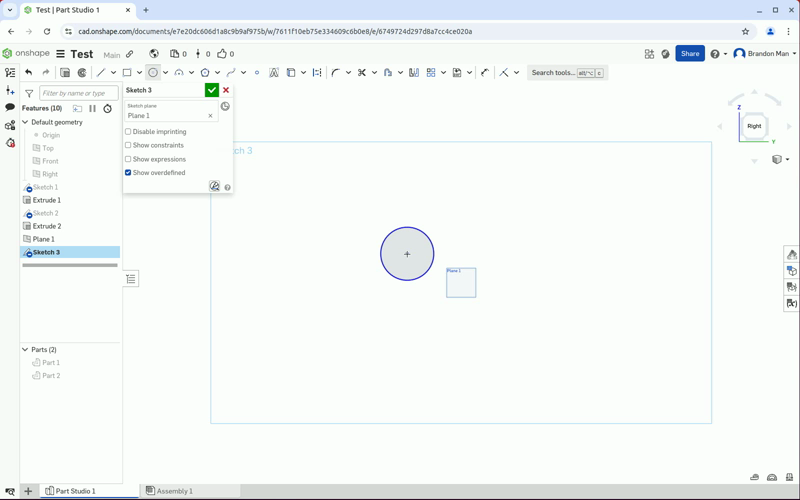
key_up(shift)
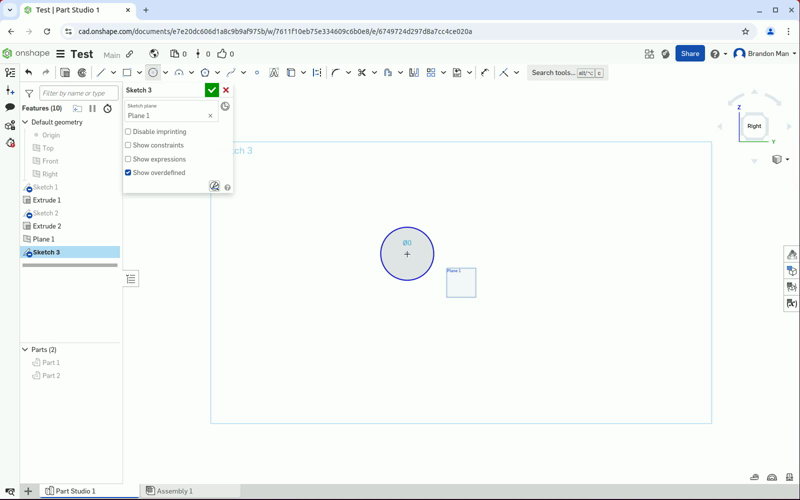
mouse_move(414, 253)
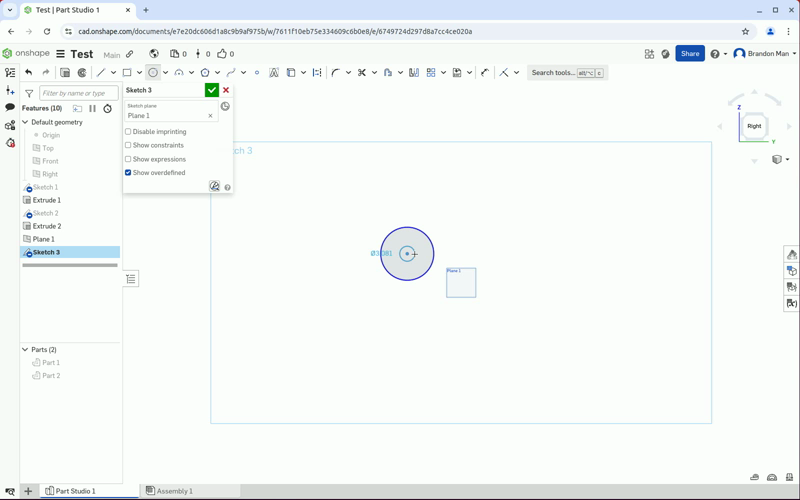
click(414, 253)
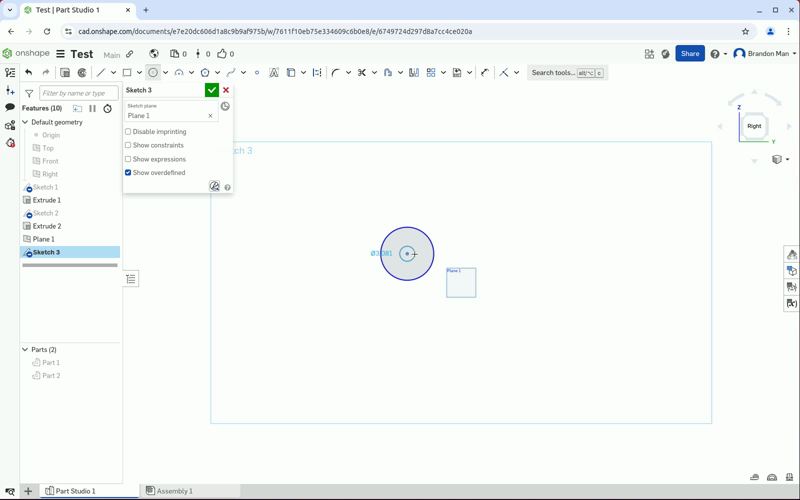
key(esc)
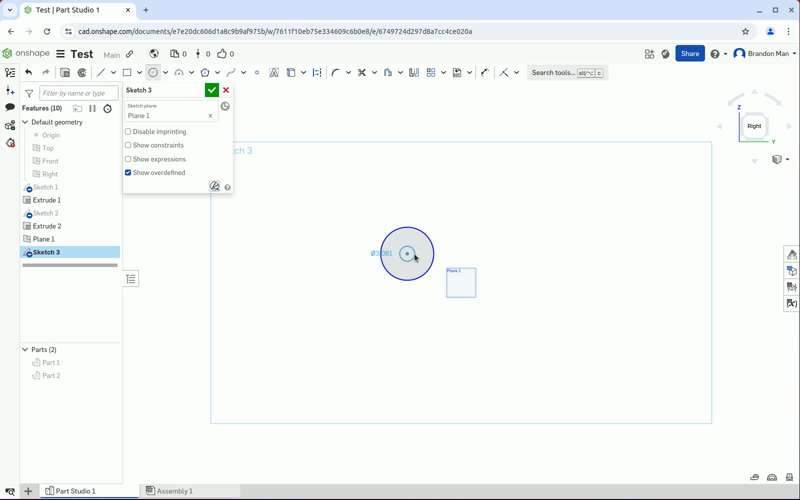
mouse_move(427, 247)
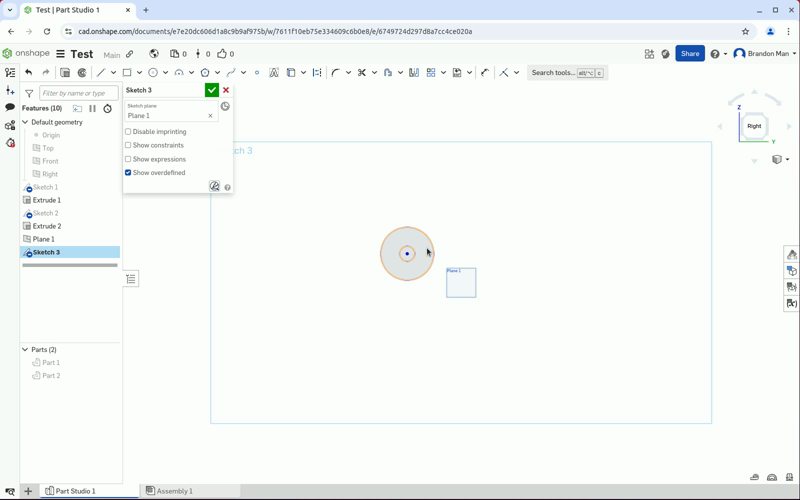
click(427, 247)
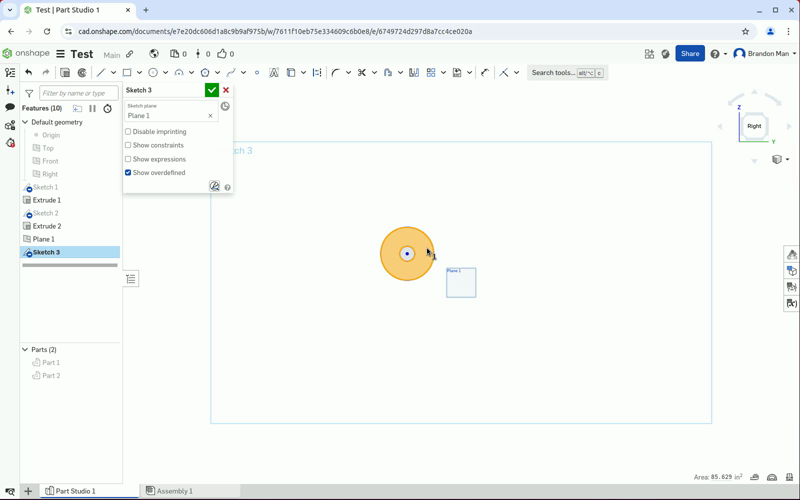
mouse_move(73, 352)
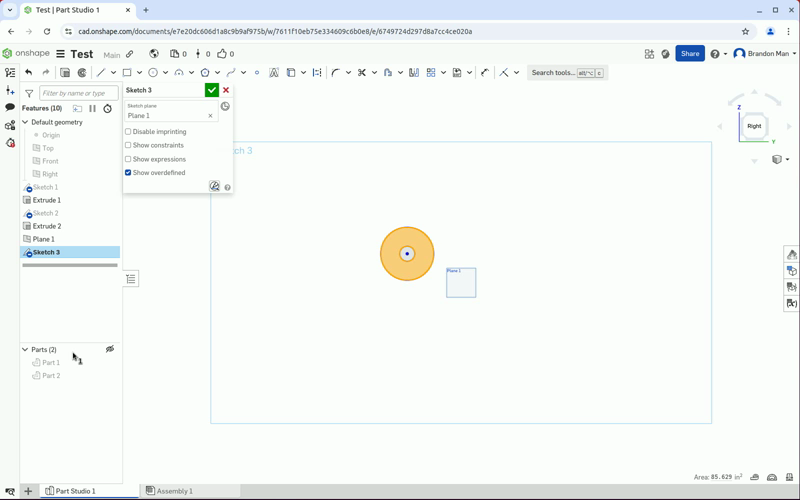
key(shift+y)
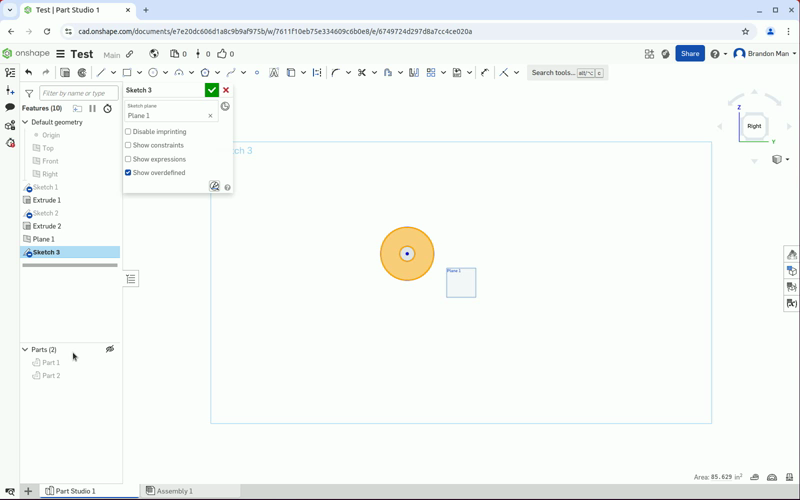
key(shift+e)
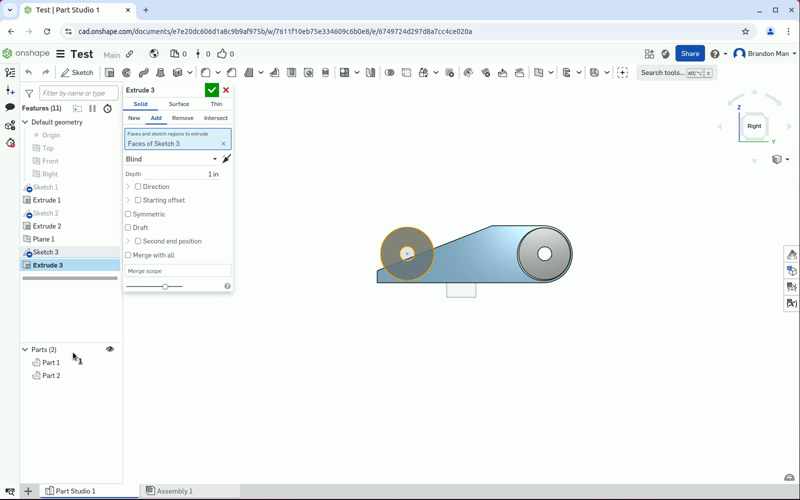
mouse_move(143, 106)
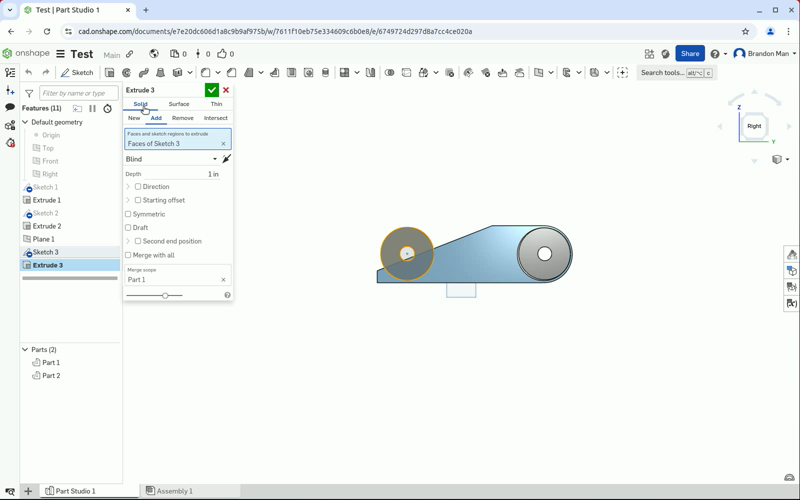
click(143, 106)
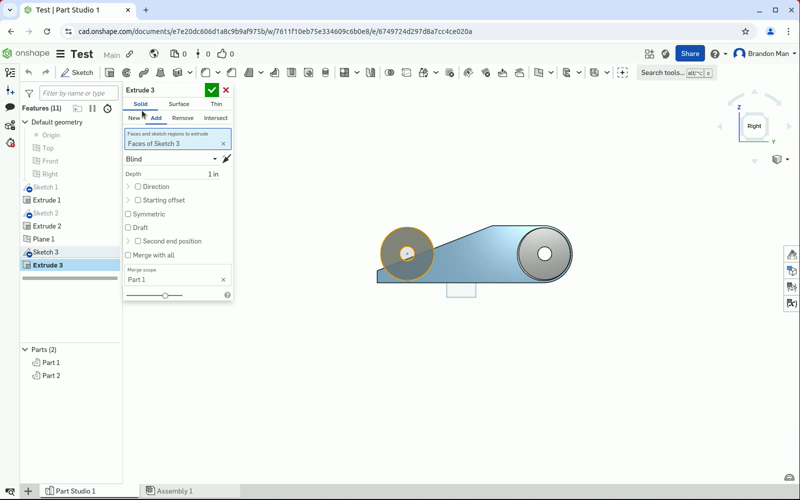
mouse_move(137, 120)
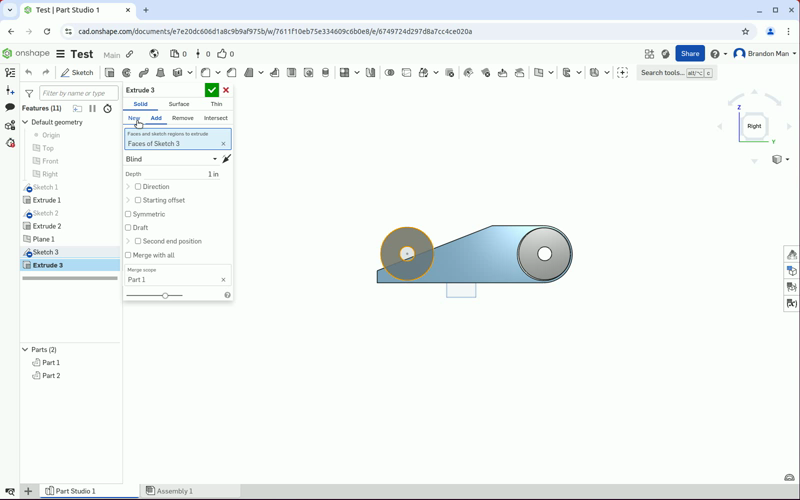
click(137, 120)
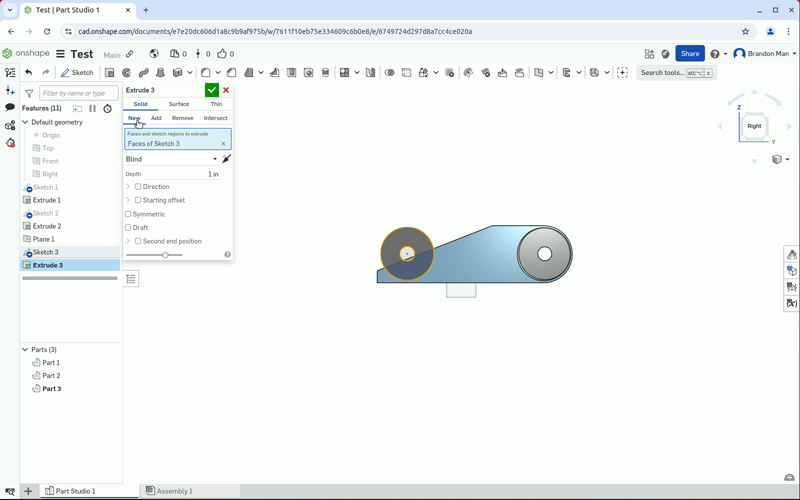
key(tab, 4)
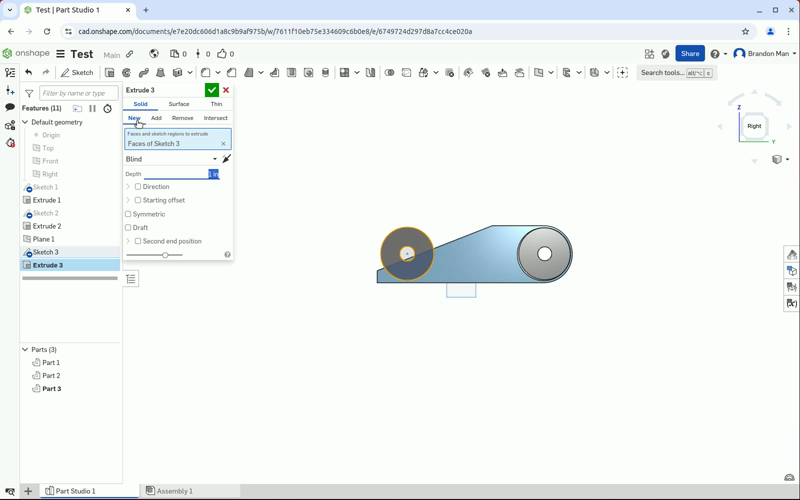
text(0.481)
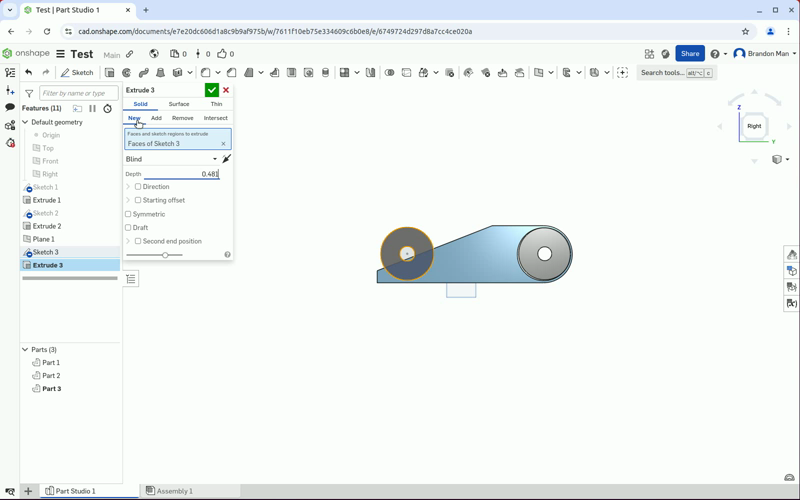
key(enter)
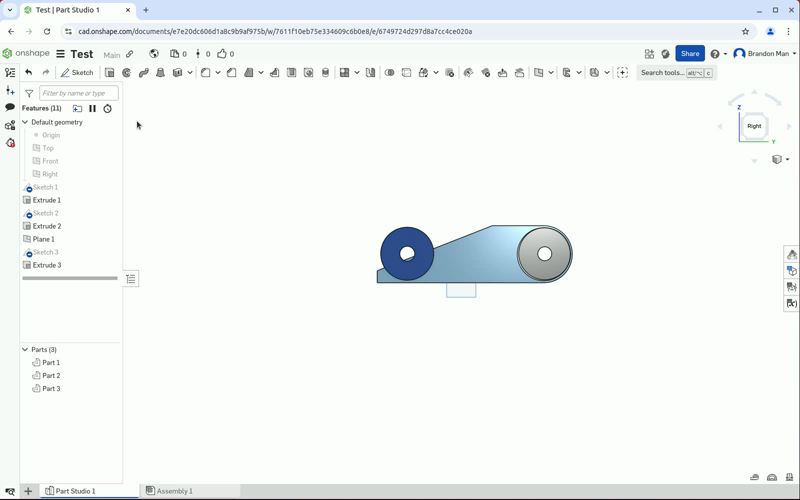
key(shift+h)
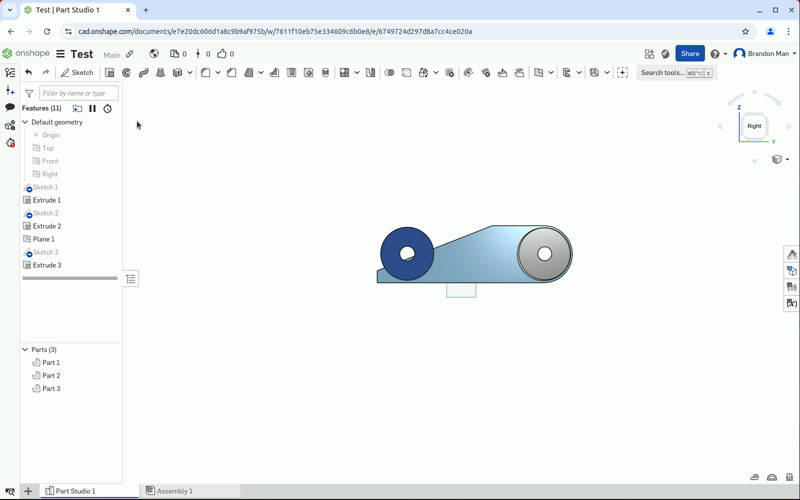
key(shift+h)
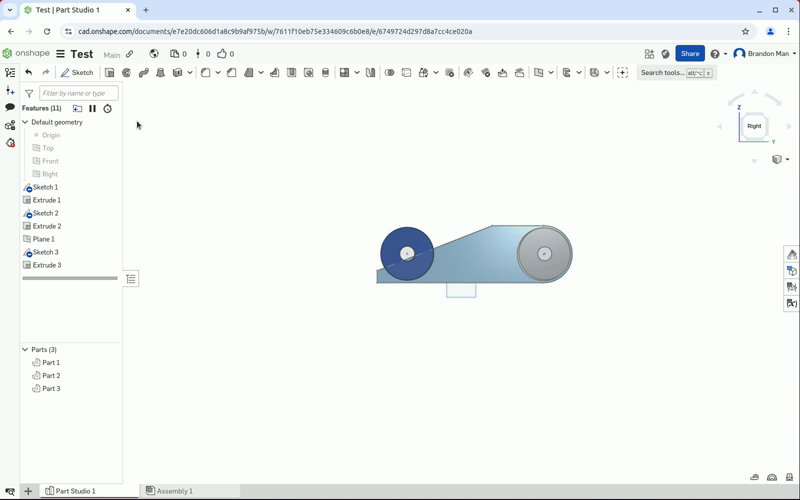
key(shift+7)
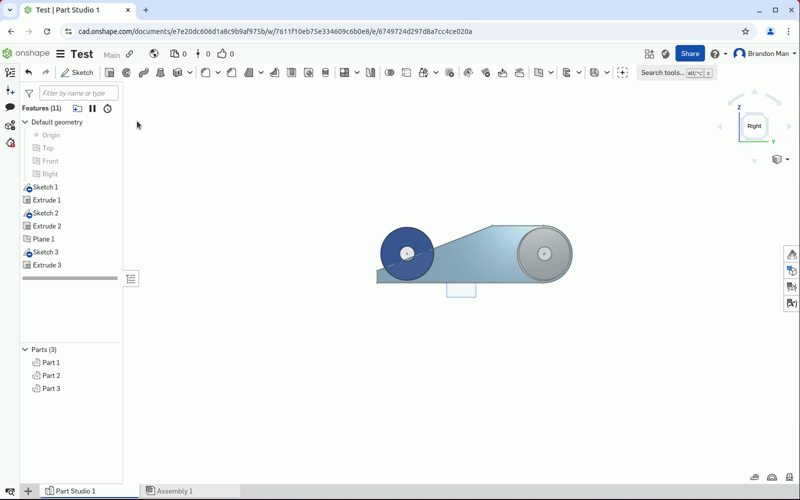
key(right, 2)
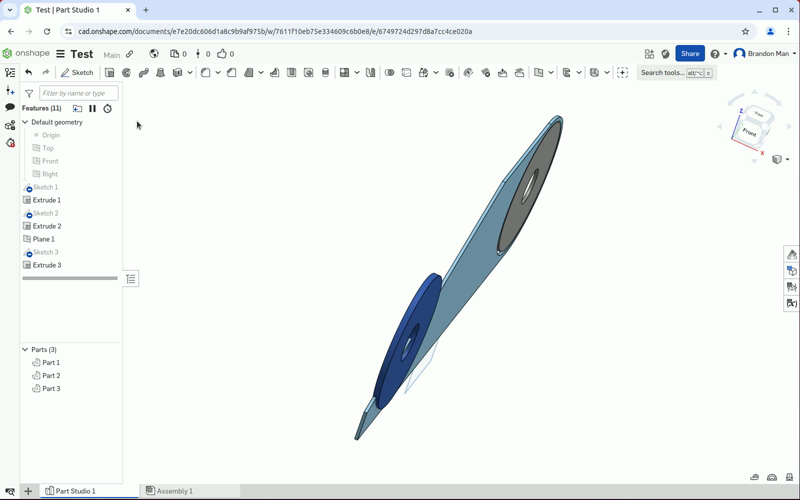
key(down, 2)
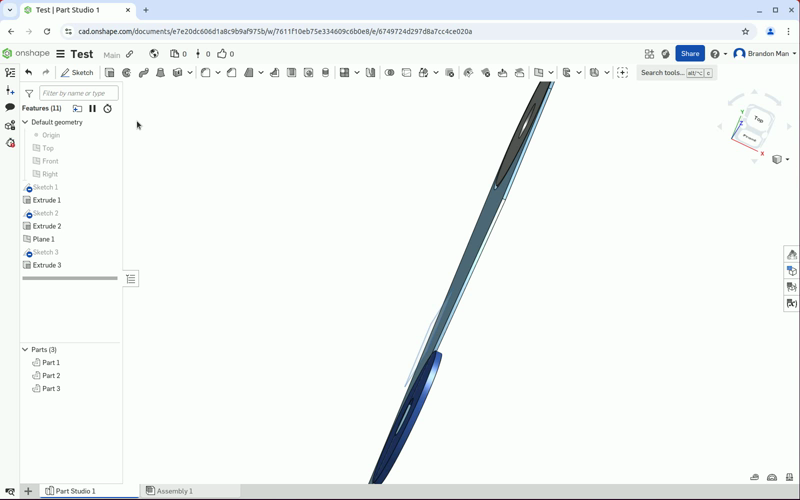
key(up, 2)
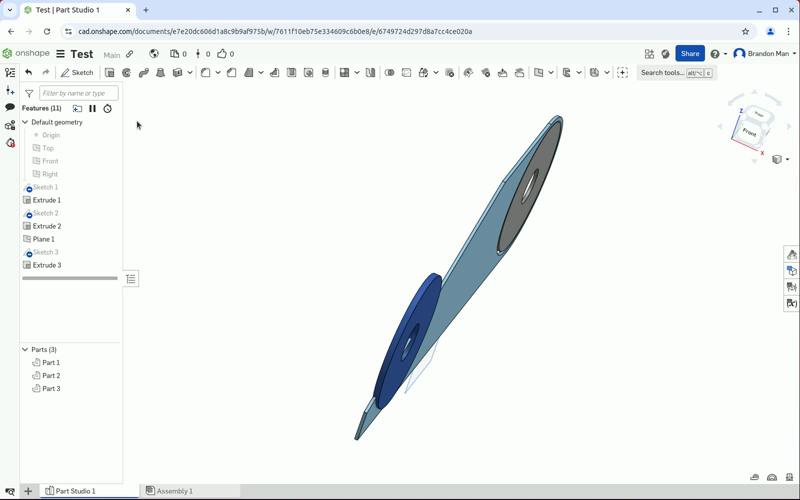
key(left, 2)
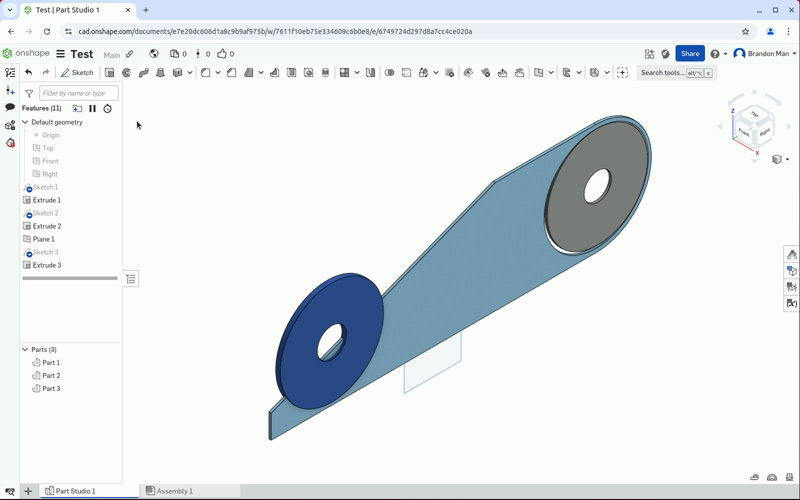
mouse_move(73, 189)
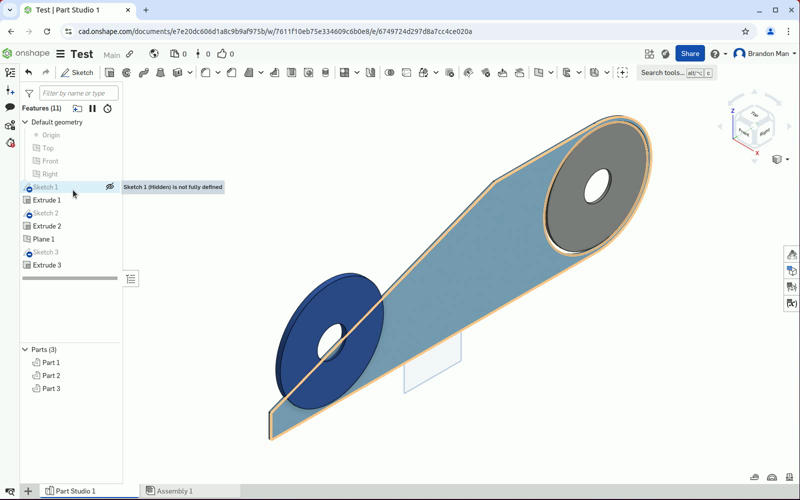
click(73, 189)